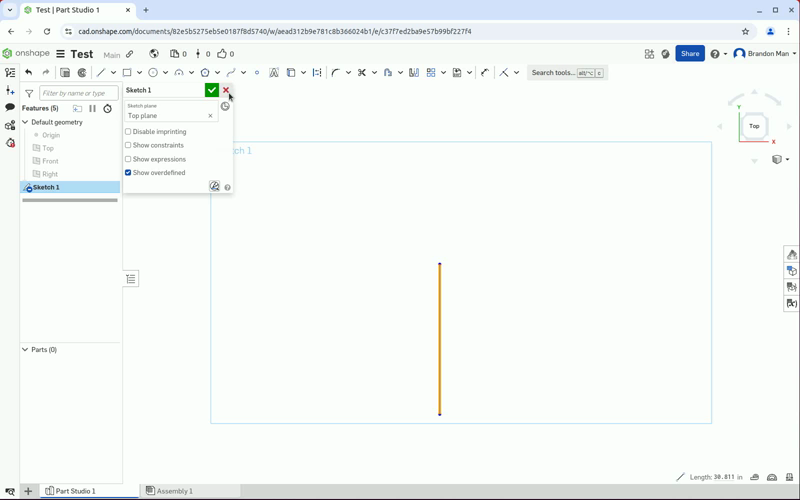
key(shift+h)
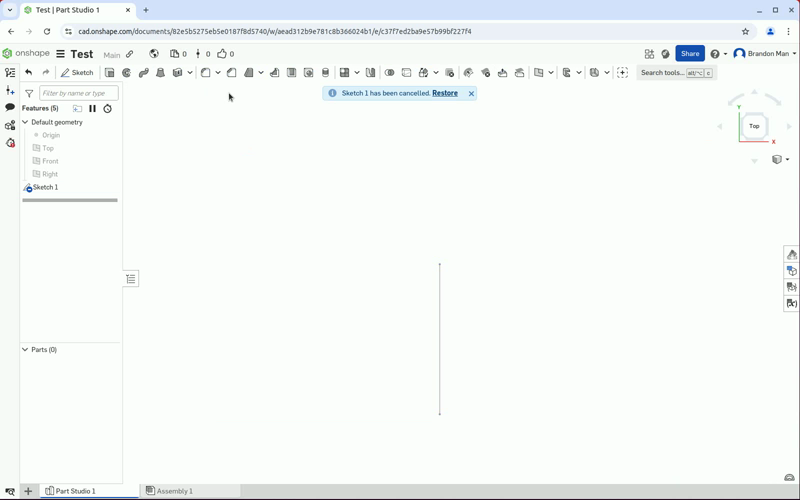
key(shift+s)
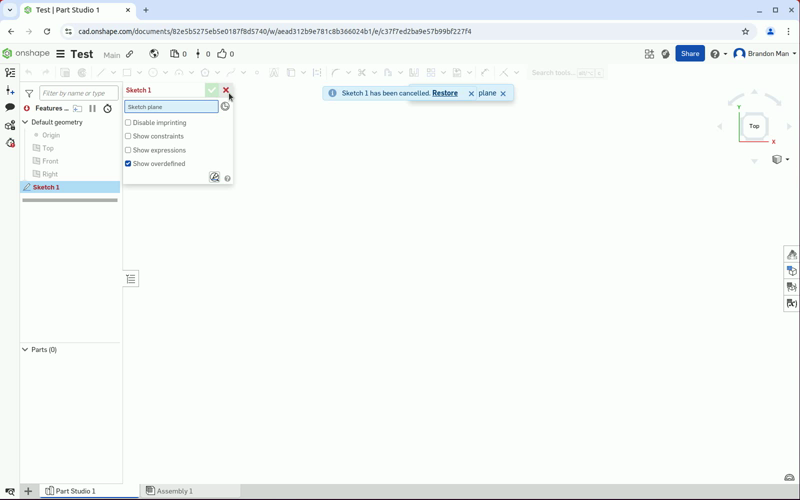
mouse_move(73, 150)
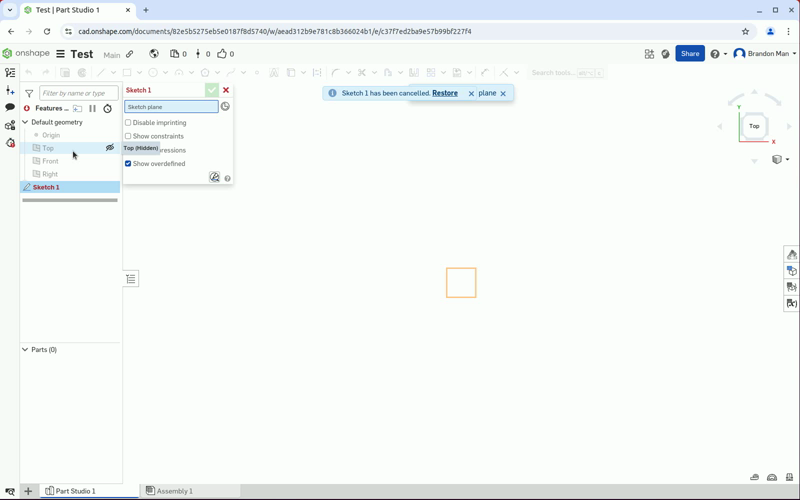
click(73, 150)
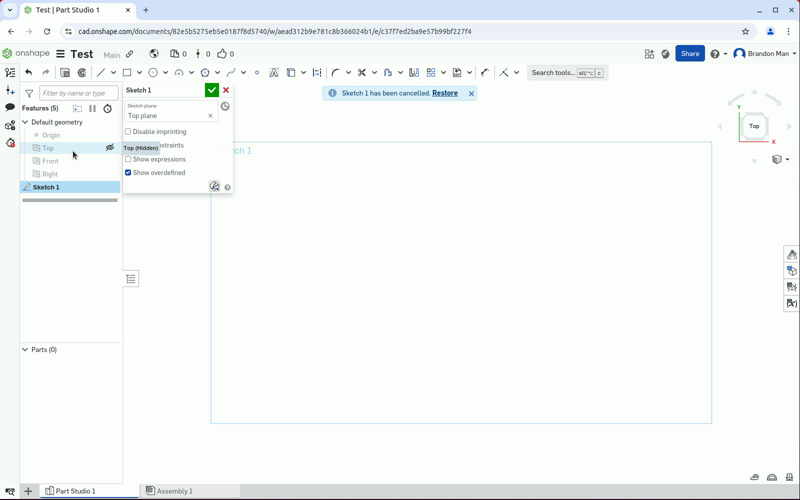
mouse_move(73, 352)
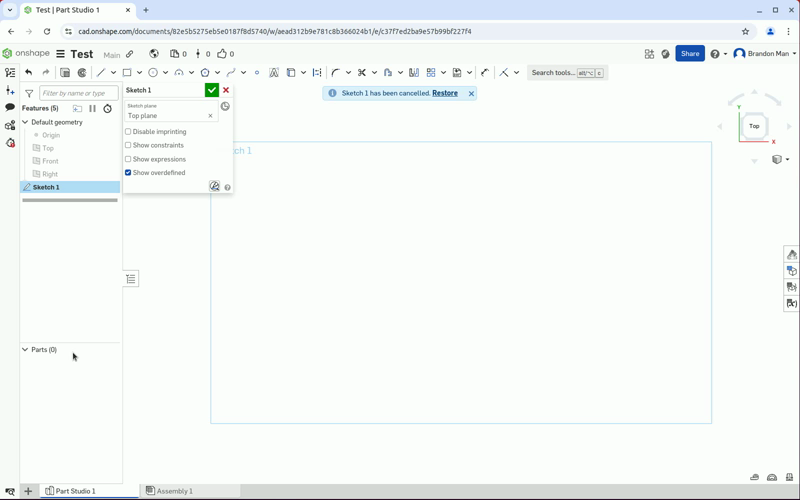
key(y)
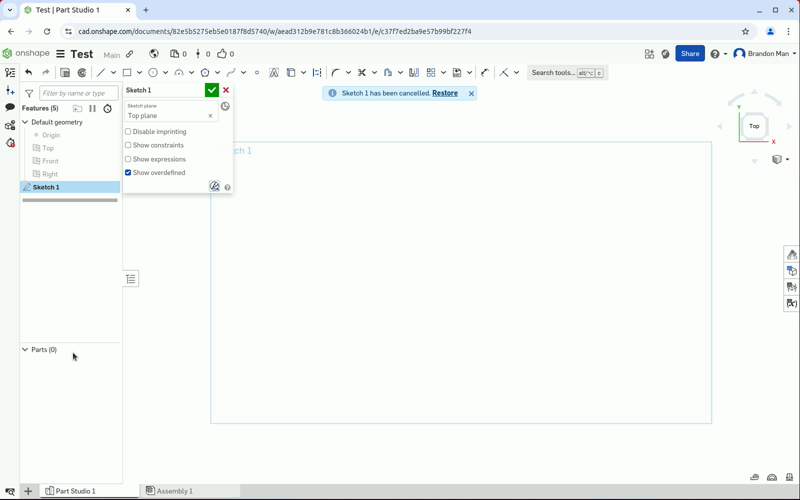
key(l)
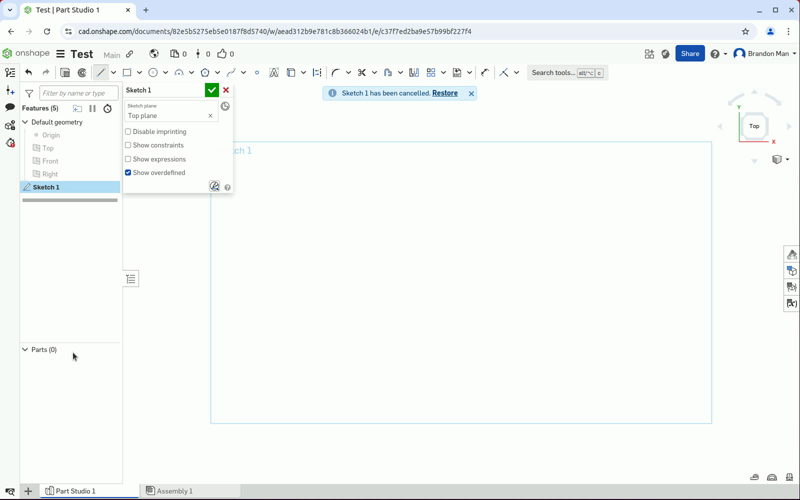
key_down(shift)
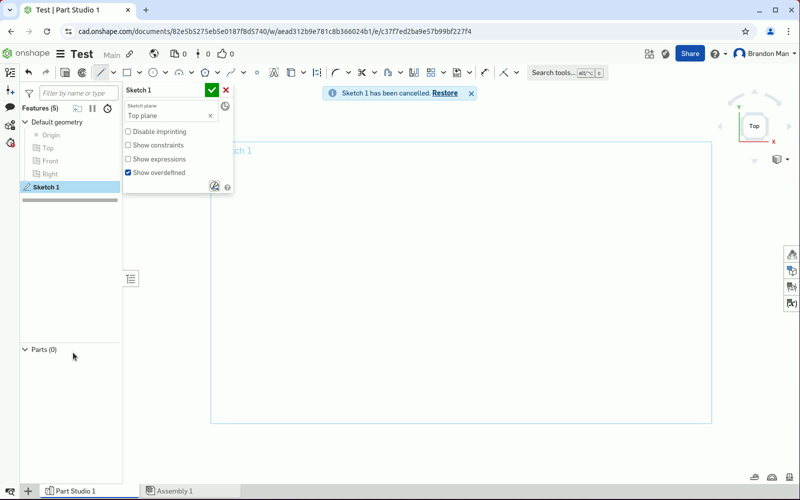
mouse_move(458, 282)
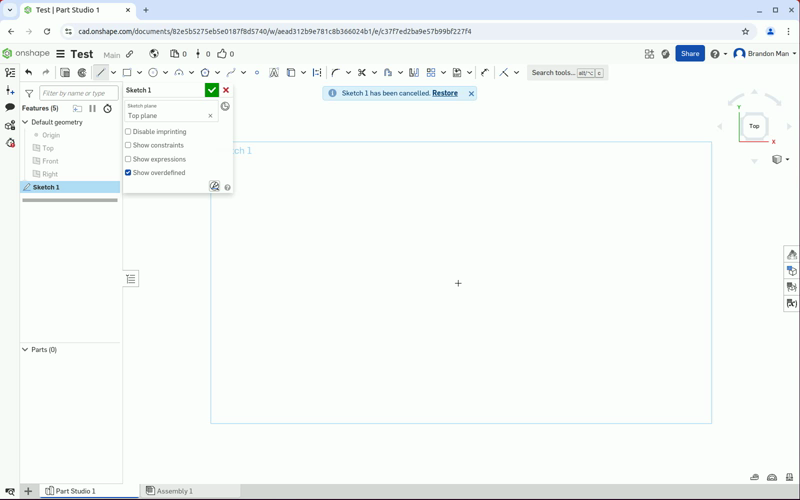
click(458, 282)
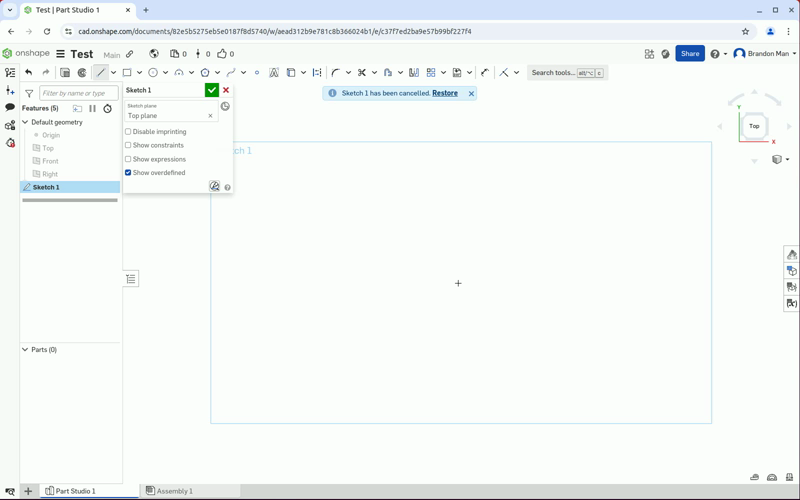
key_up(shift)
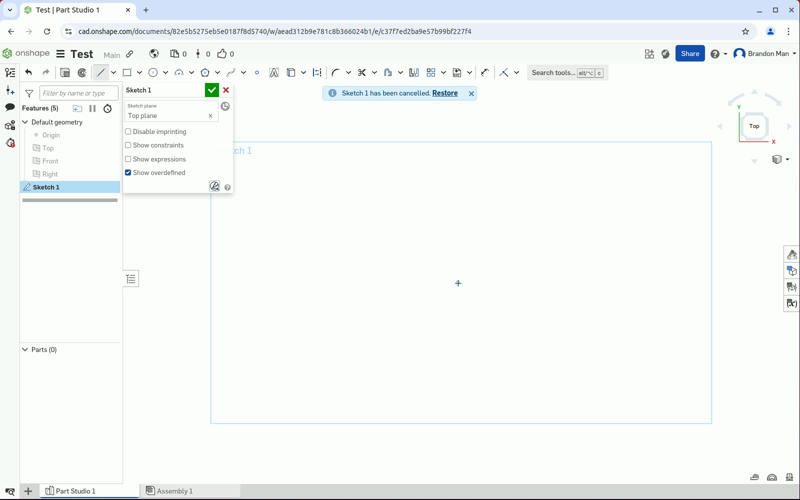
key_down(shift)
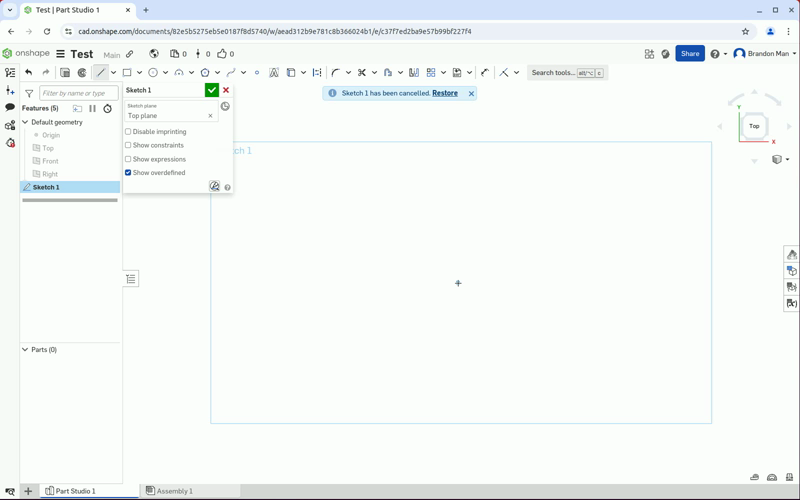
mouse_move(488, 282)
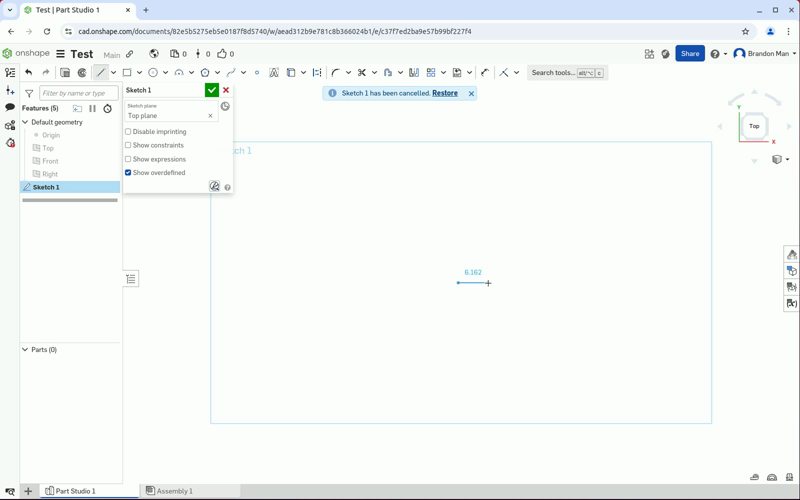
mouse_move(466, 282)
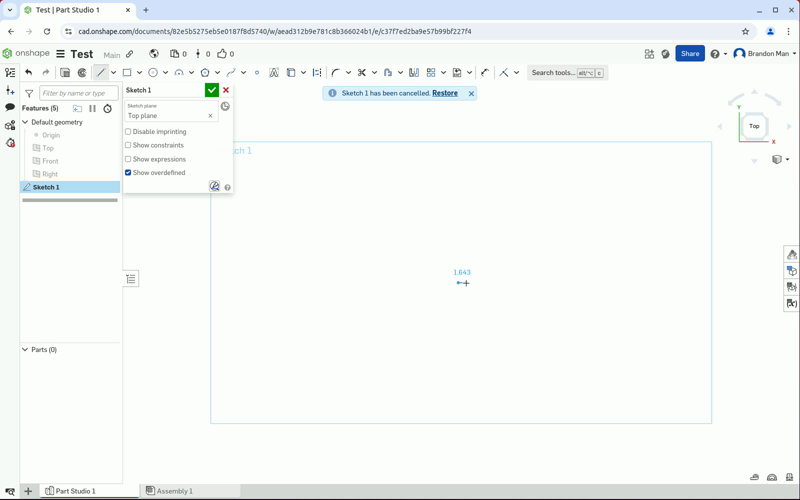
click(466, 282)
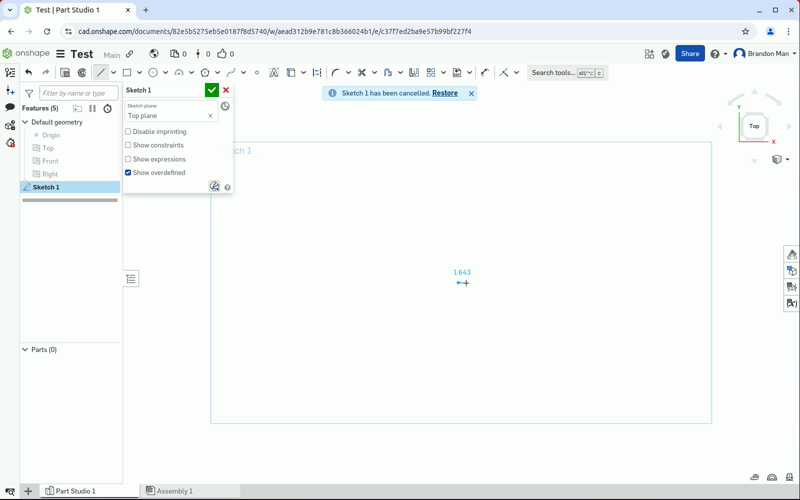
key_up(shift)
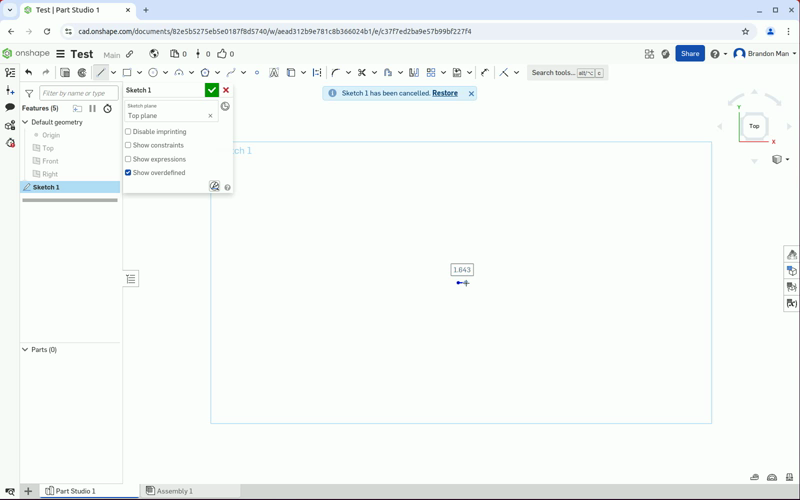
key_down(shift)
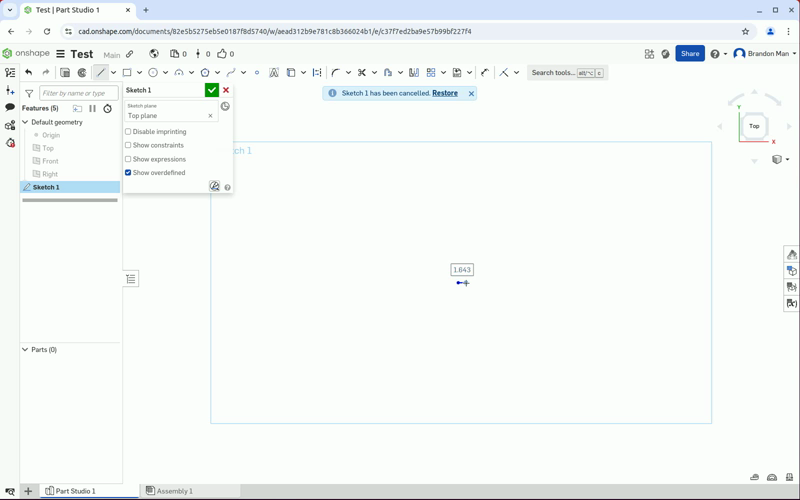
mouse_move(496, 282)
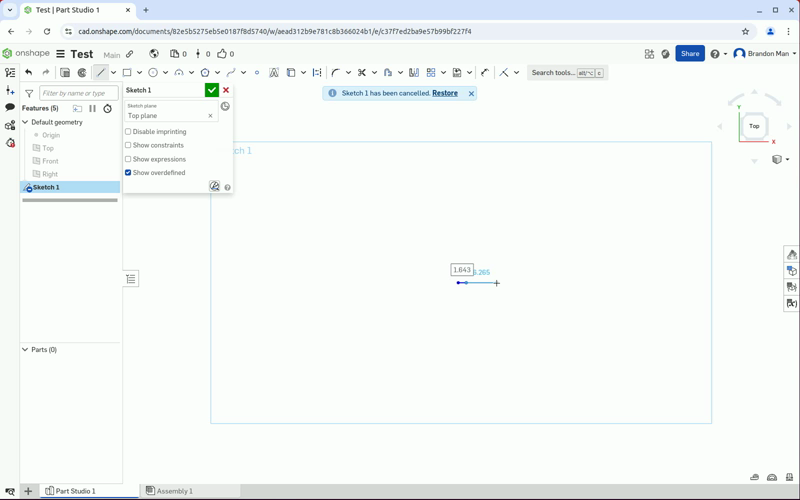
mouse_move(466, 274)
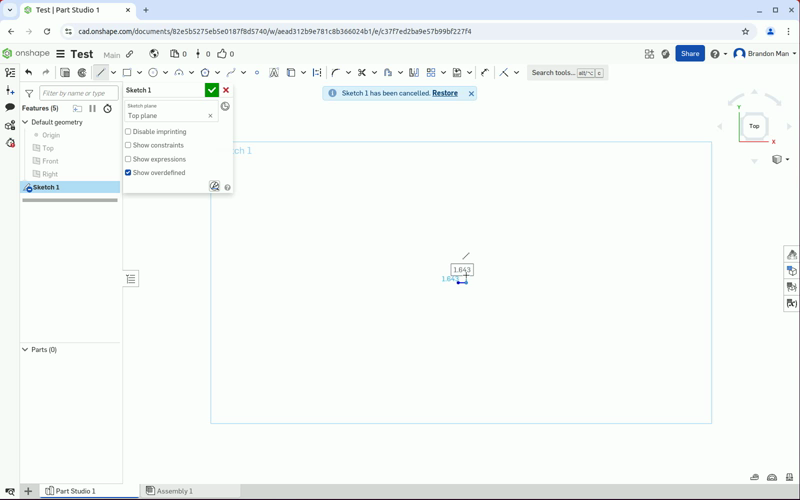
click(466, 274)
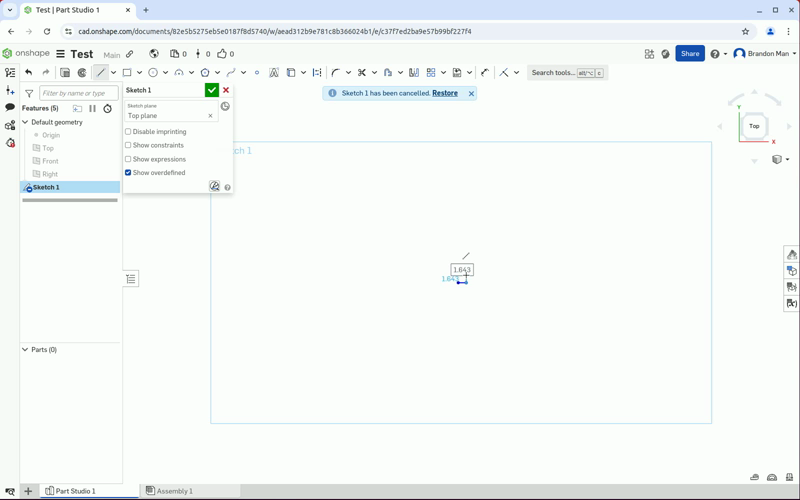
key_up(shift)
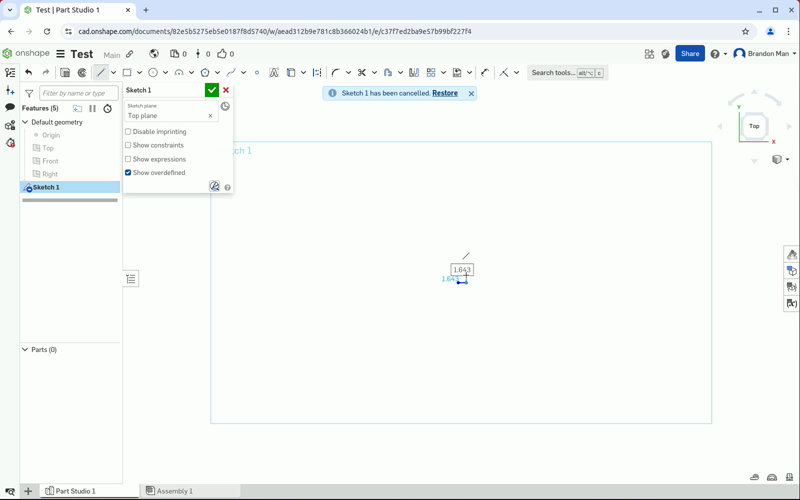
key_down(shift)
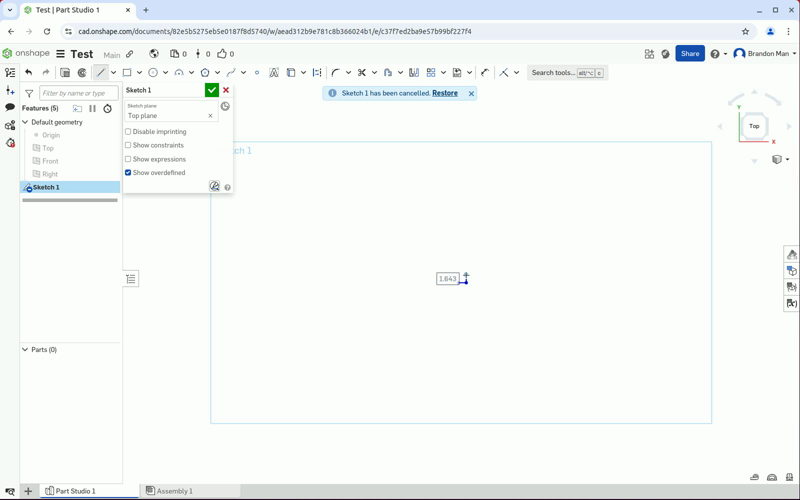
mouse_move(496, 274)
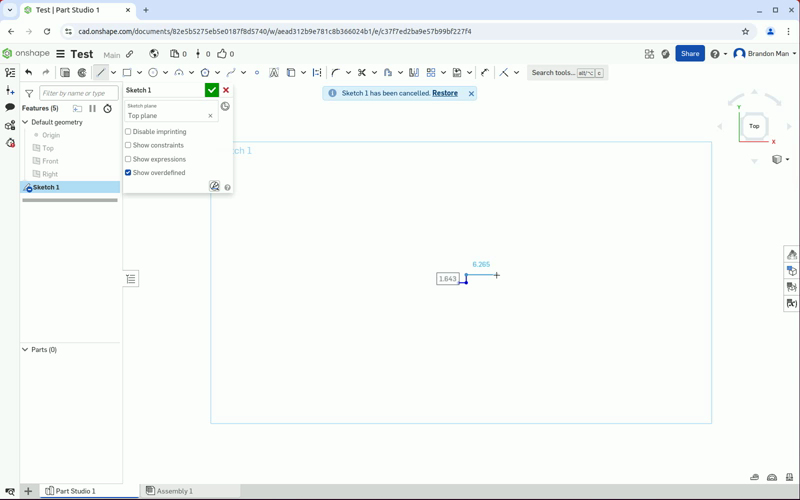
mouse_move(458, 274)
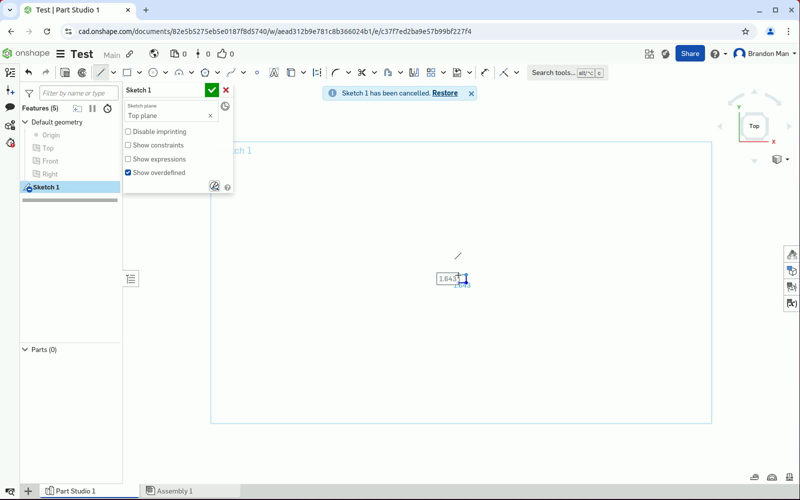
click(458, 274)
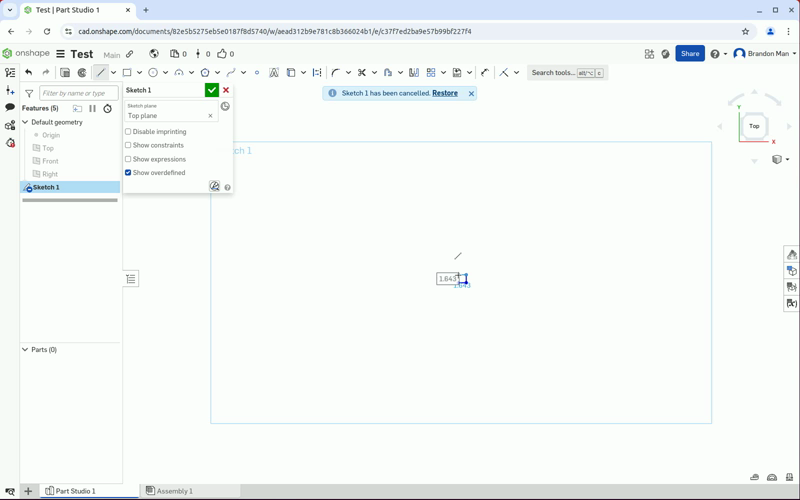
key_up(shift)
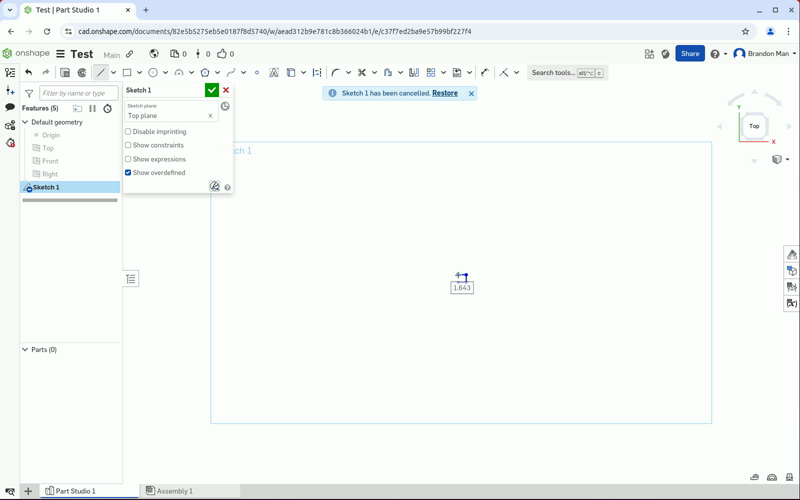
mouse_move(488, 274)
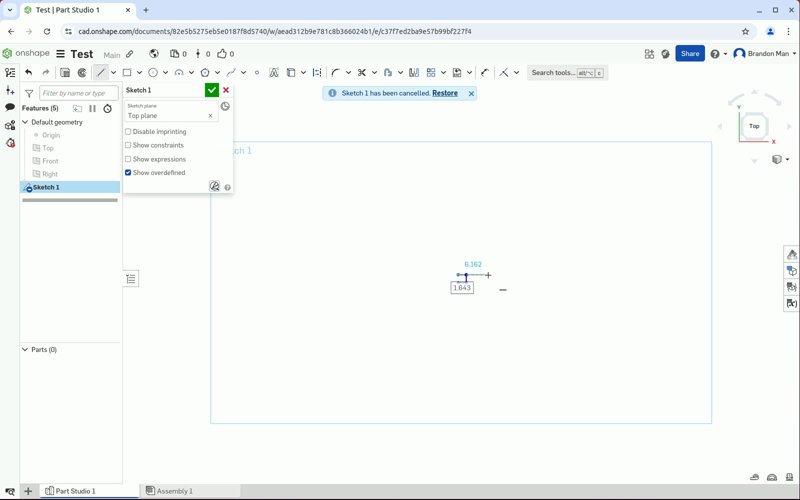
key_down(shift)
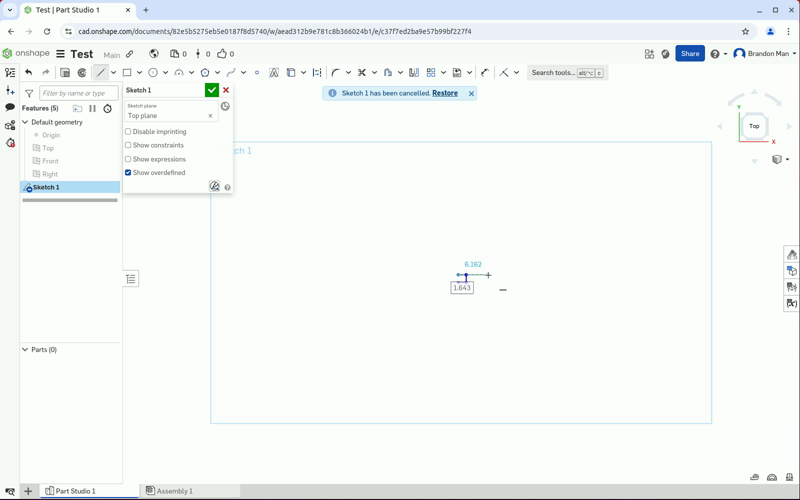
mouse_move(458, 282)
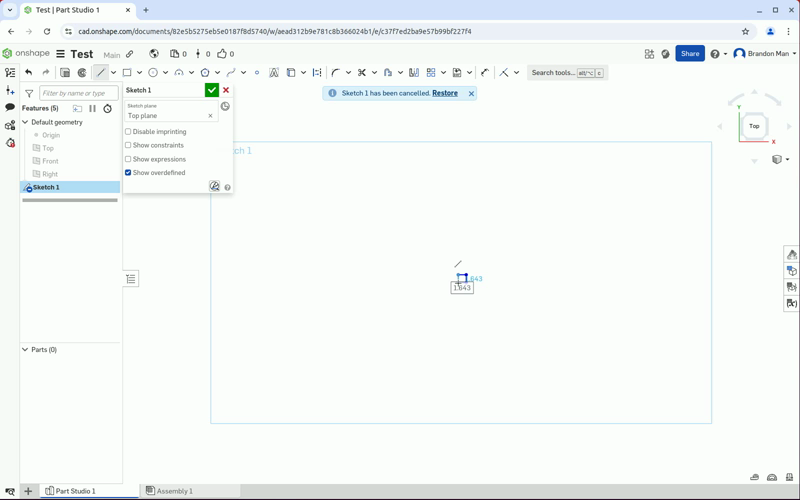
key_up(shift)
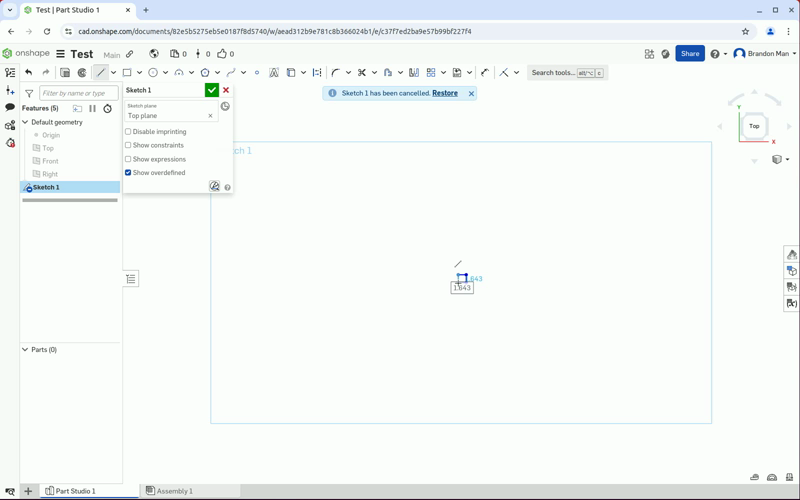
click(458, 282)
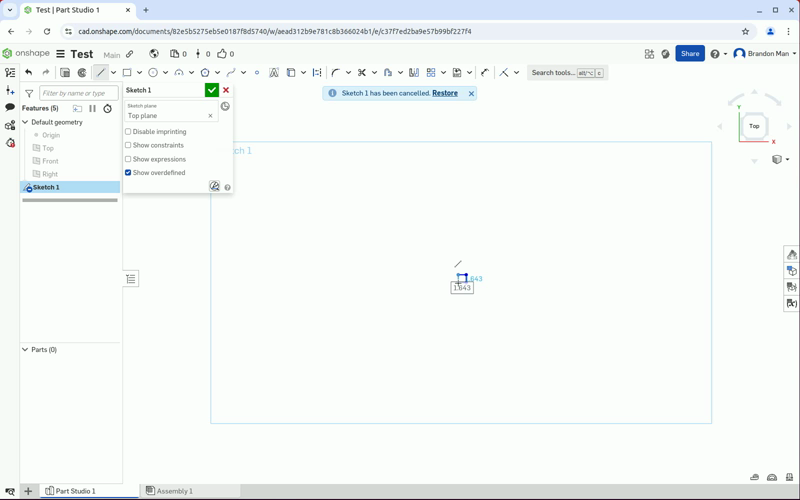
key(esc)
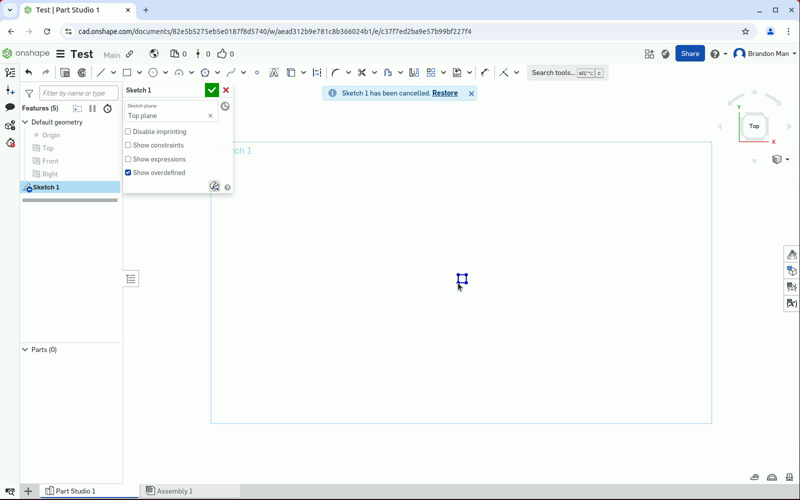
mouse_move(460, 276)
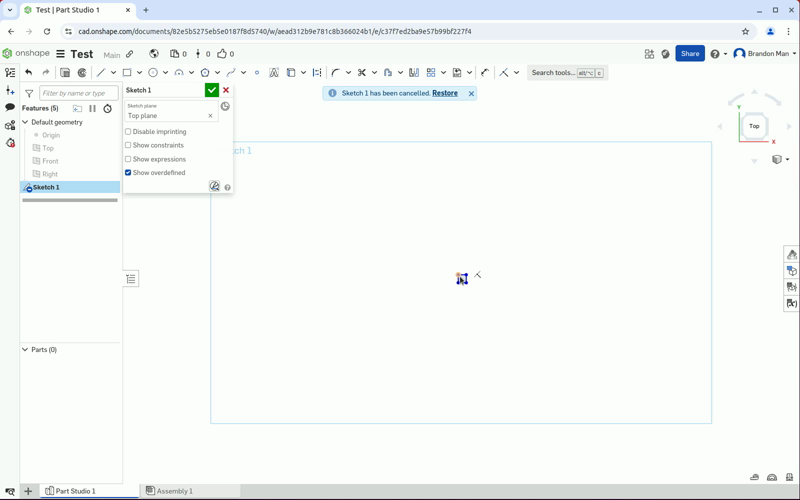
scroll(6)
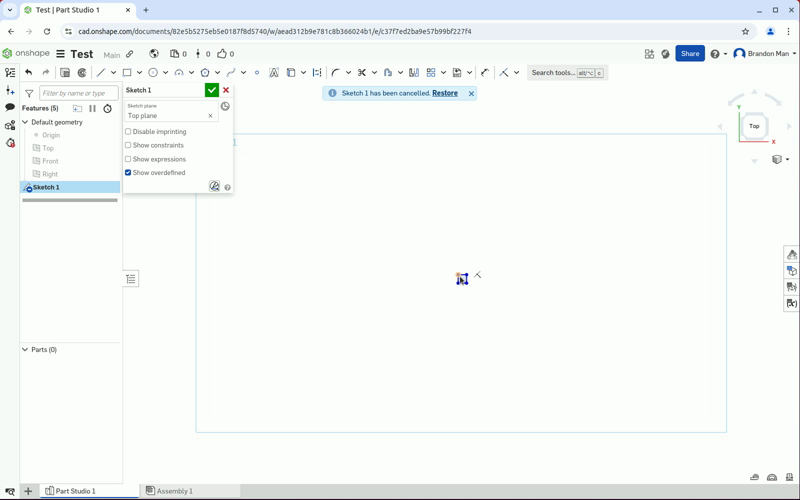
scroll(6)
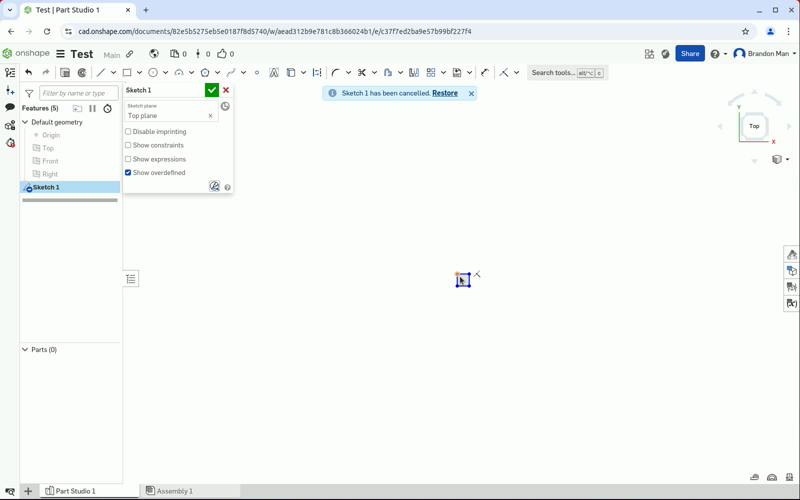
scroll(6)
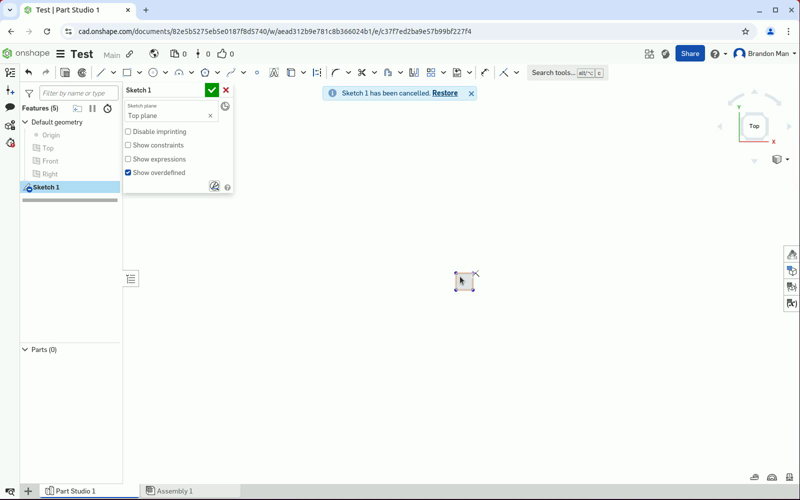
scroll(6)
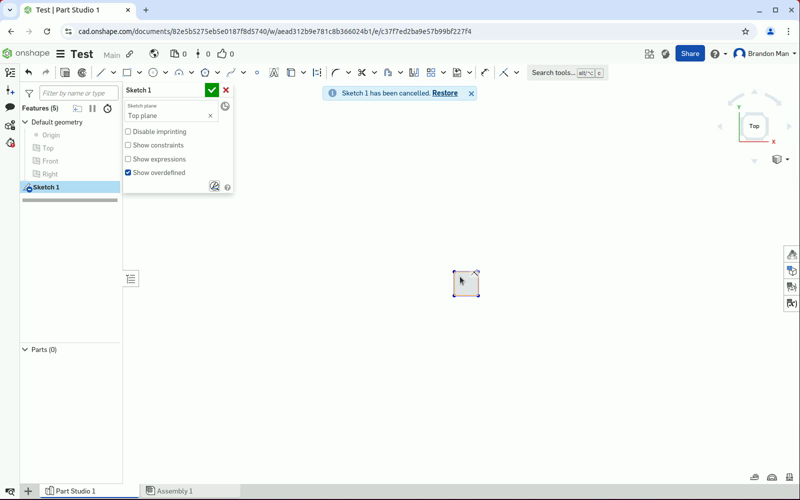
scroll(6)
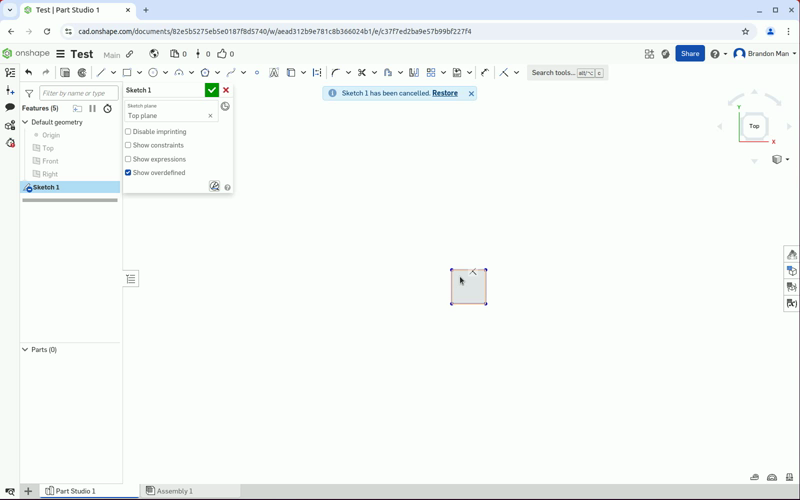
scroll(6)
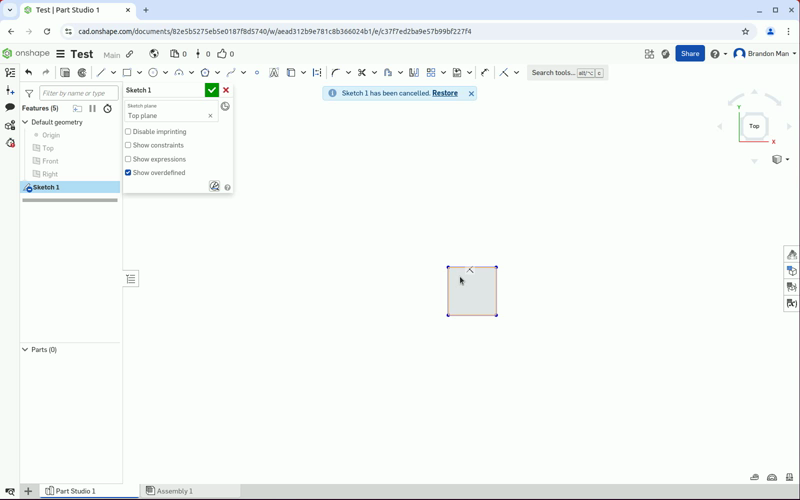
scroll(6)
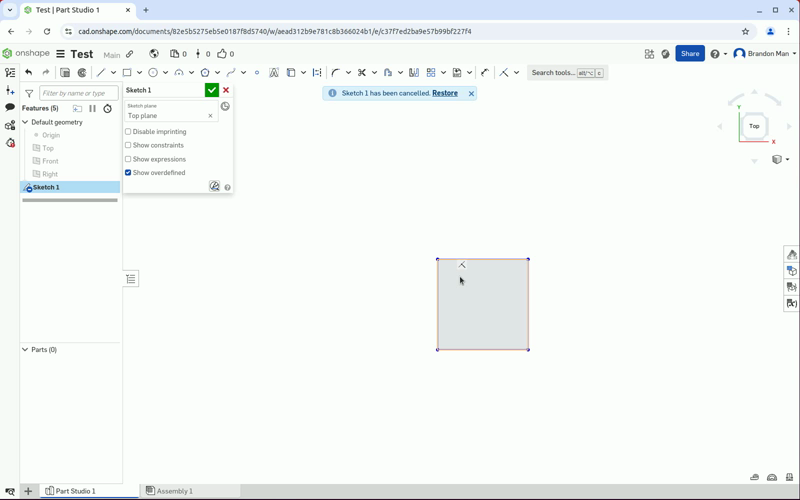
click(460, 276)
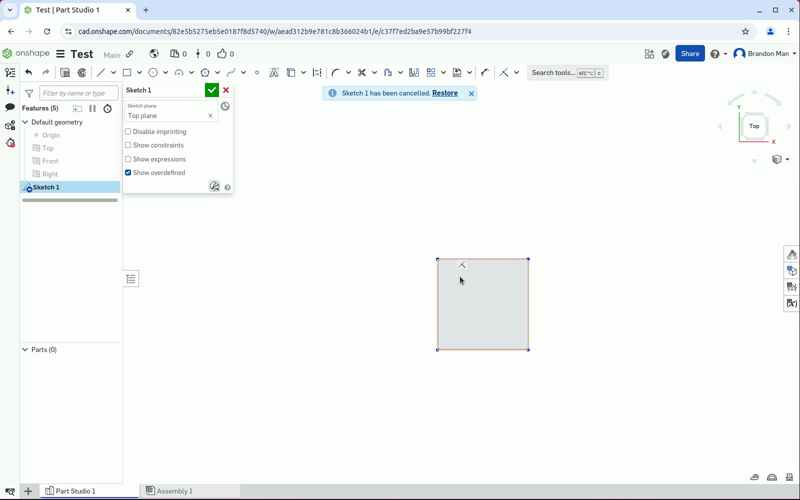
scroll(-6)
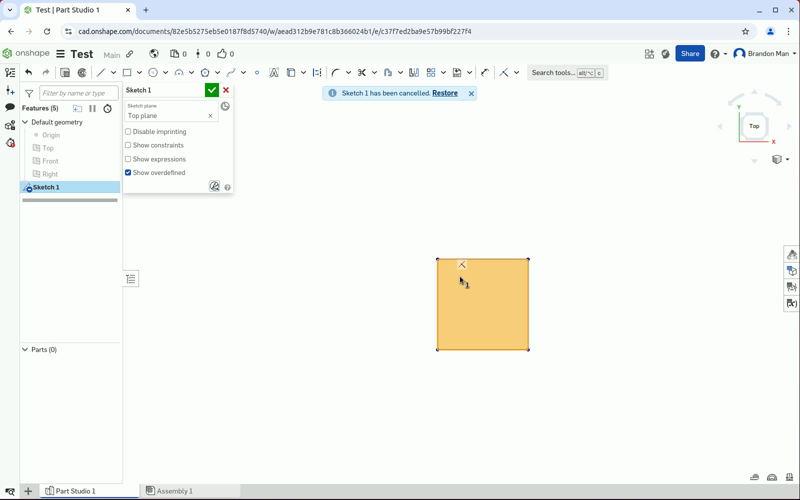
scroll(-6)
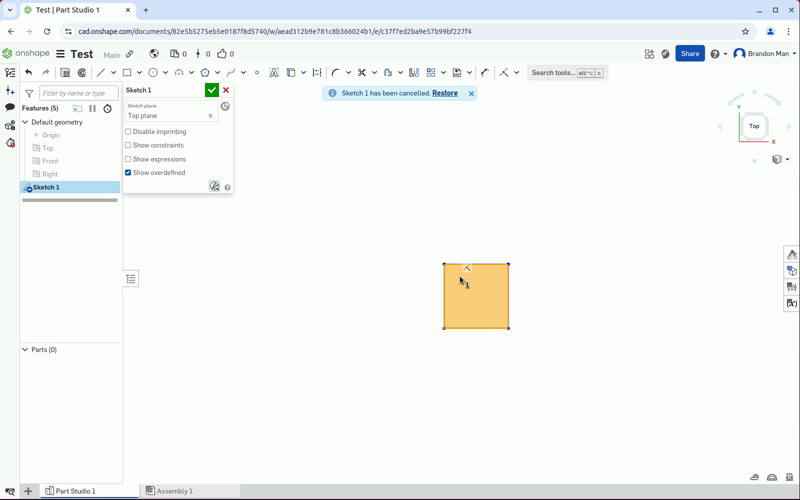
scroll(-6)
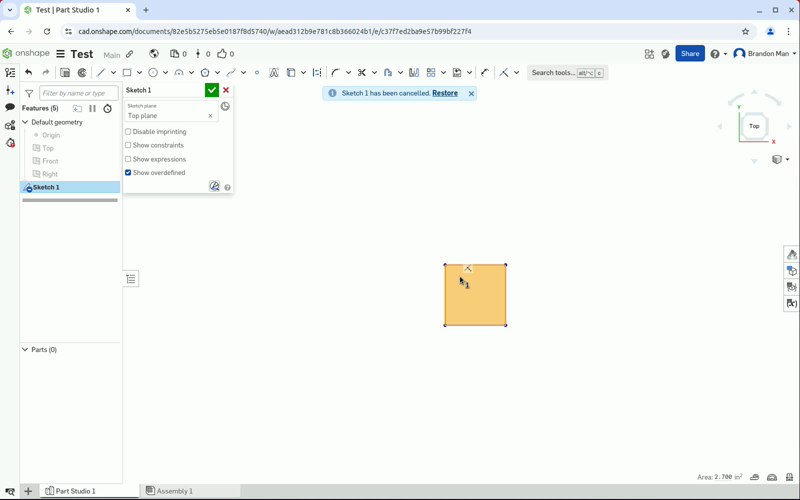
scroll(-6)
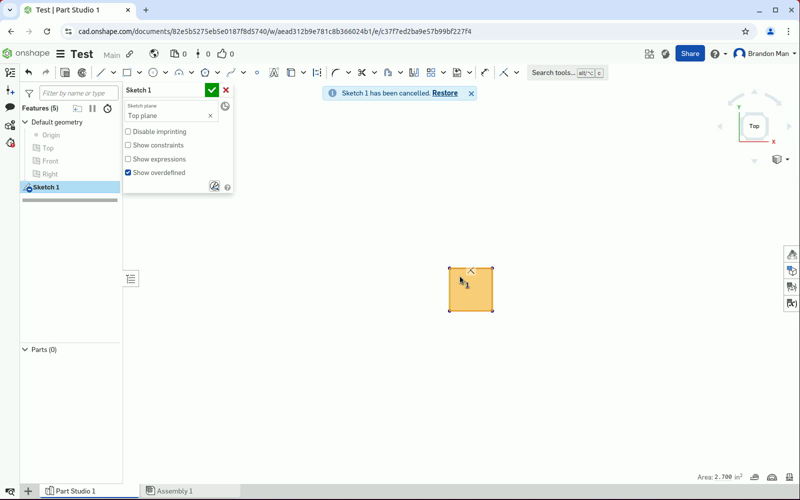
scroll(-6)
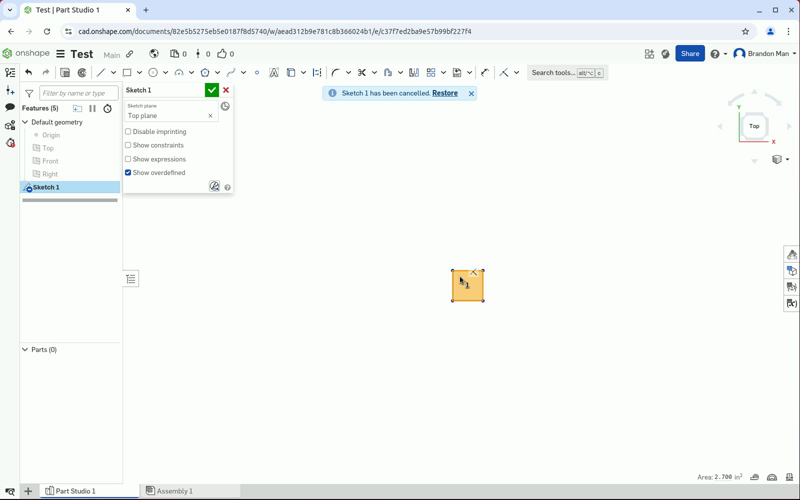
scroll(-6)
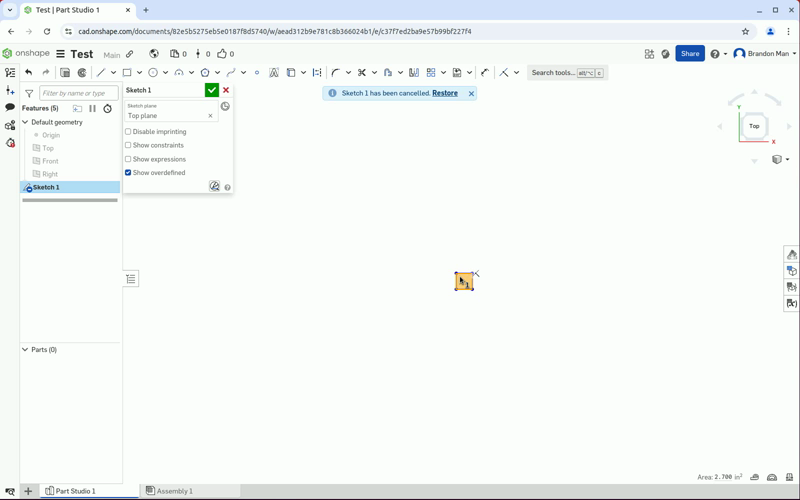
scroll(-6)
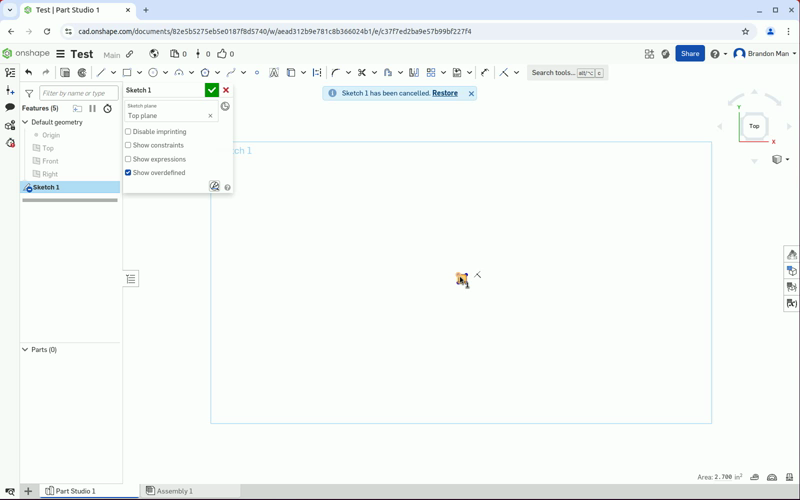
mouse_move(73, 352)
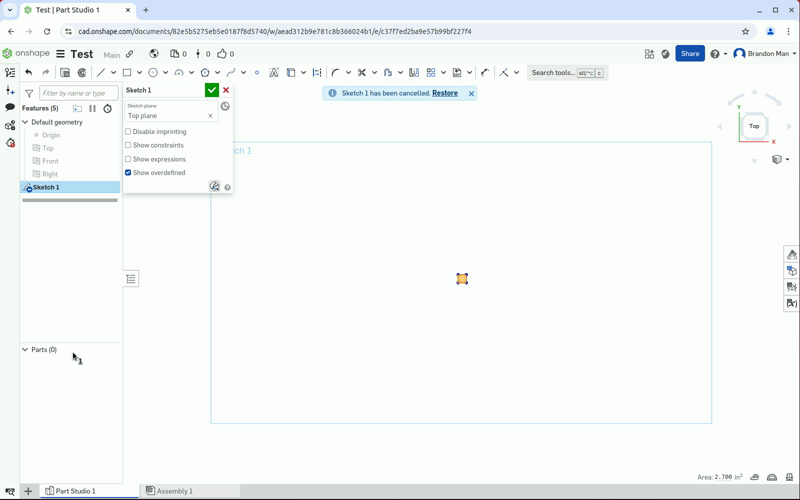
key(shift+y)
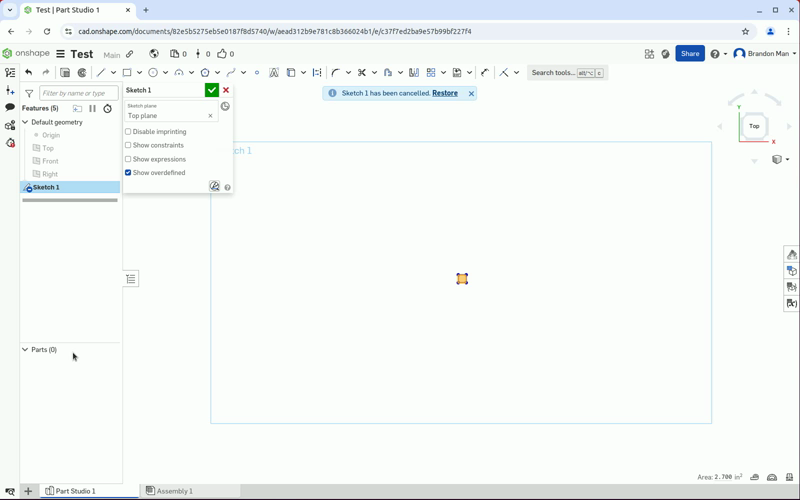
key(shift+e)
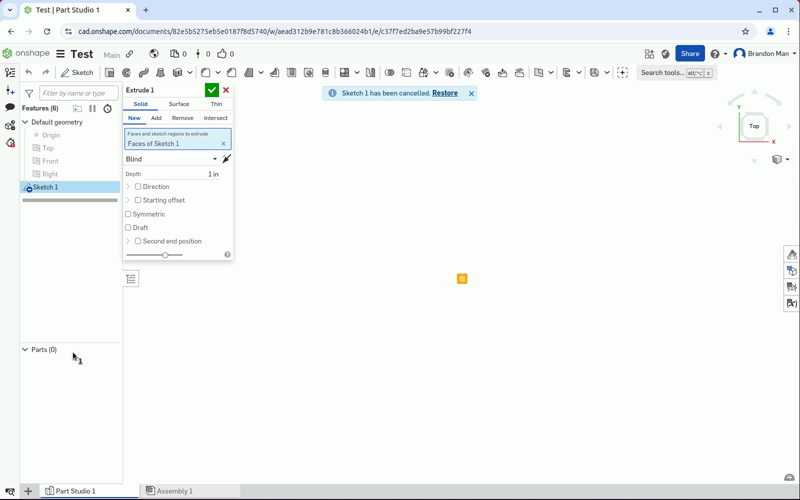
mouse_move(143, 106)
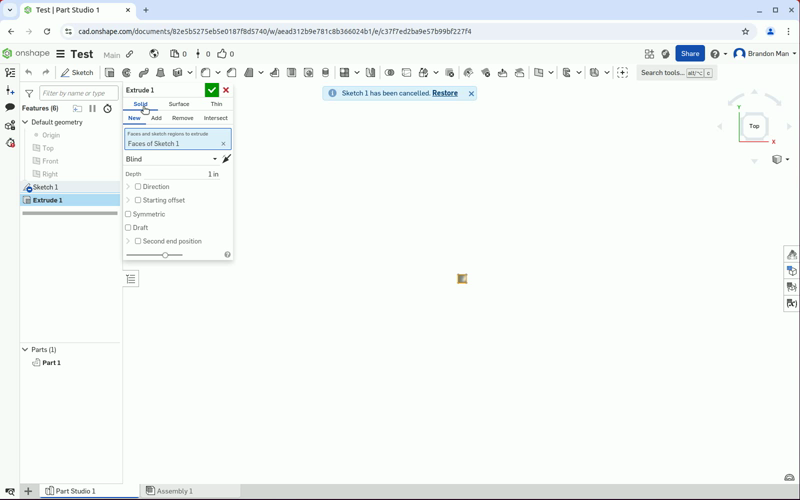
click(143, 106)
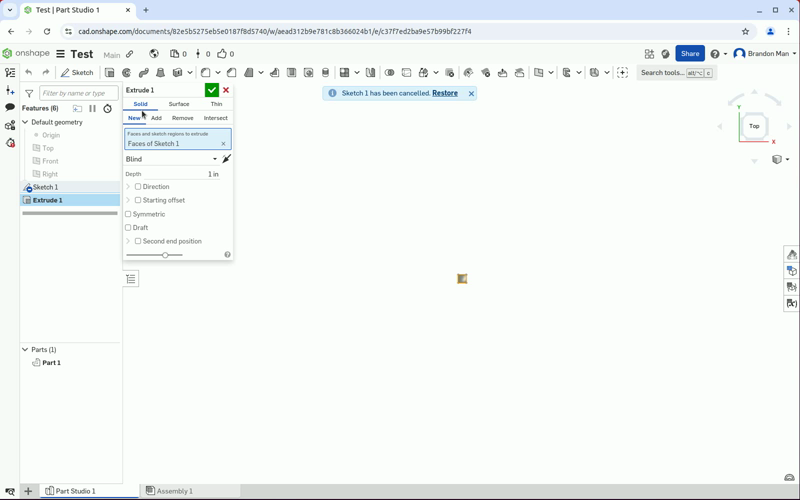
mouse_move(137, 120)
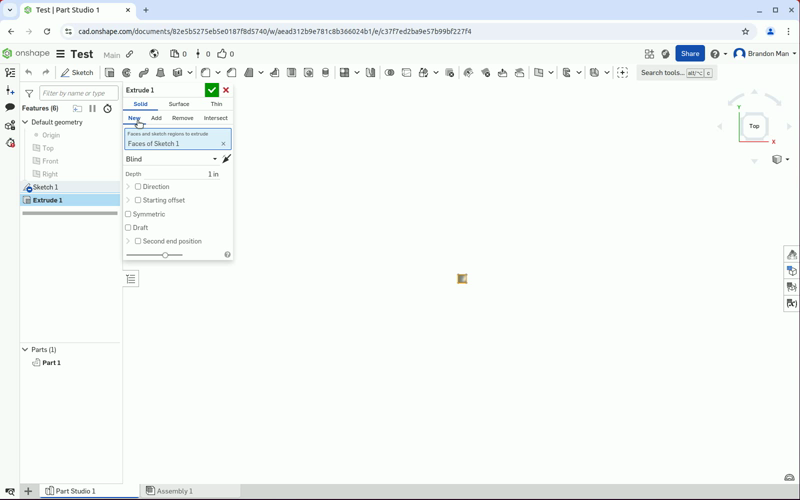
click(137, 120)
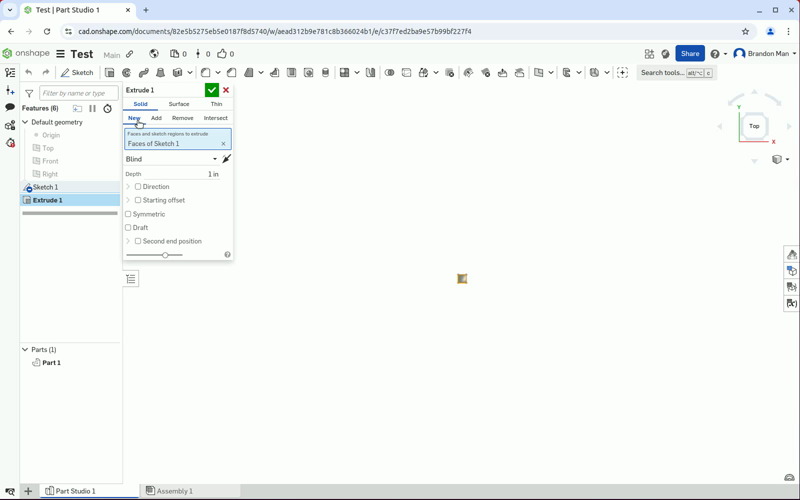
key(tab, 4)
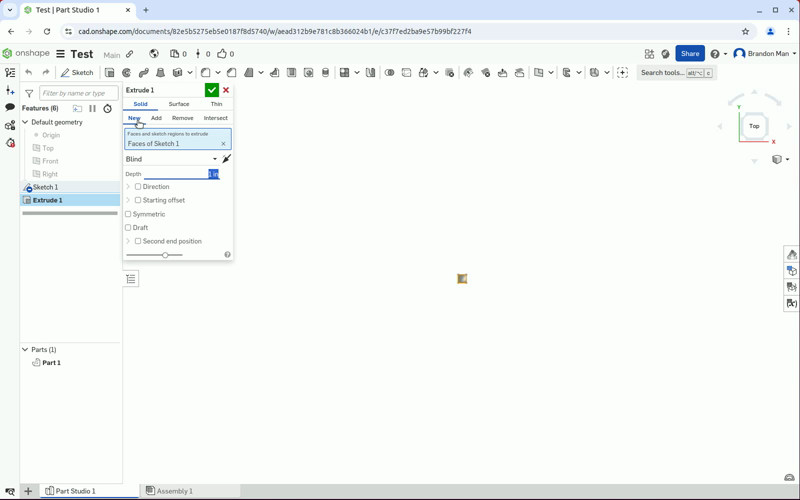
text(23.108)
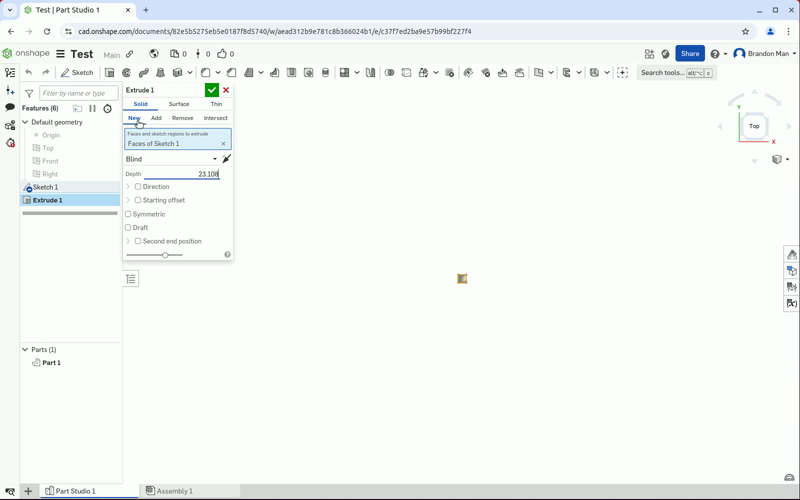
key(enter)
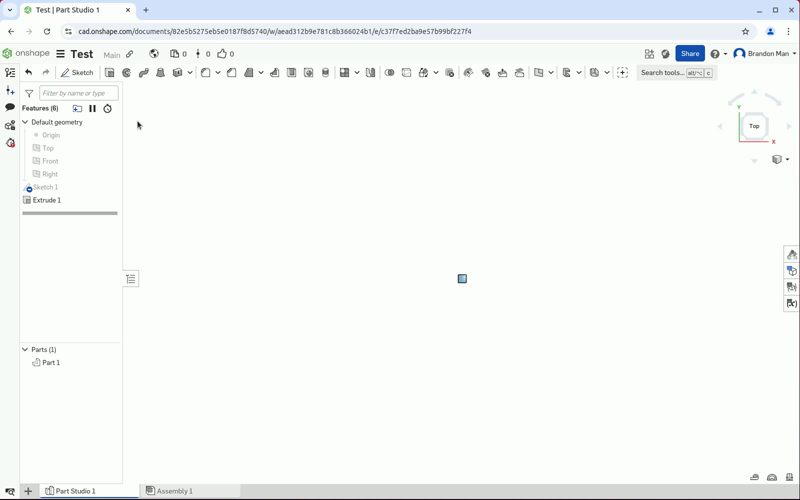
key(shift+h)
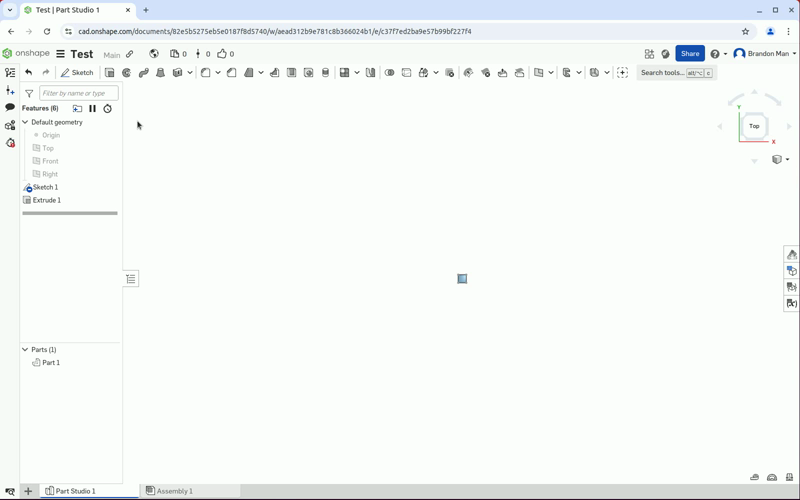
key(shift+h)
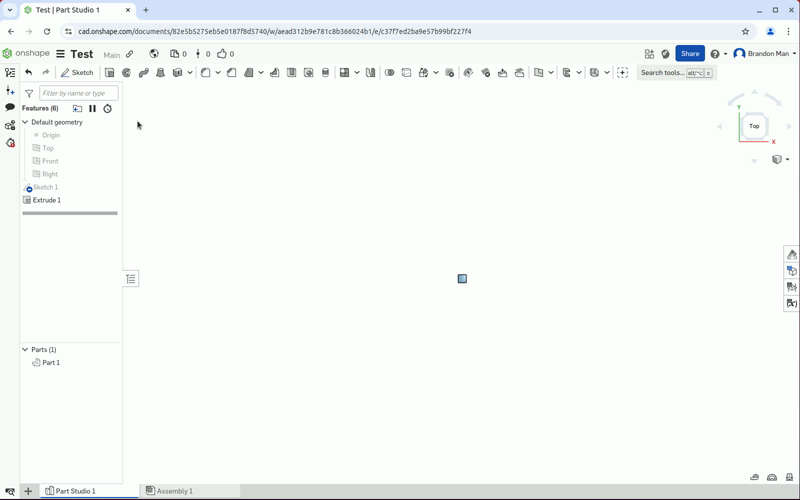
mouse_move(73, 189)
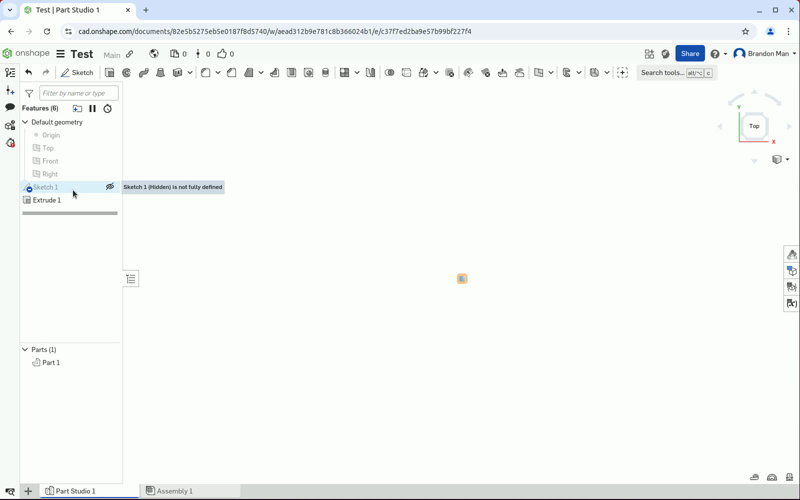
click(73, 189)
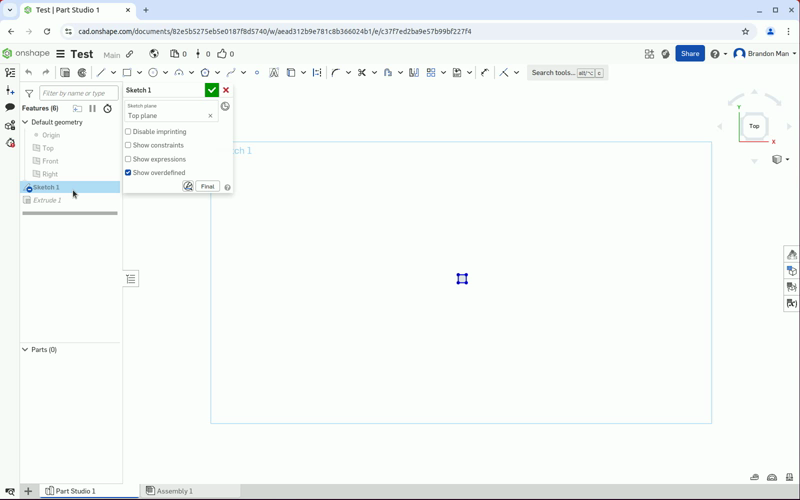
mouse_move(229, 92)
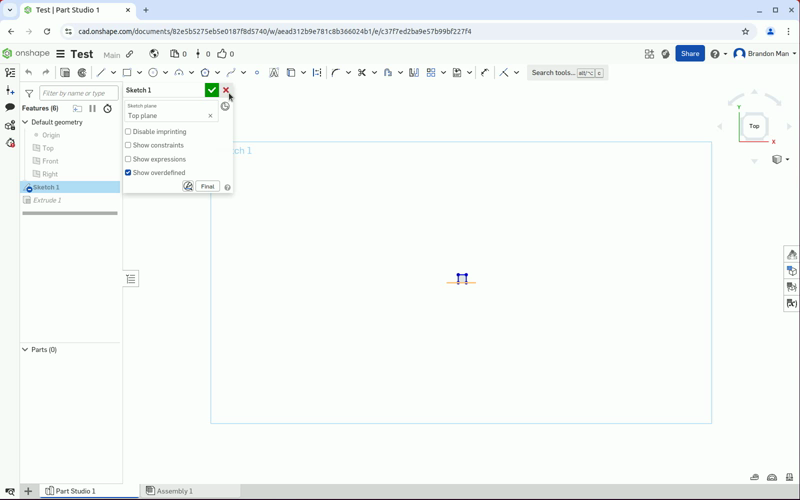
click(229, 92)
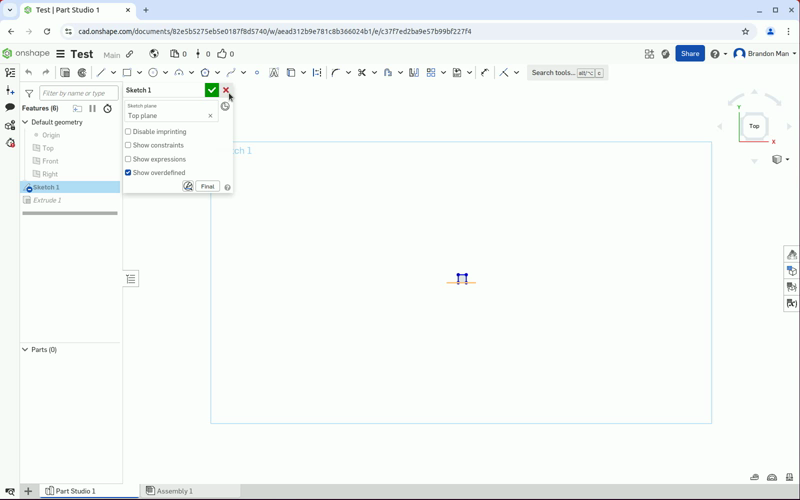
key(shift+s)
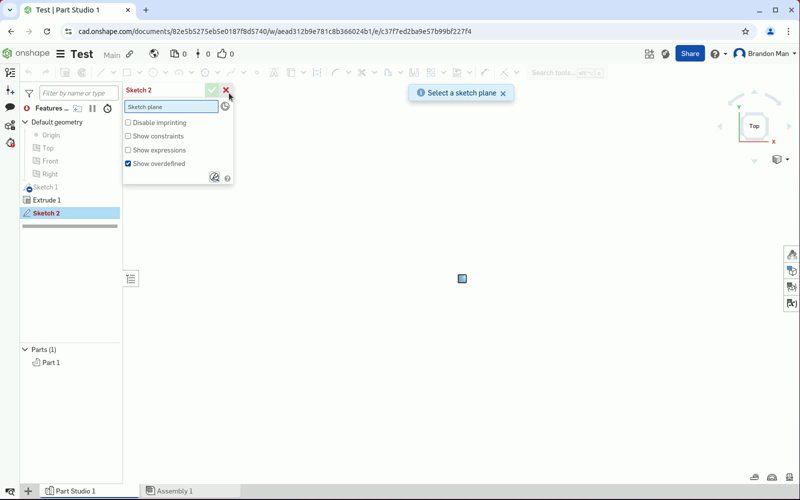
mouse_move(73, 150)
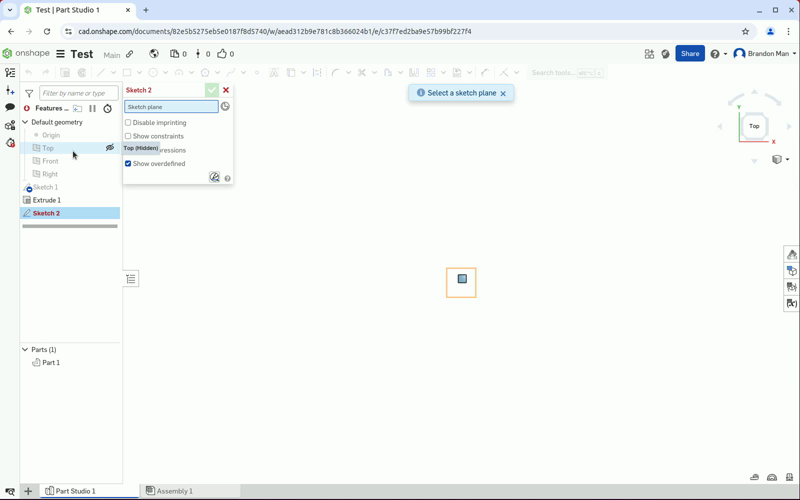
click(73, 150)
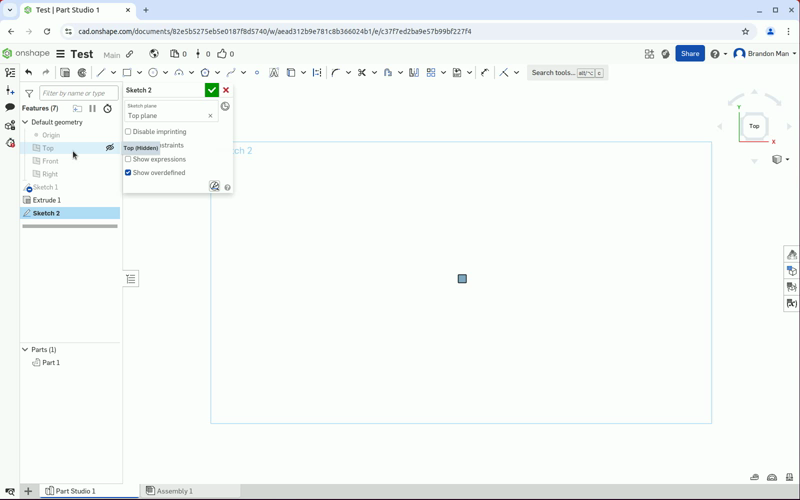
mouse_move(73, 352)
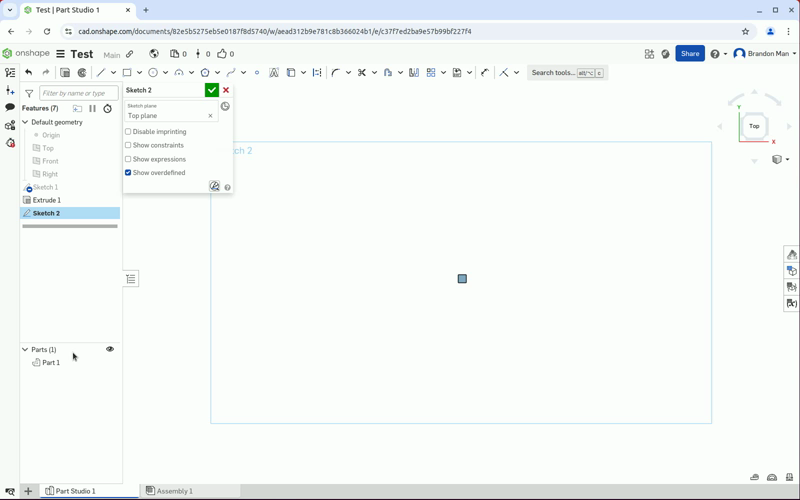
key(y)
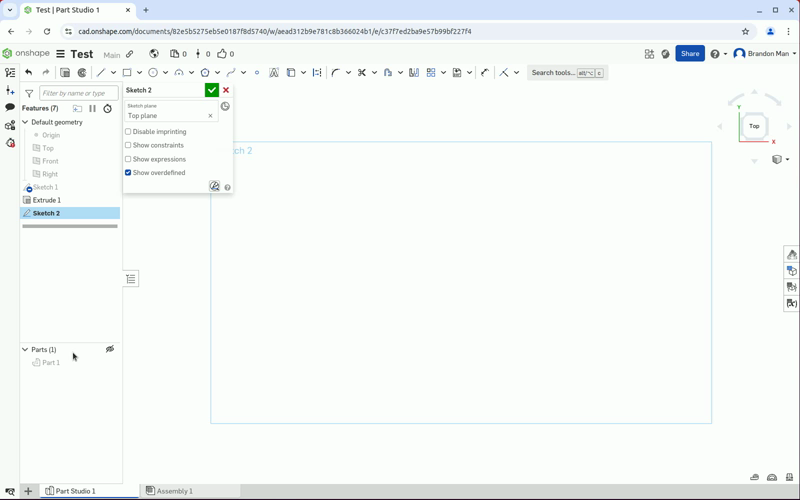
key(l)
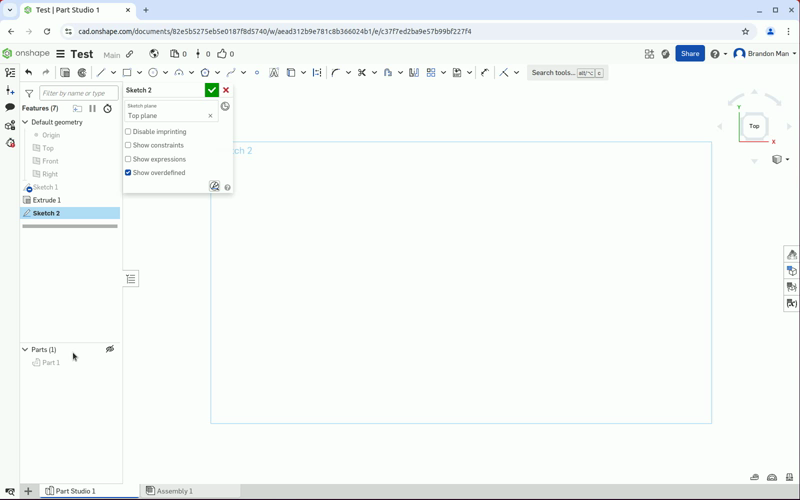
key_down(shift)
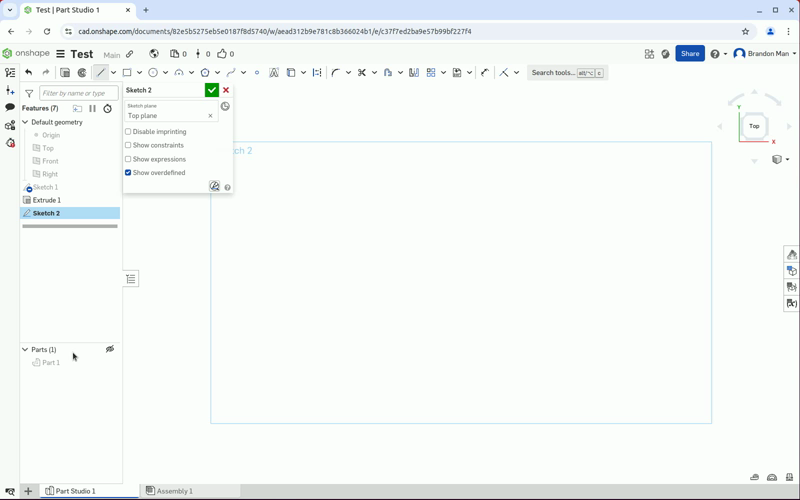
mouse_move(528, 284)
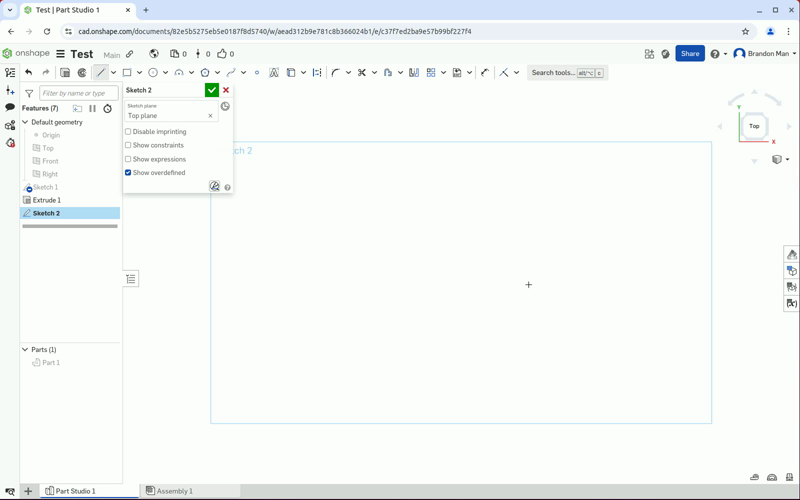
click(528, 284)
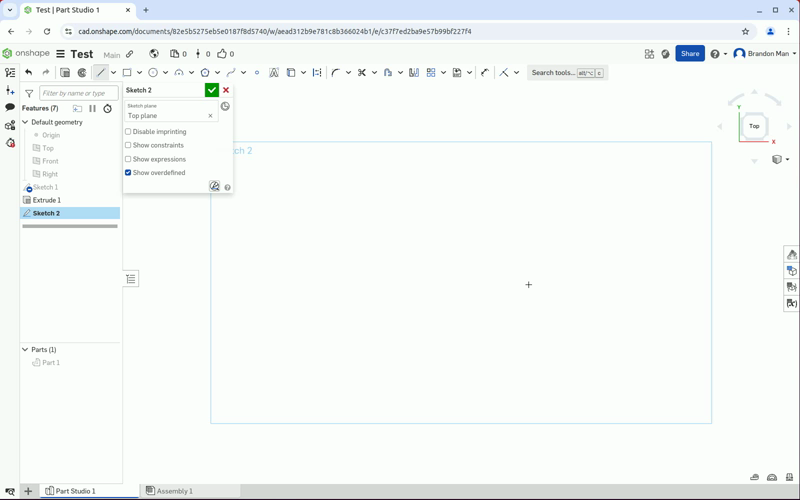
key_up(shift)
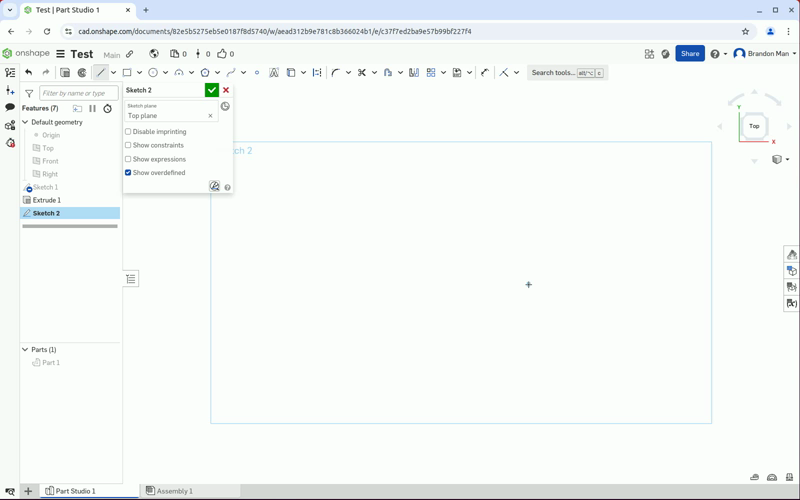
key_down(shift)
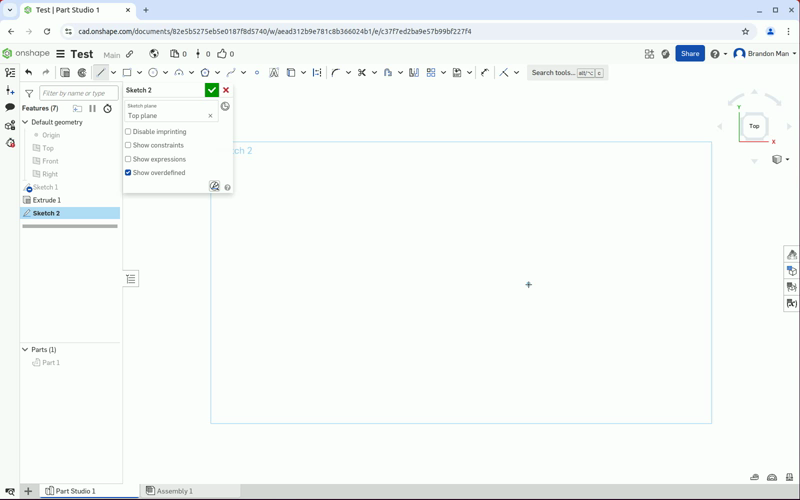
mouse_move(558, 284)
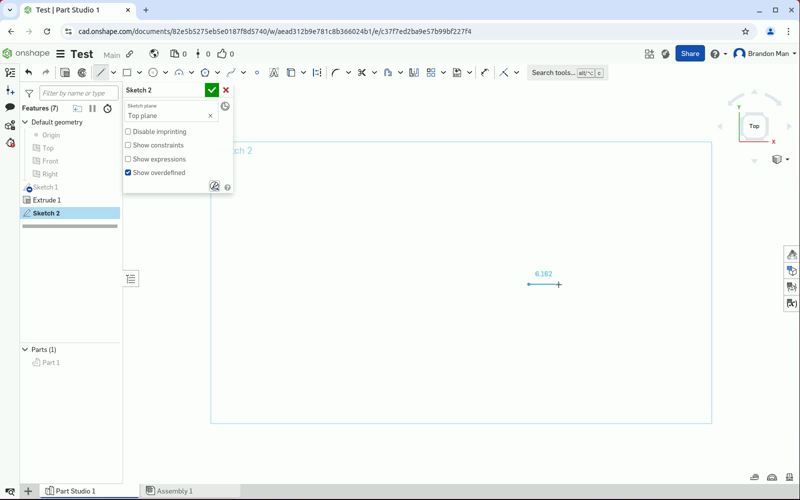
mouse_move(537, 284)
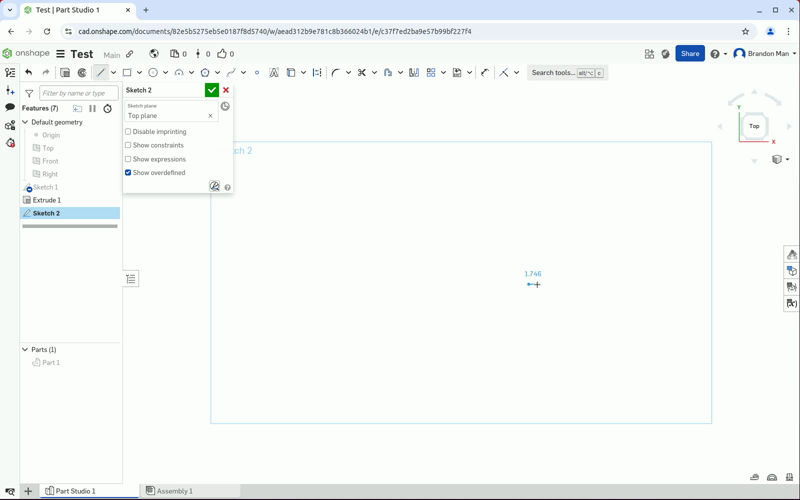
click(537, 284)
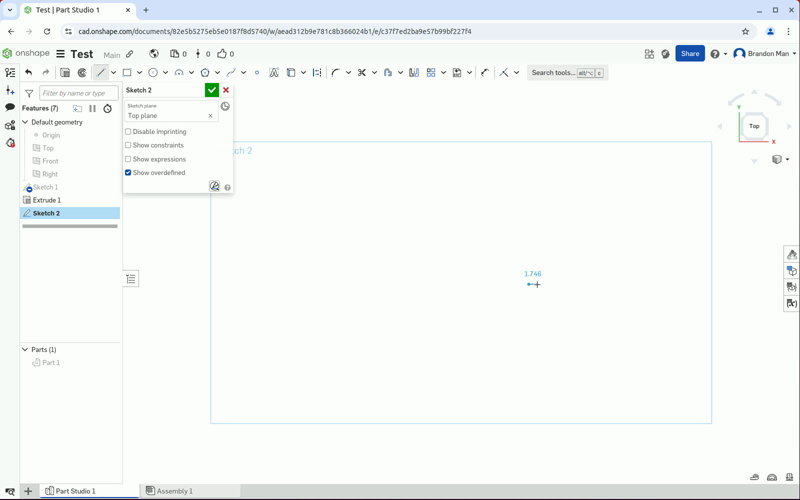
key_up(shift)
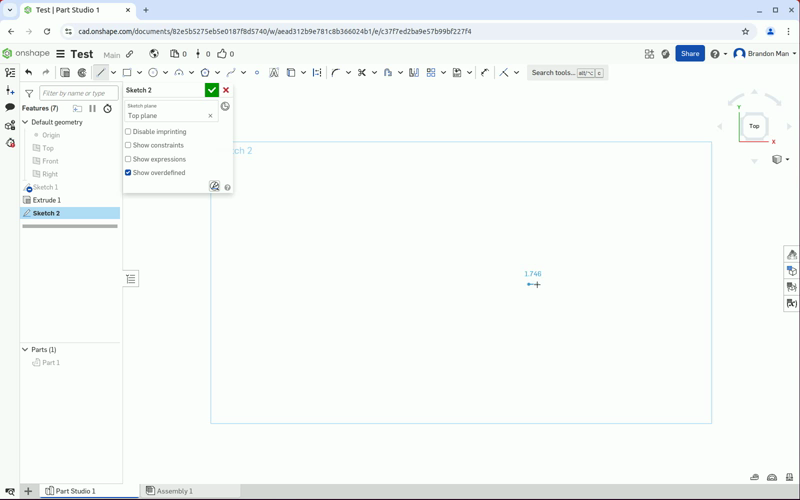
key_down(shift)
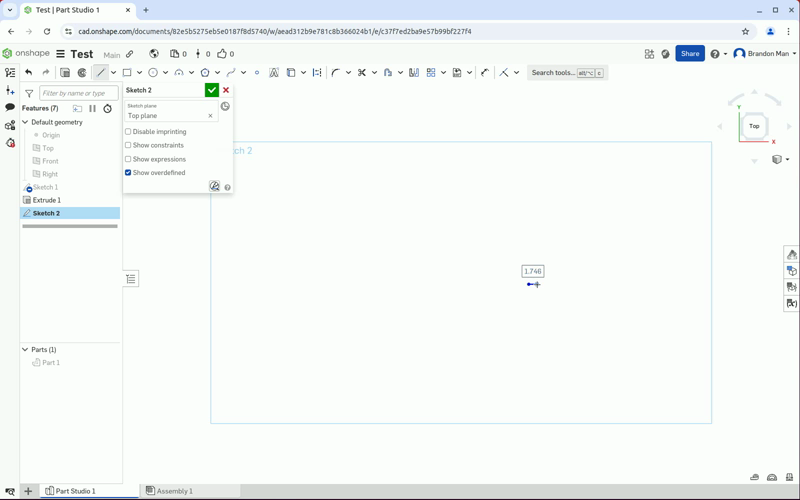
mouse_move(567, 284)
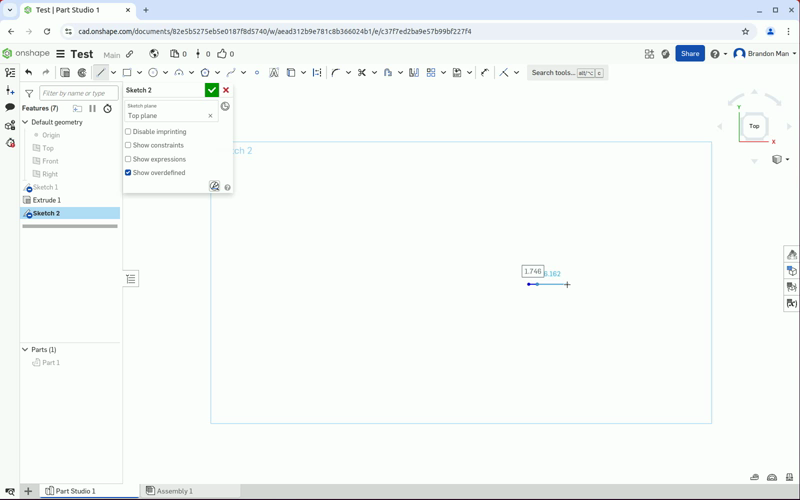
mouse_move(537, 276)
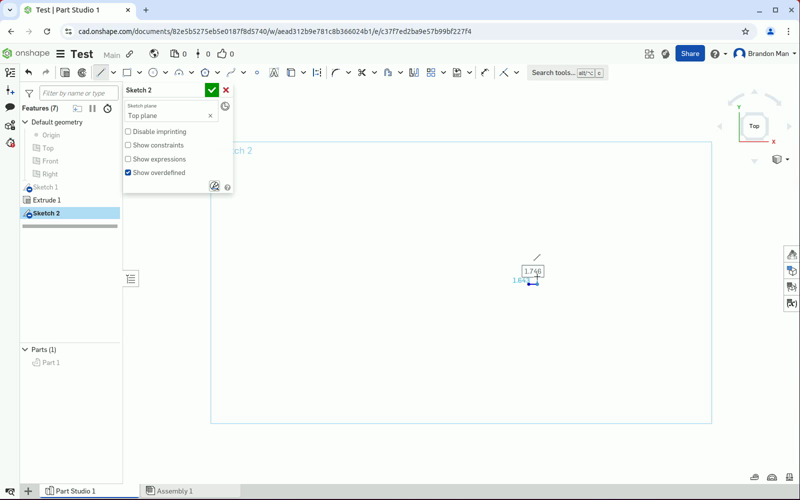
click(537, 276)
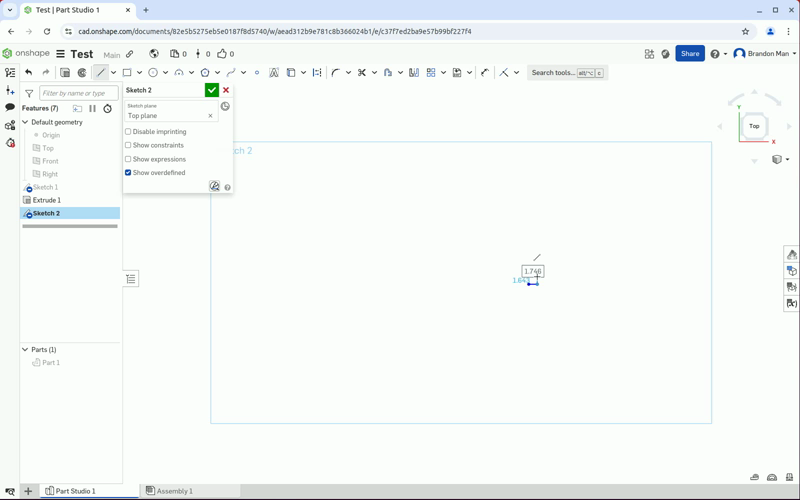
key_up(shift)
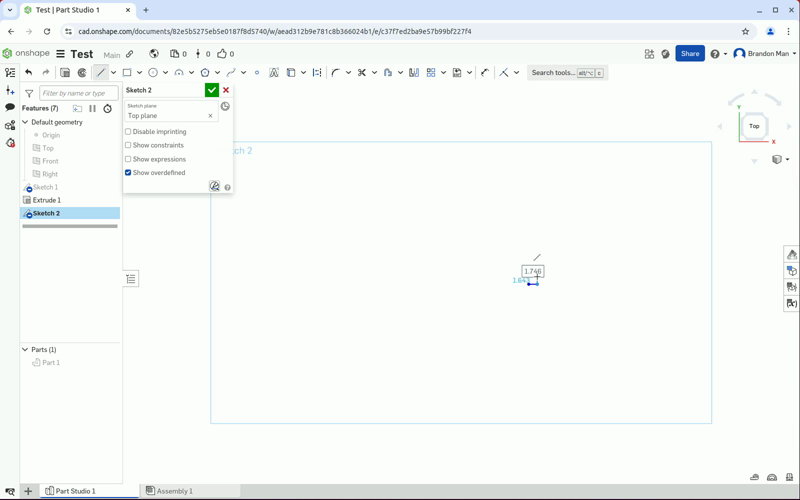
key_down(shift)
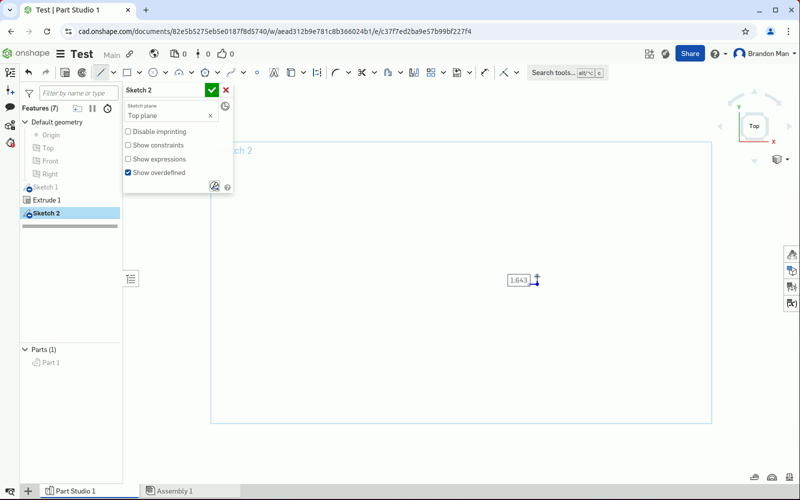
mouse_move(567, 276)
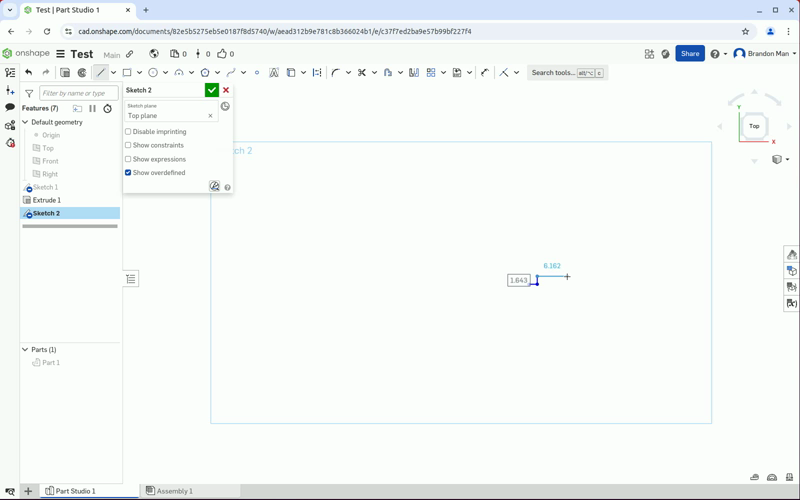
mouse_move(528, 276)
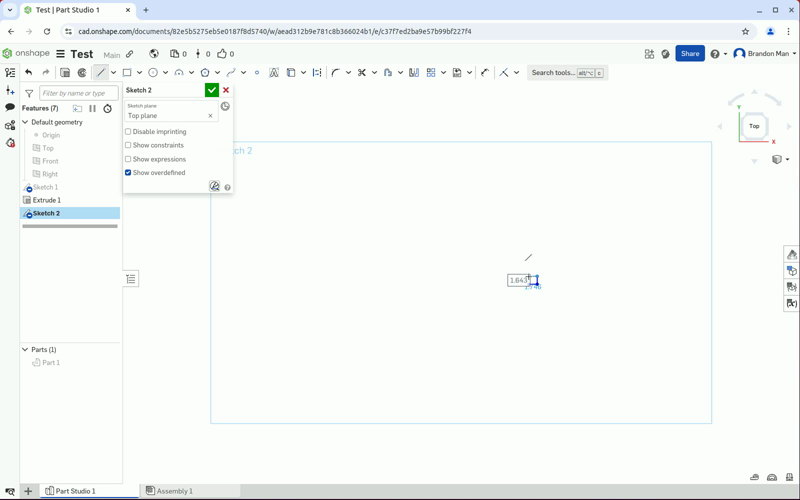
click(528, 276)
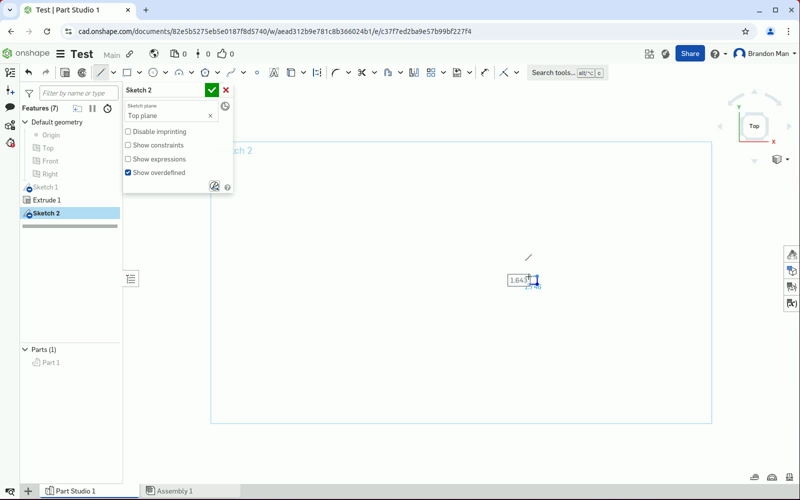
key_up(shift)
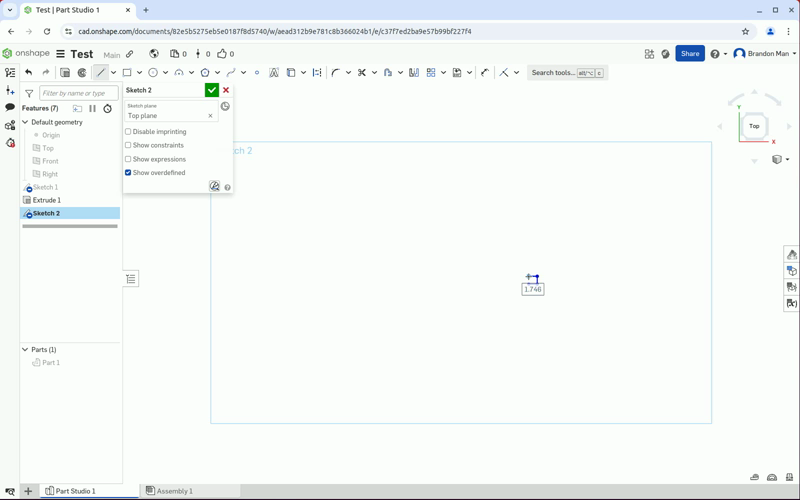
mouse_move(558, 276)
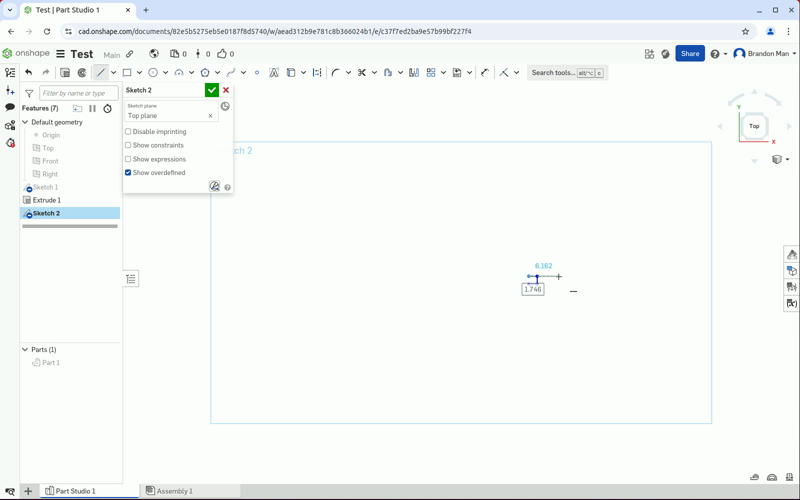
key_down(shift)
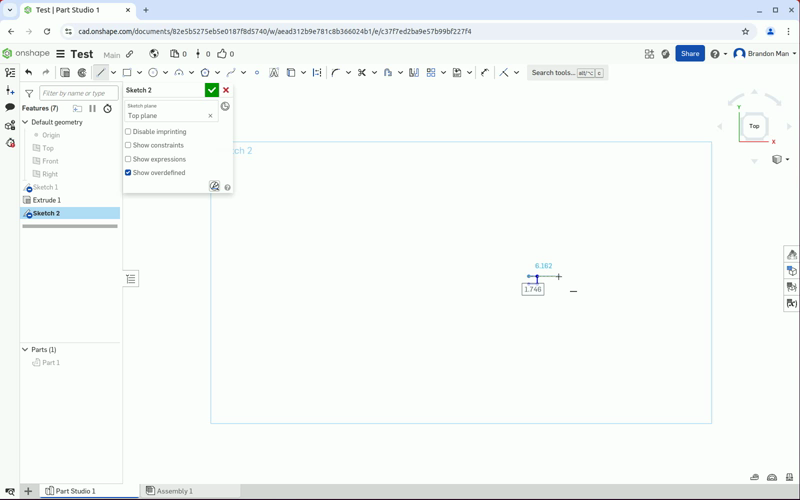
mouse_move(528, 284)
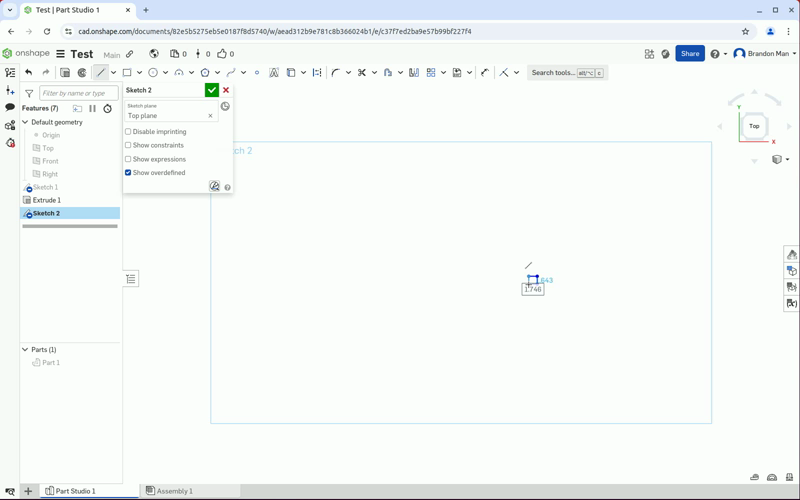
key_up(shift)
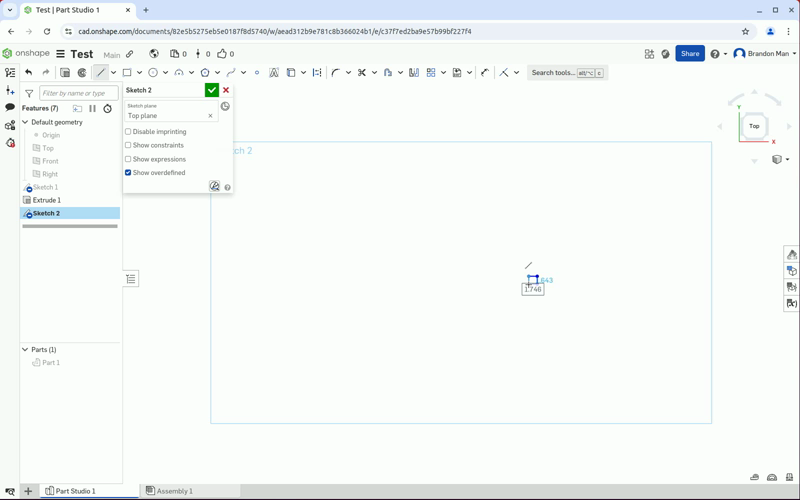
click(528, 284)
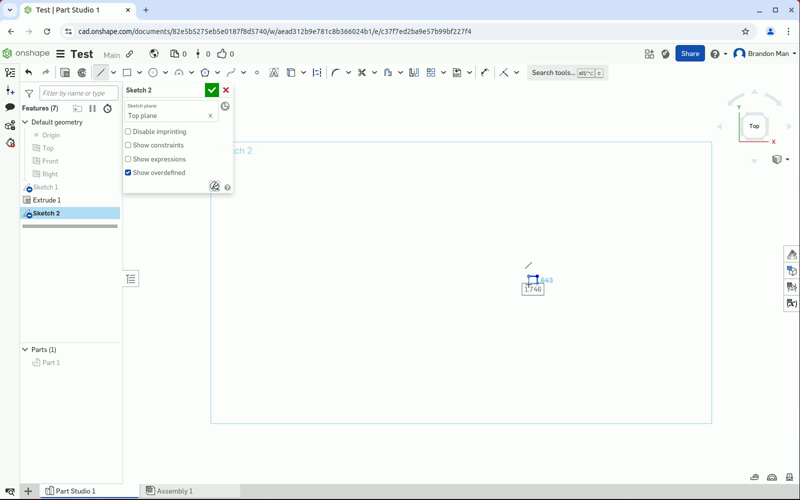
key(esc)
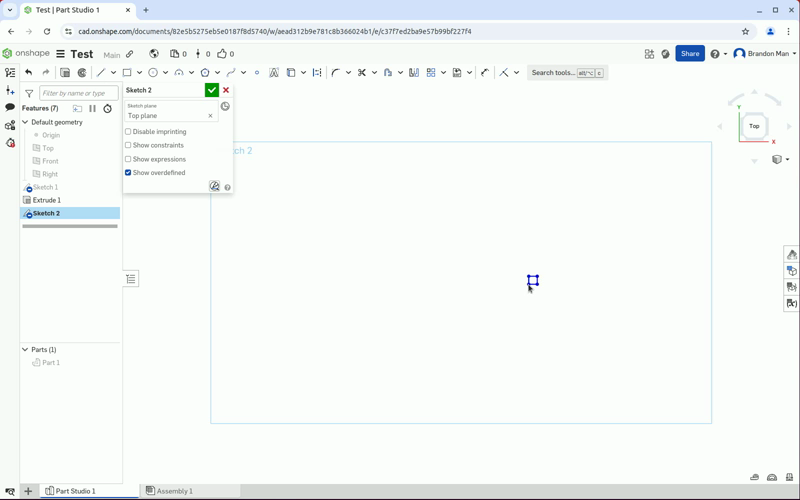
mouse_move(534, 280)
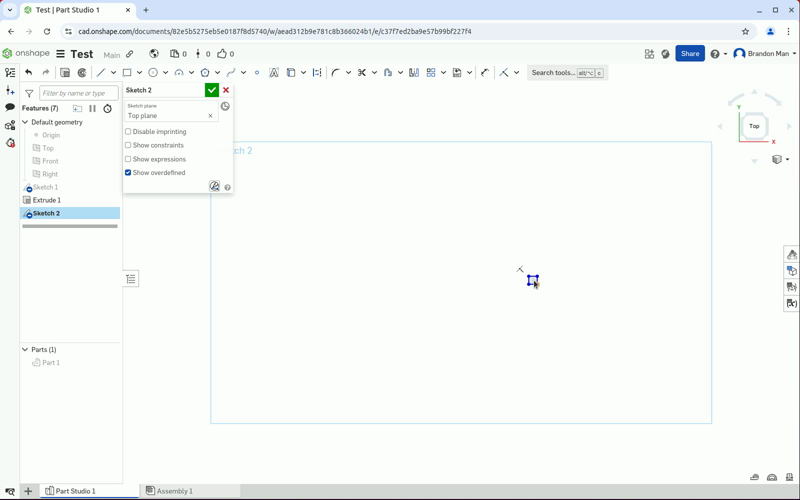
scroll(6)
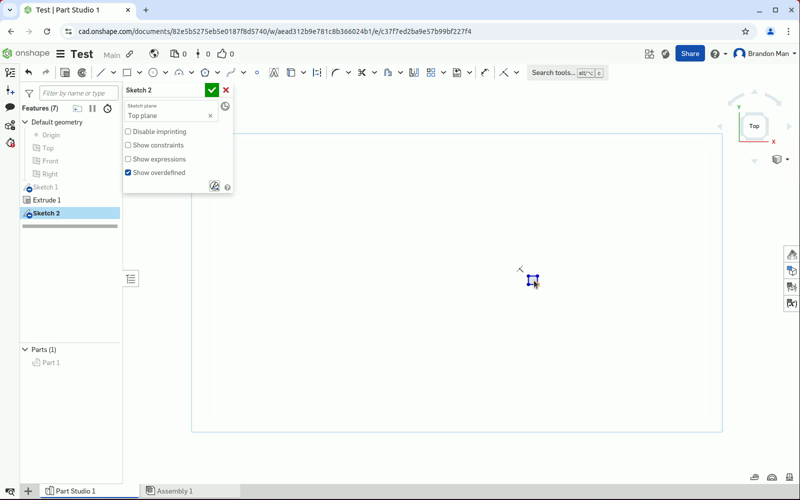
scroll(6)
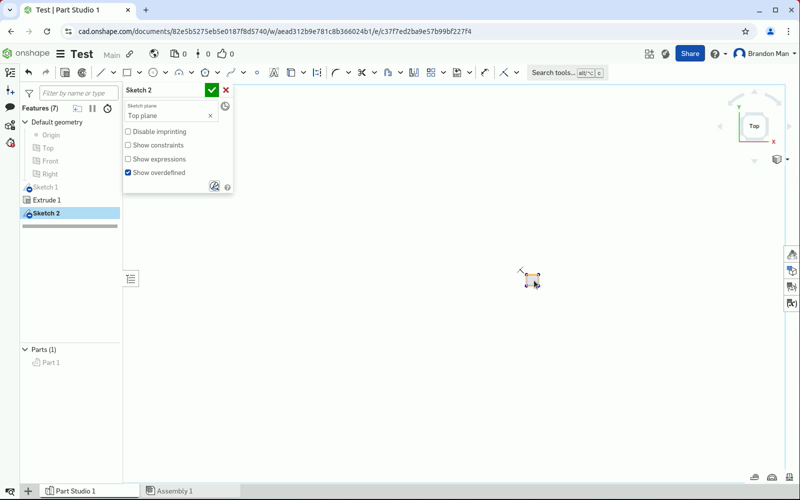
scroll(6)
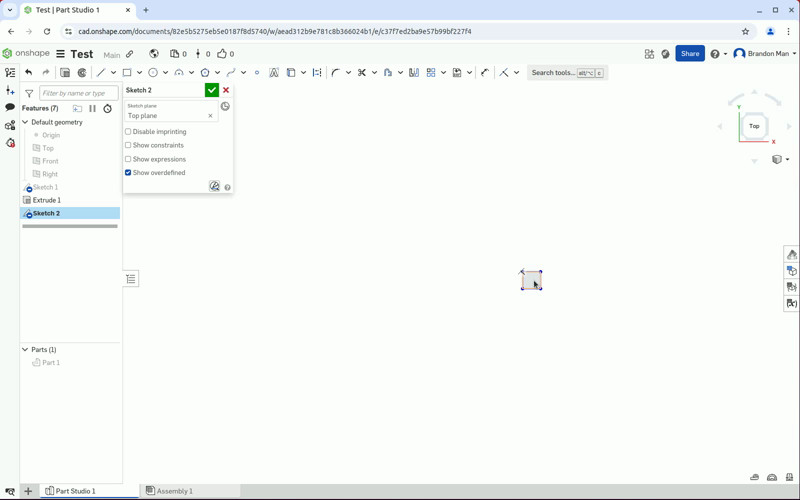
scroll(6)
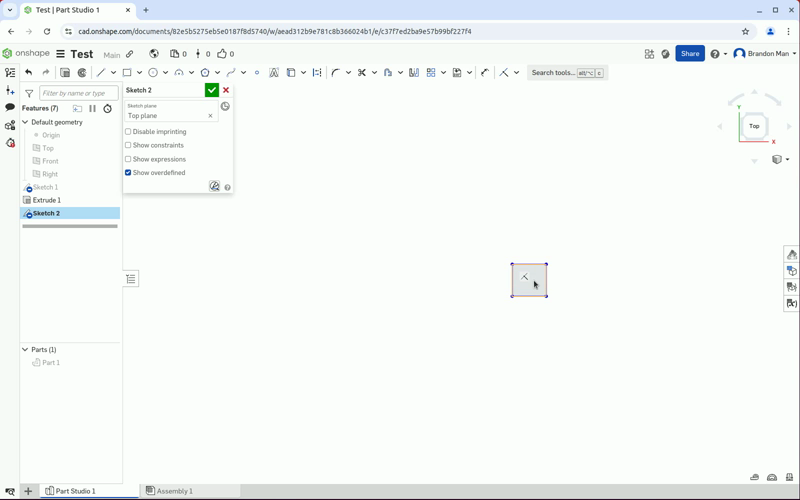
scroll(6)
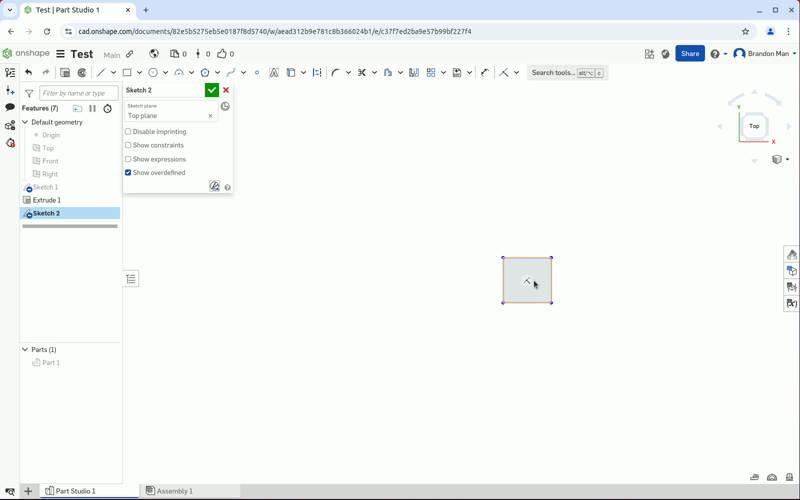
scroll(6)
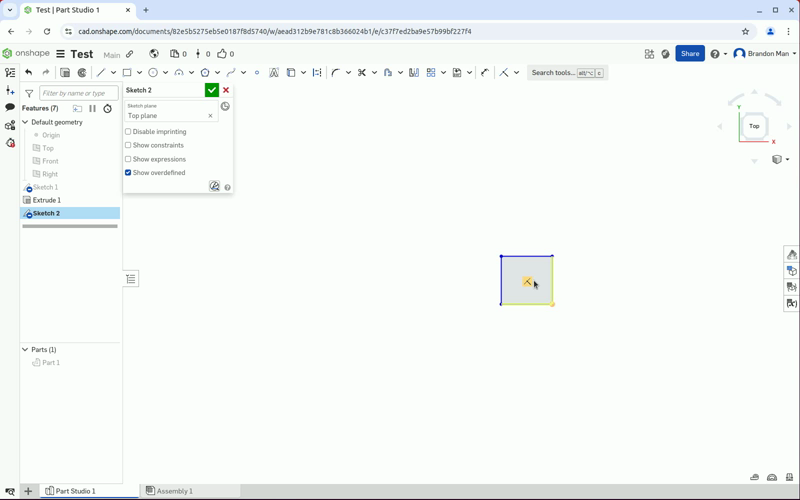
scroll(6)
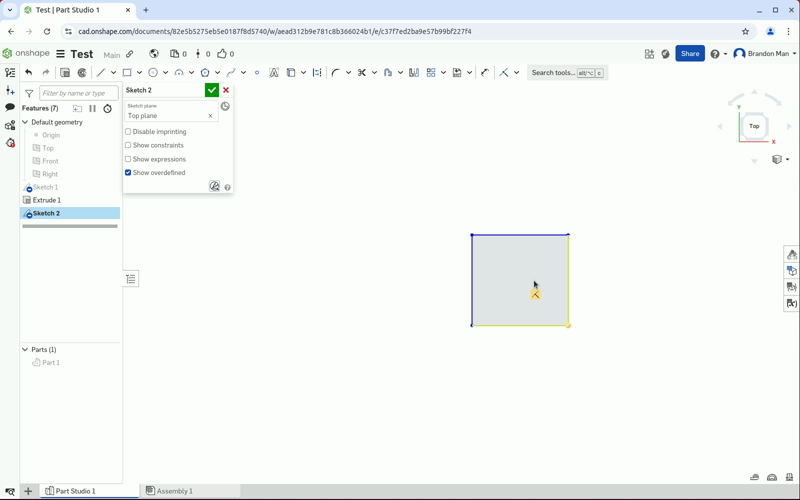
click(534, 280)
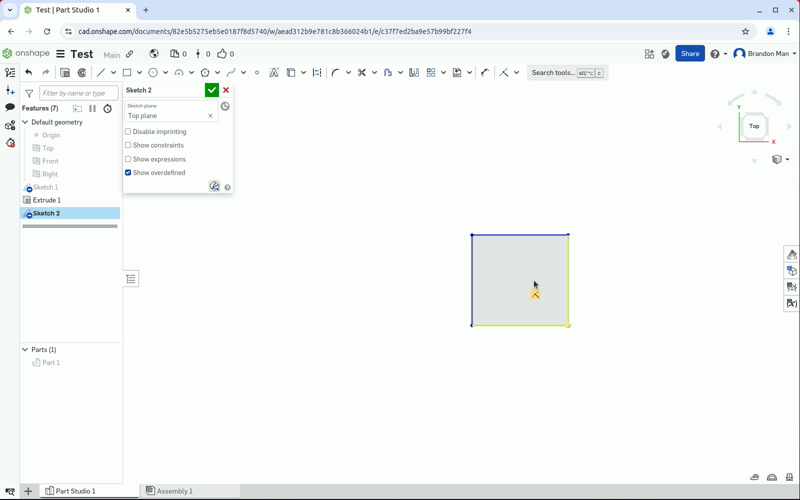
scroll(-6)
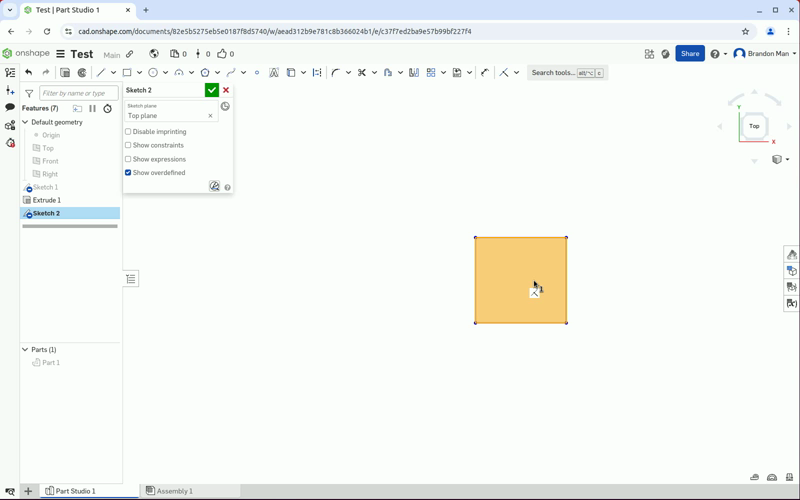
scroll(-6)
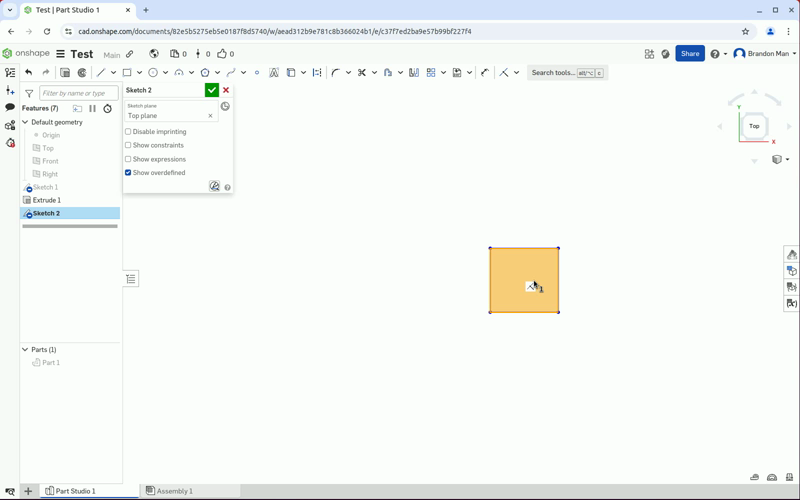
scroll(-6)
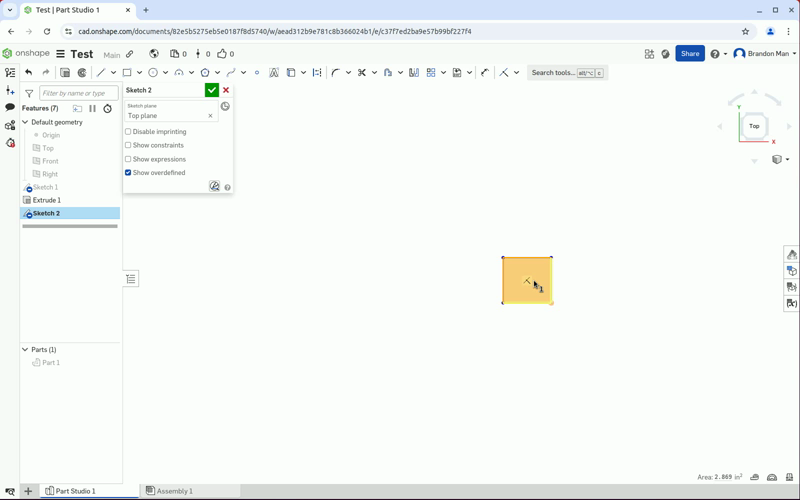
scroll(-6)
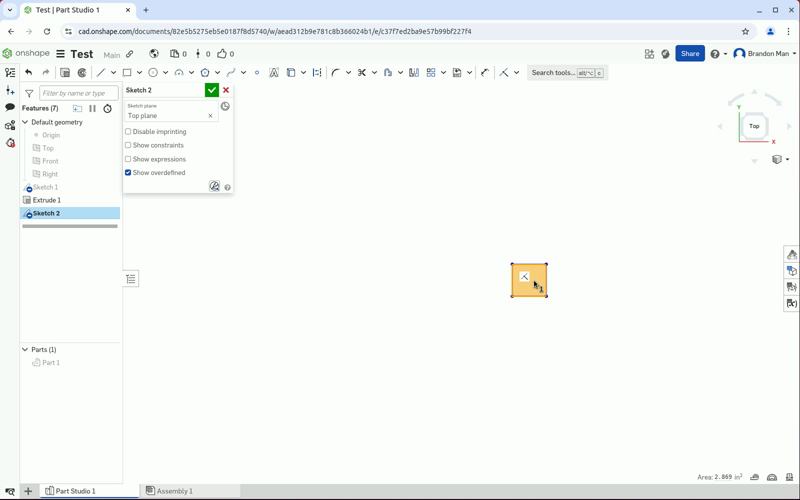
scroll(-6)
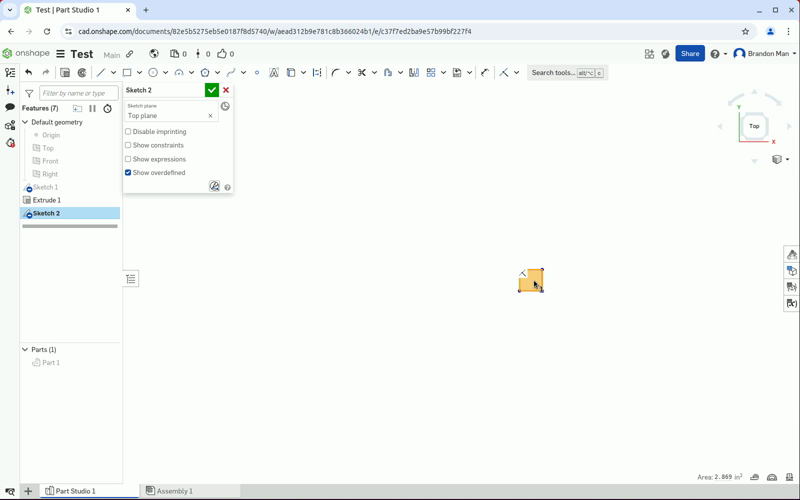
scroll(-6)
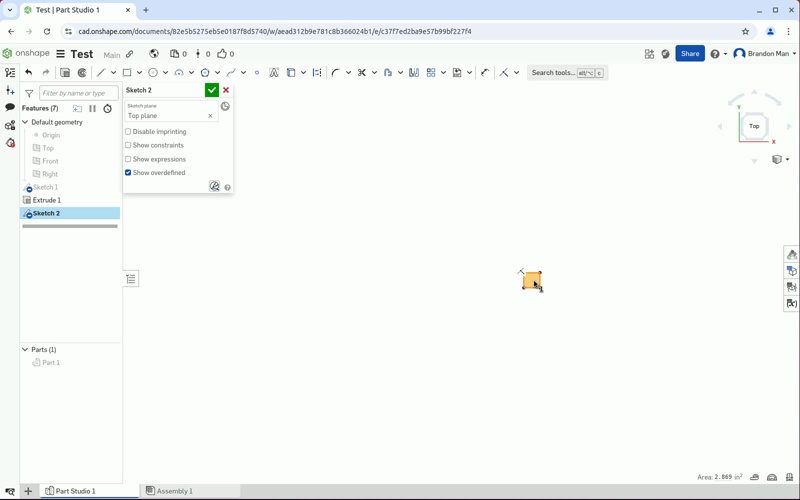
scroll(-6)
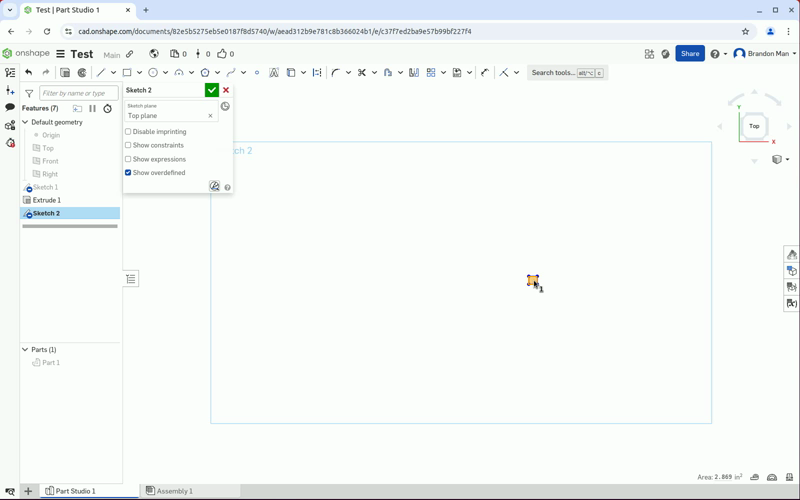
mouse_move(73, 352)
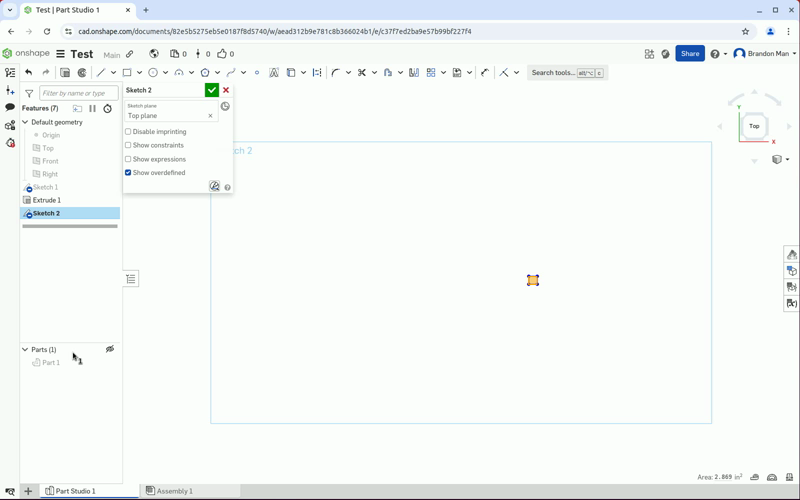
key(shift+y)
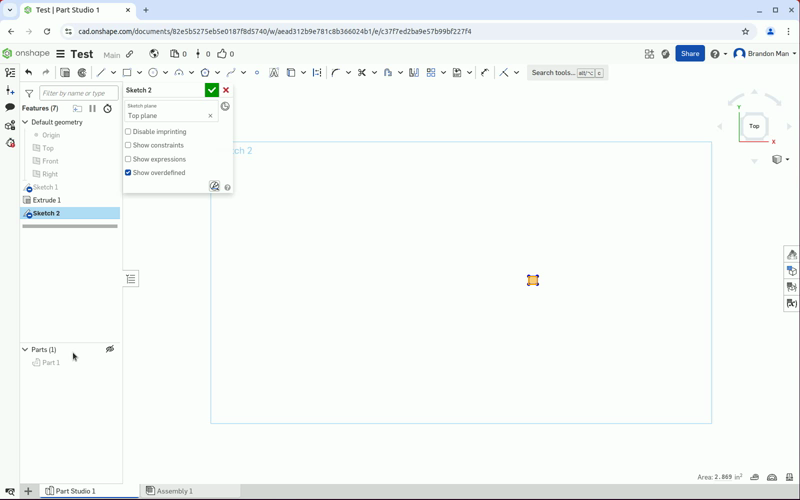
key(shift+e)
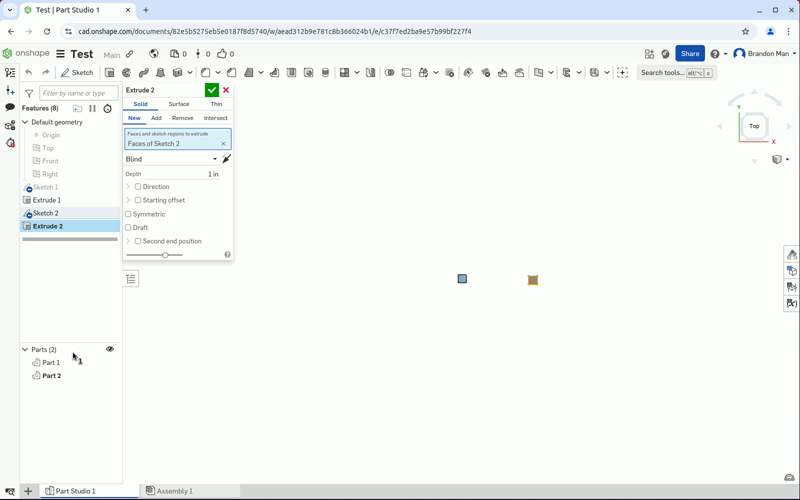
mouse_move(143, 106)
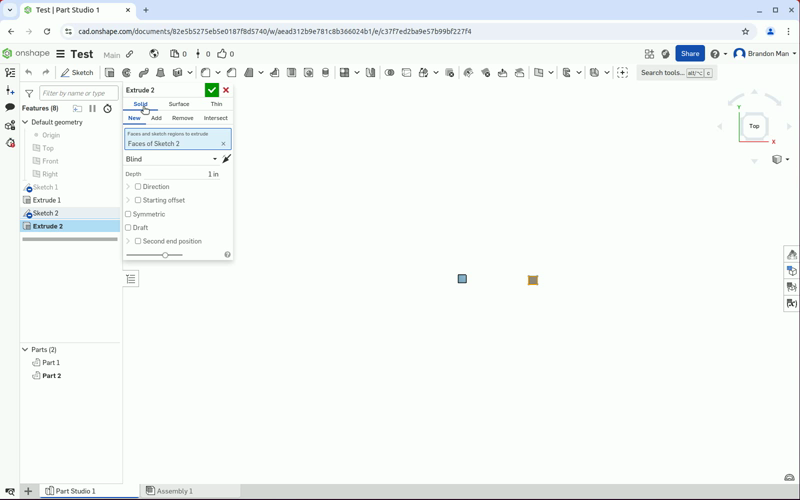
click(143, 106)
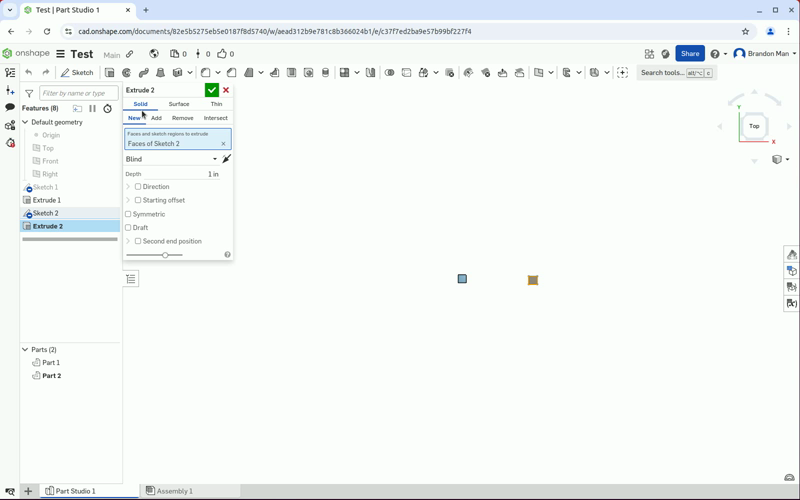
mouse_move(137, 120)
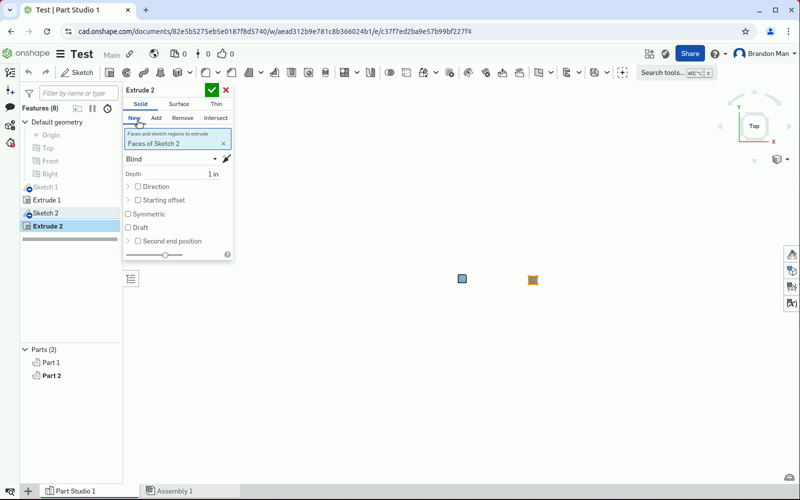
click(137, 120)
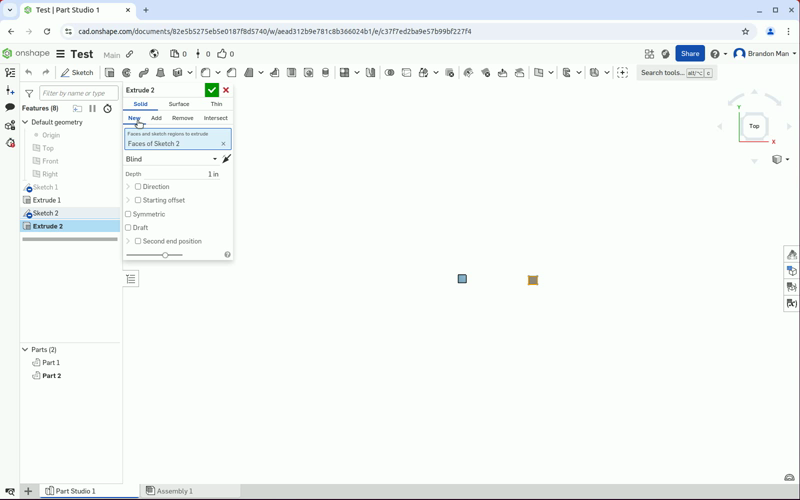
key(tab, 4)
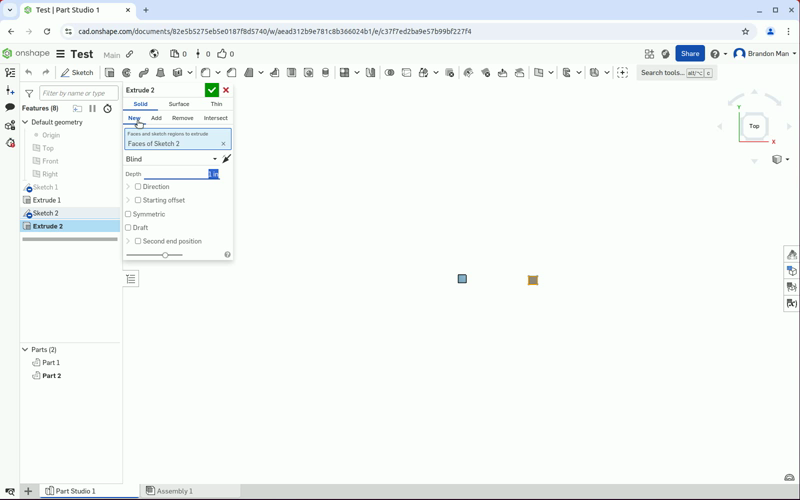
text(23.108)
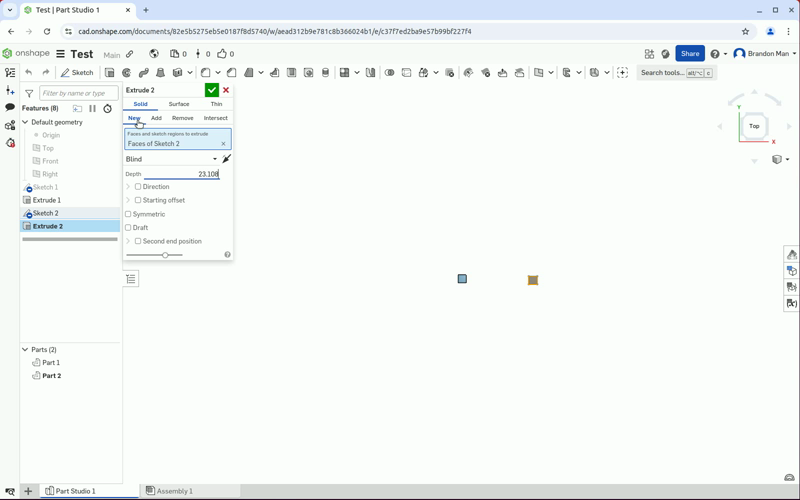
key(enter)
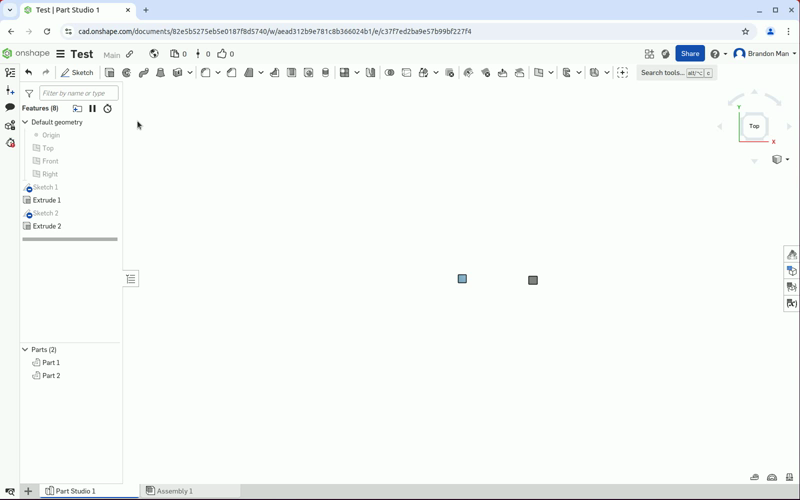
key(shift+h)
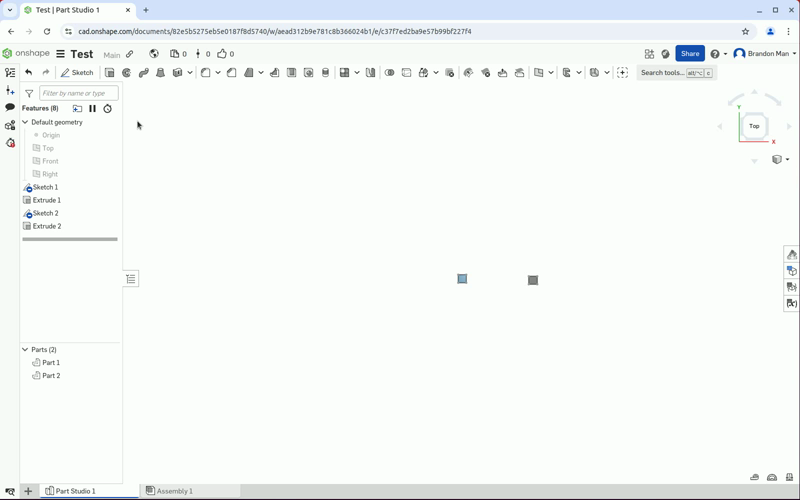
key(shift+h)
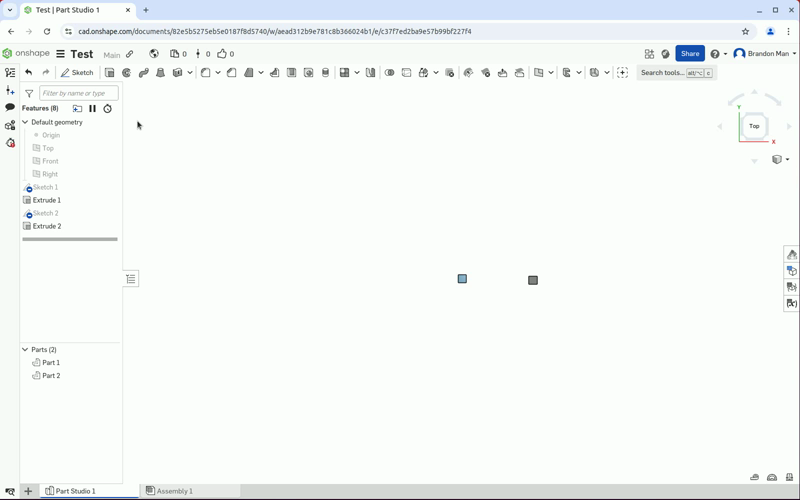
mouse_move(73, 189)
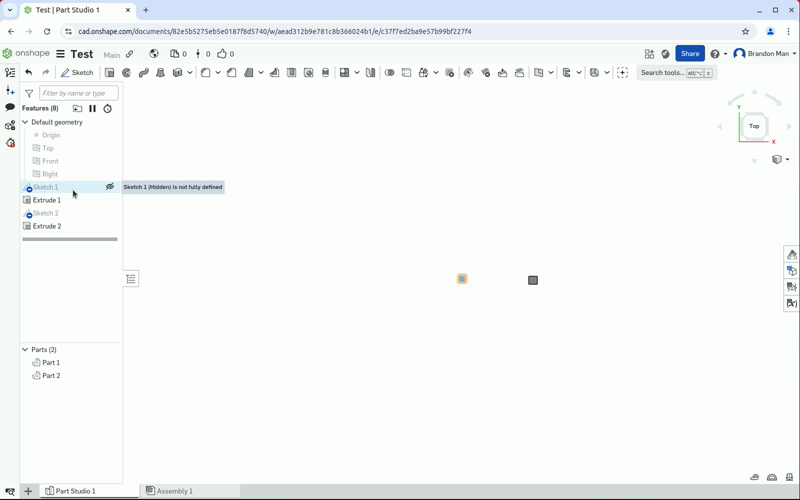
click(73, 189)
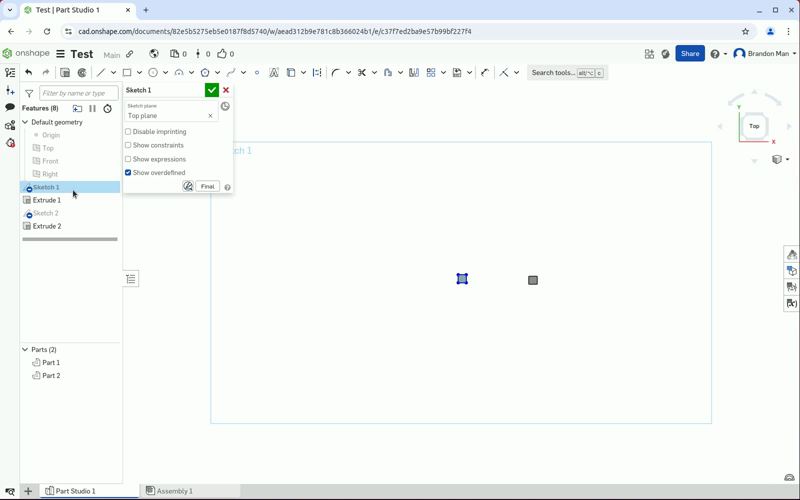
mouse_move(229, 92)
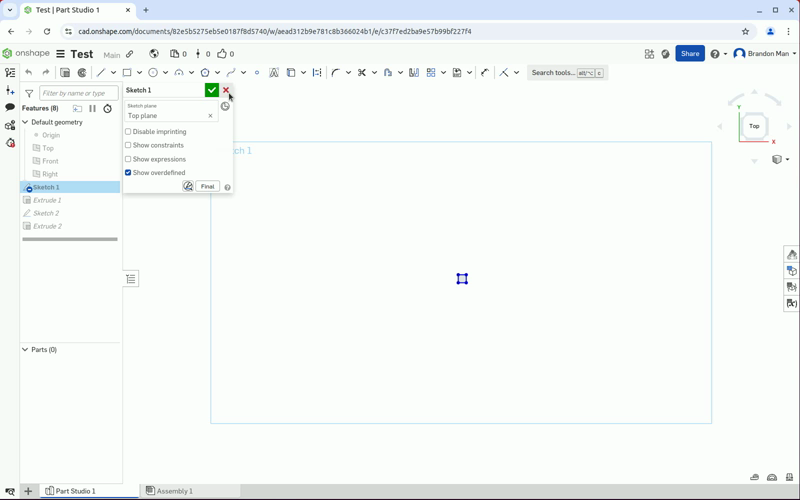
click(229, 92)
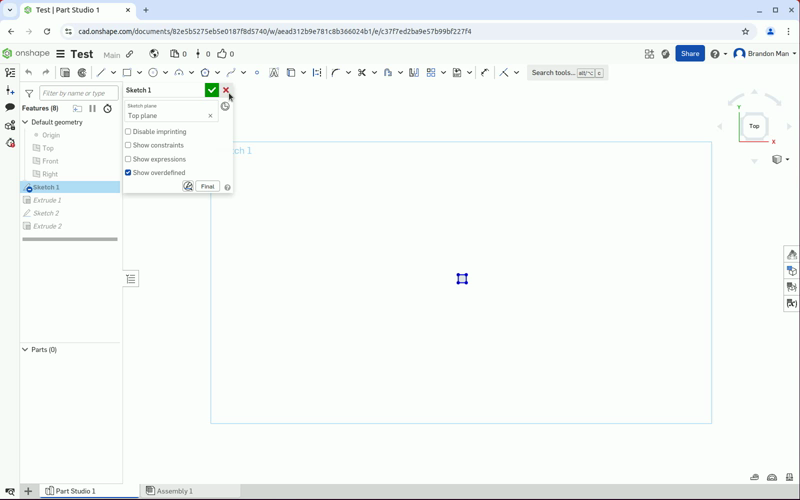
key(shift+s)
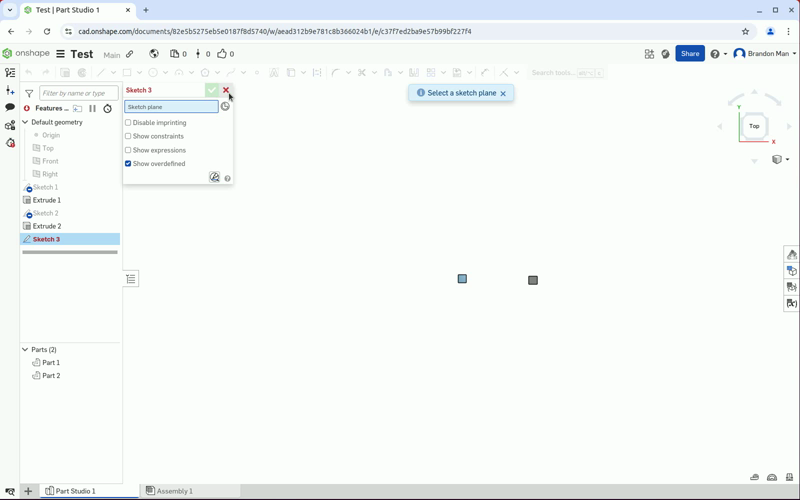
mouse_move(73, 150)
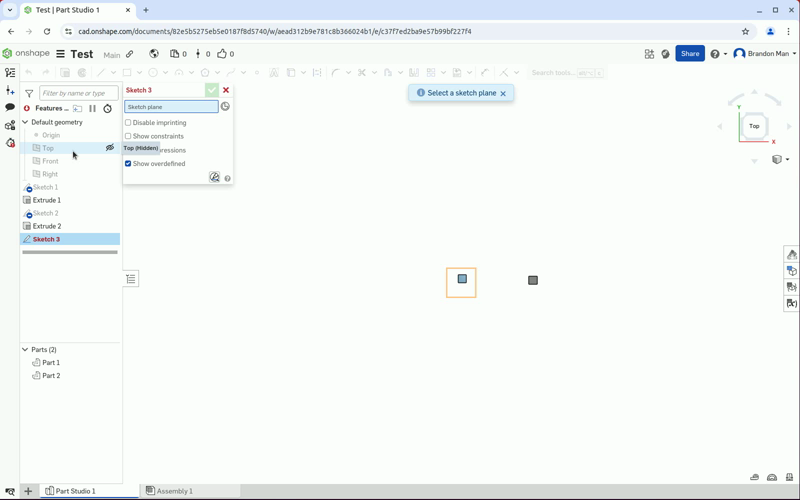
click(73, 150)
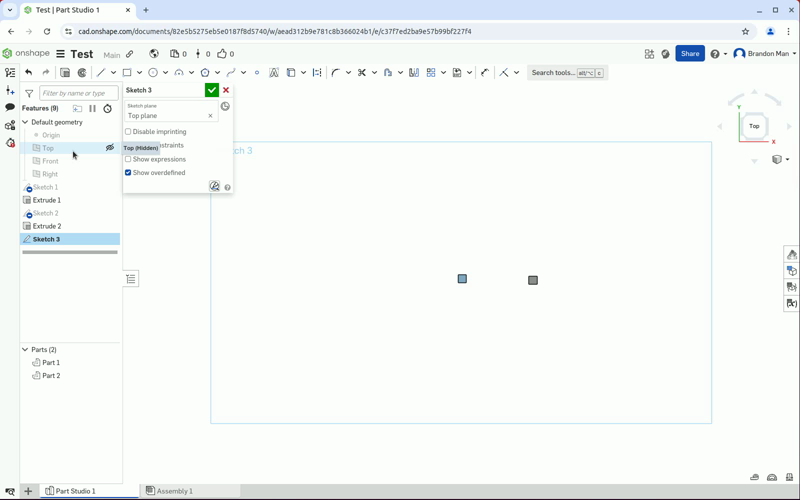
mouse_move(73, 352)
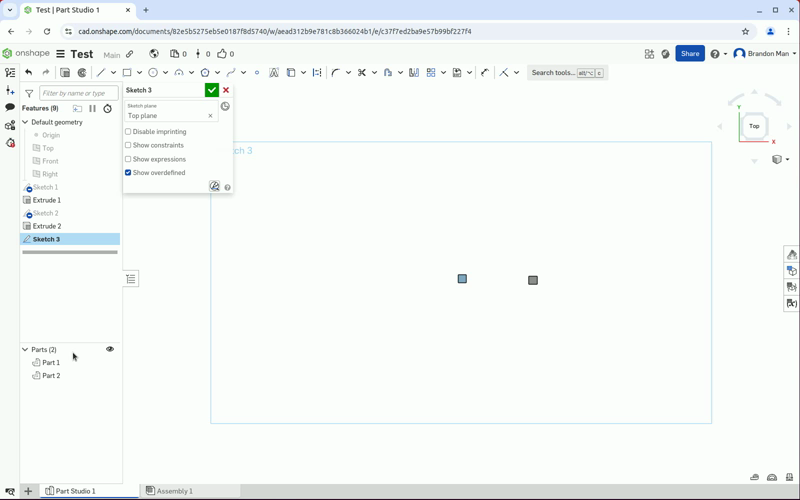
key(y)
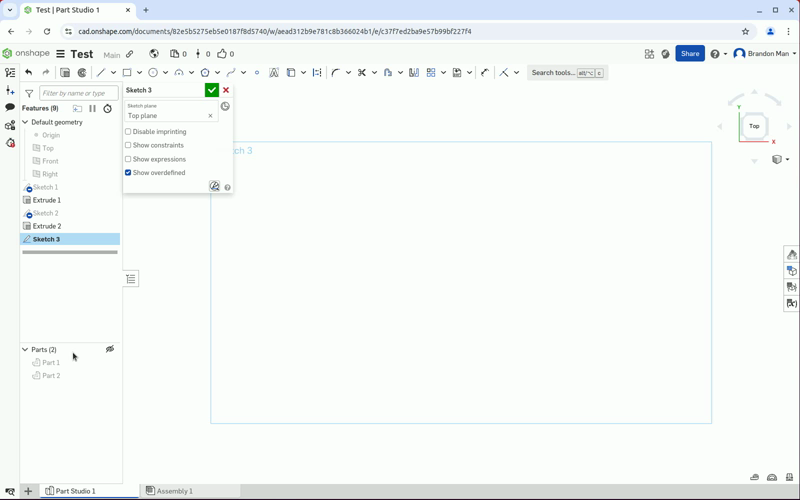
key(l)
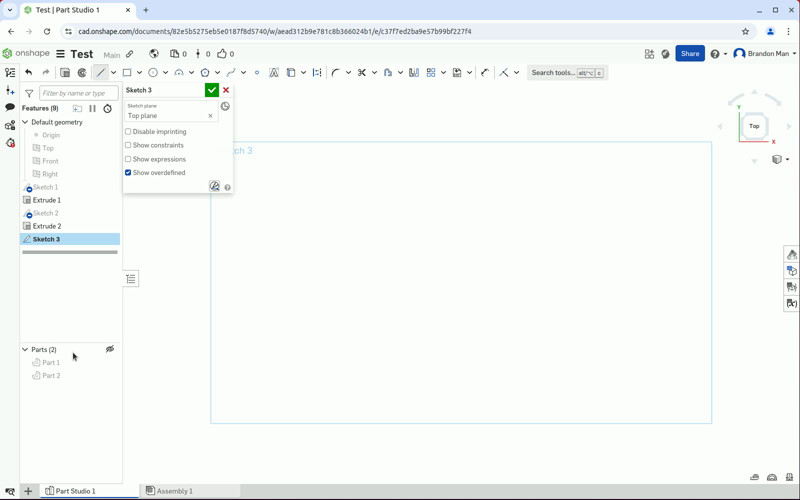
key_down(shift)
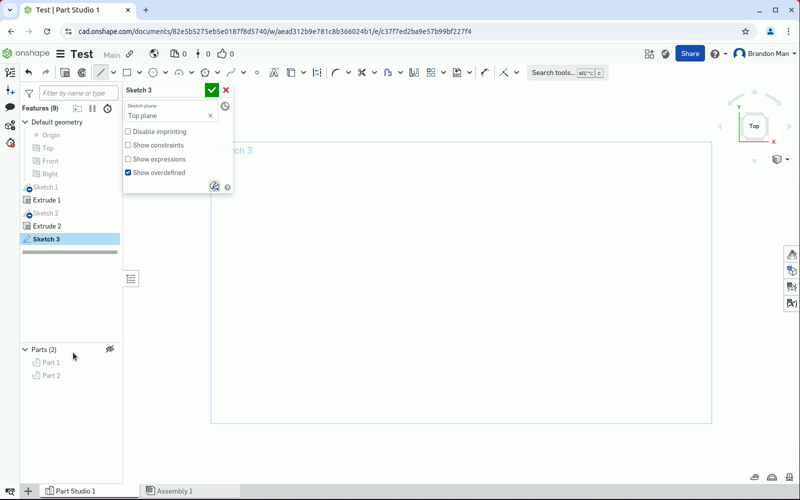
mouse_move(478, 279)
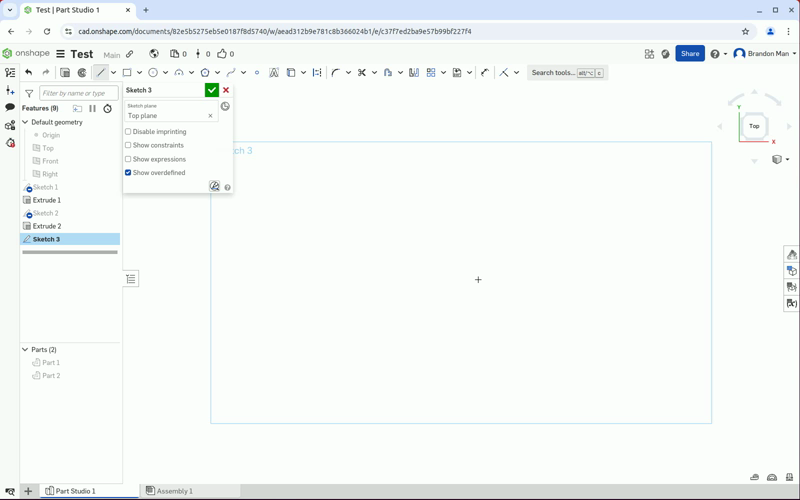
click(478, 279)
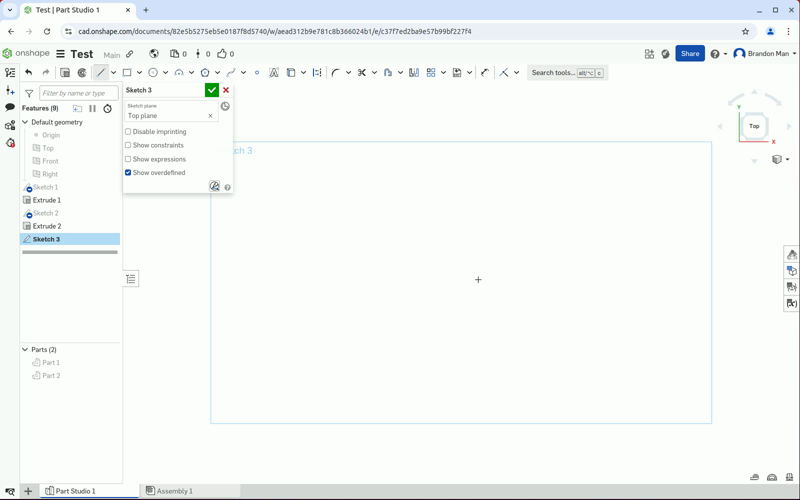
key_up(shift)
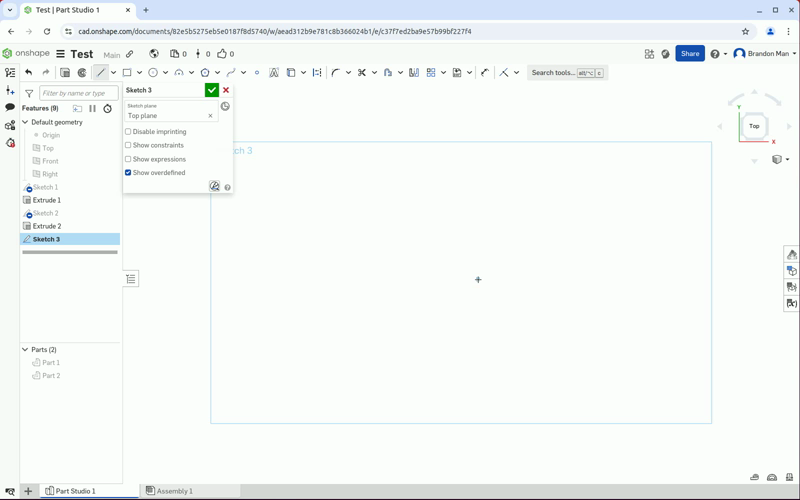
key_down(shift)
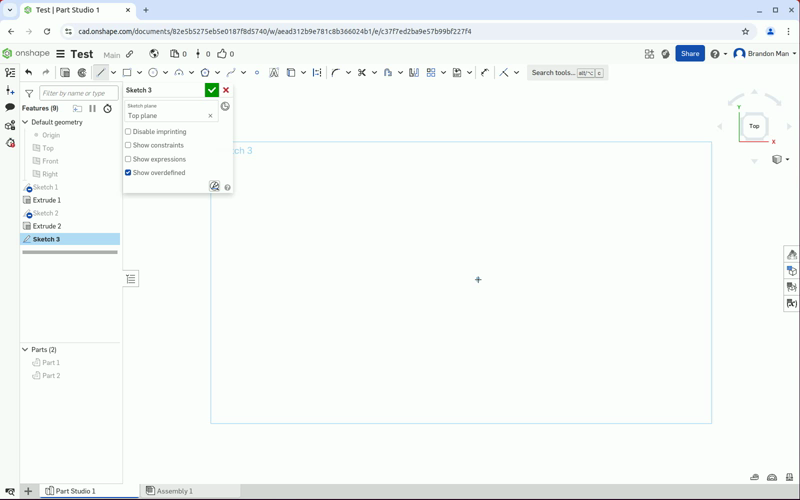
mouse_move(508, 279)
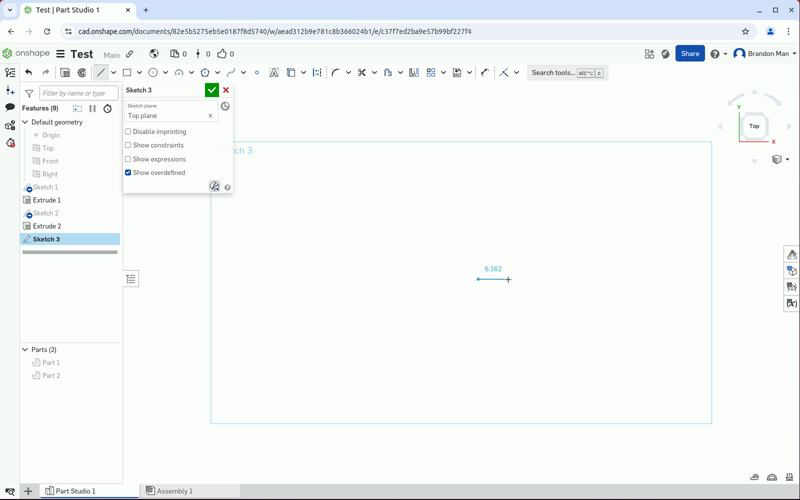
mouse_move(478, 279)
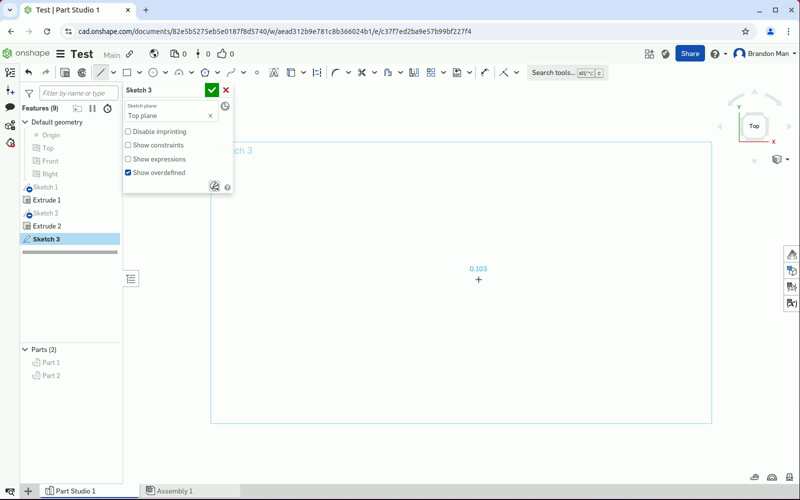
scroll(6)
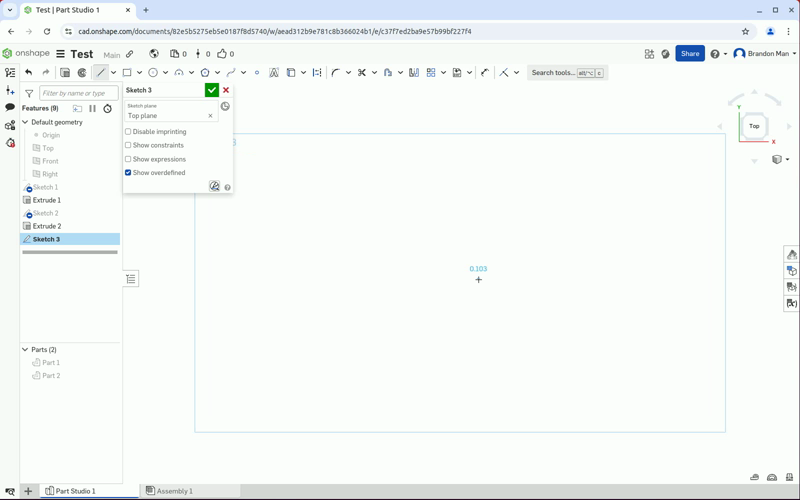
scroll(6)
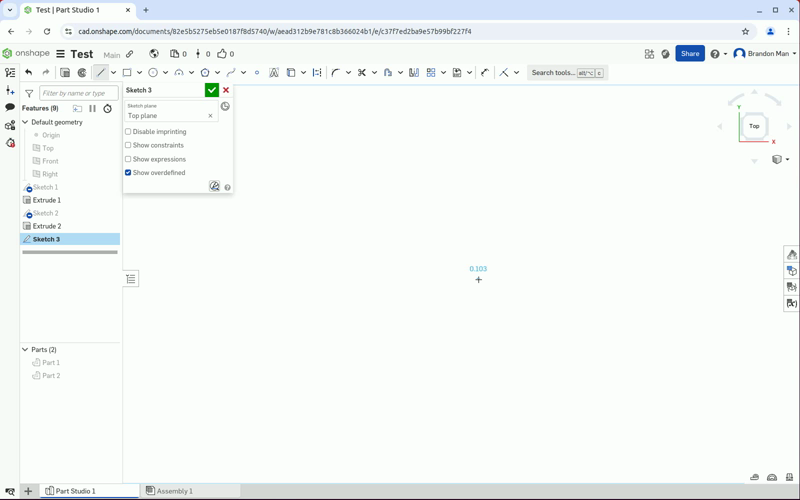
scroll(6)
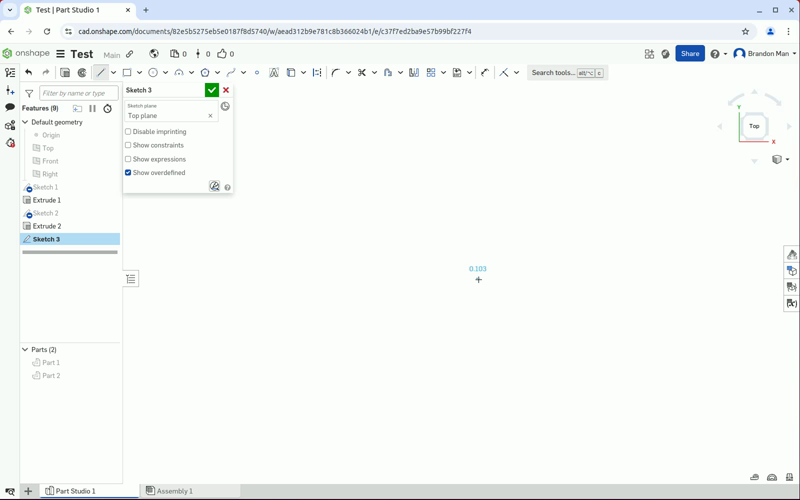
scroll(6)
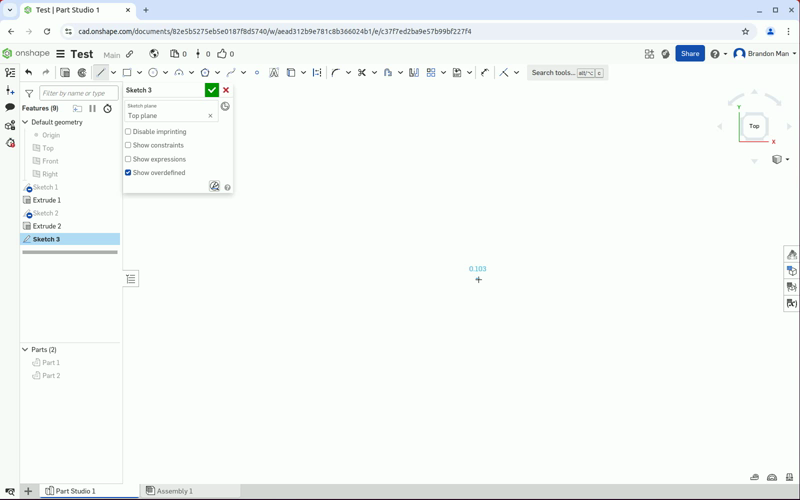
scroll(6)
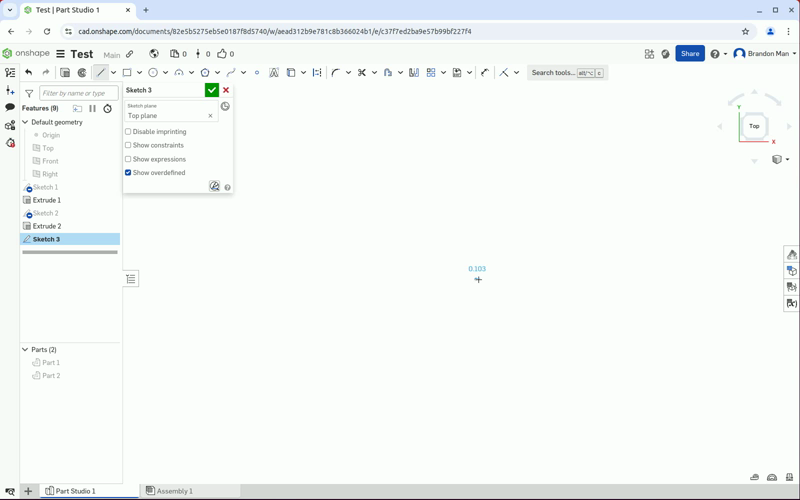
scroll(6)
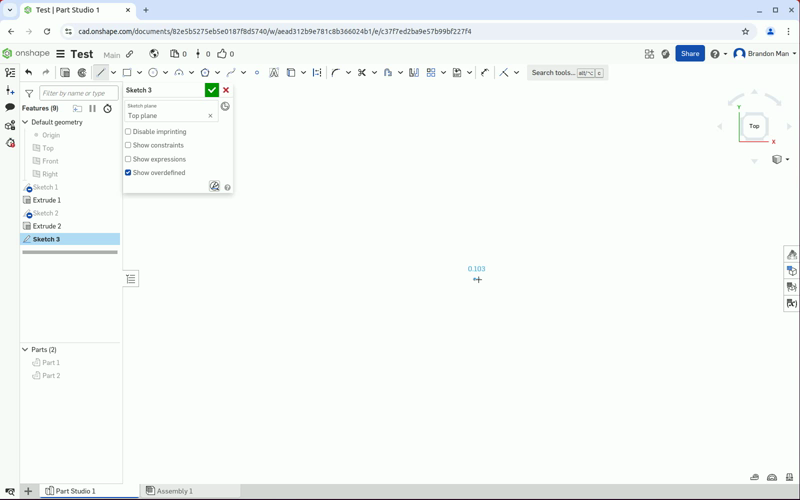
scroll(6)
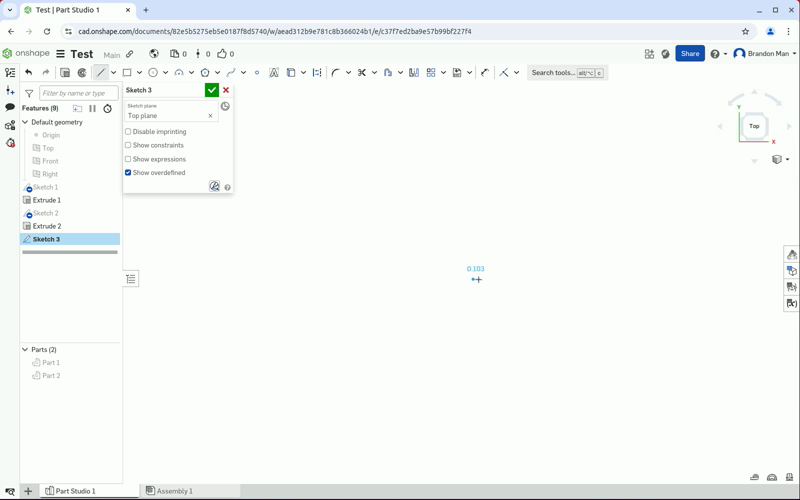
click(478, 279)
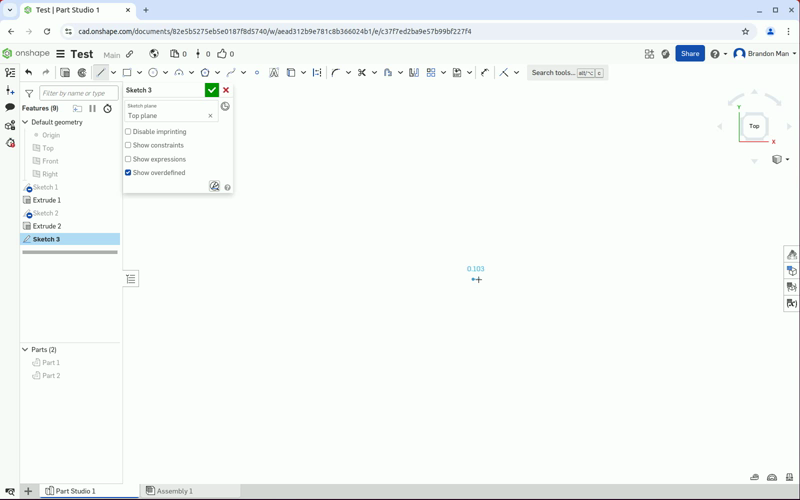
scroll(-6)
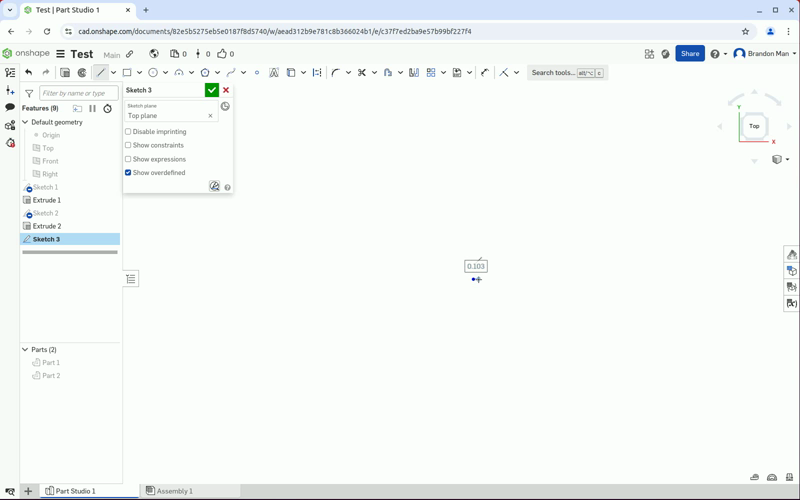
scroll(-6)
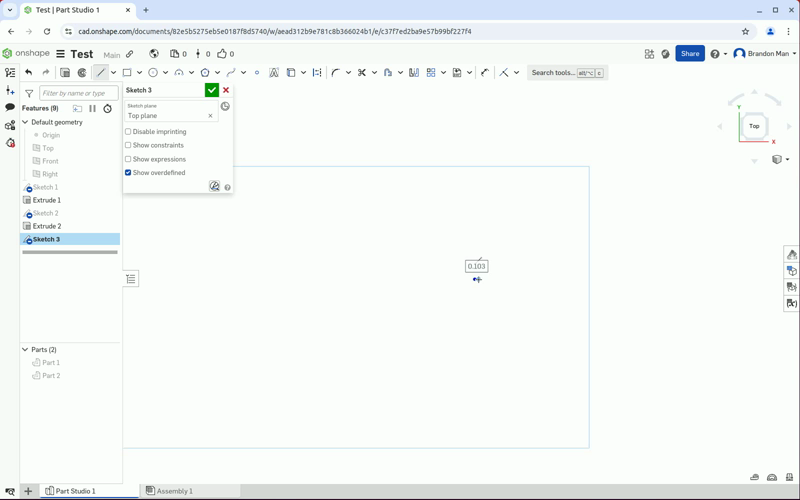
scroll(-6)
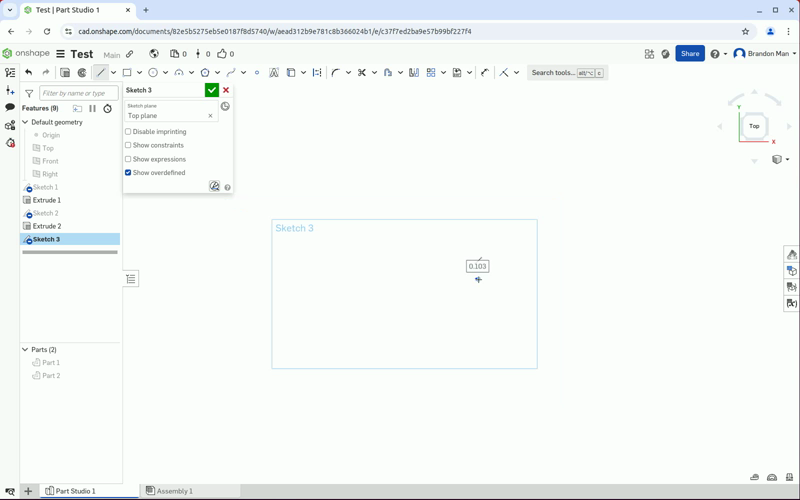
scroll(-6)
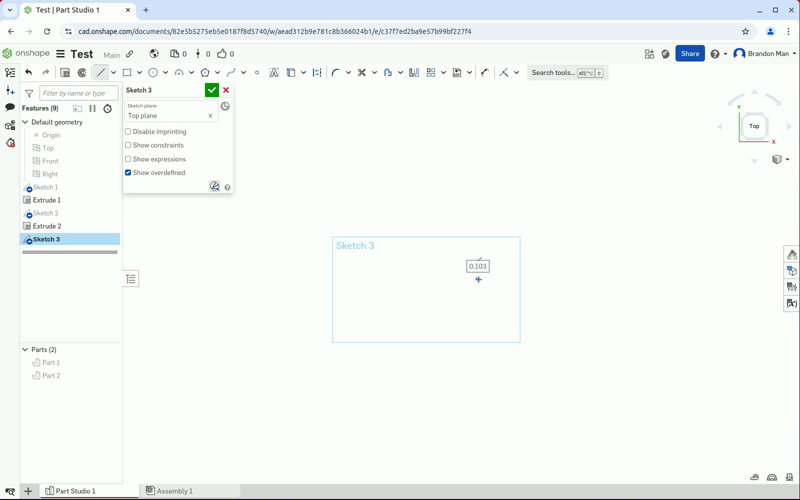
scroll(-6)
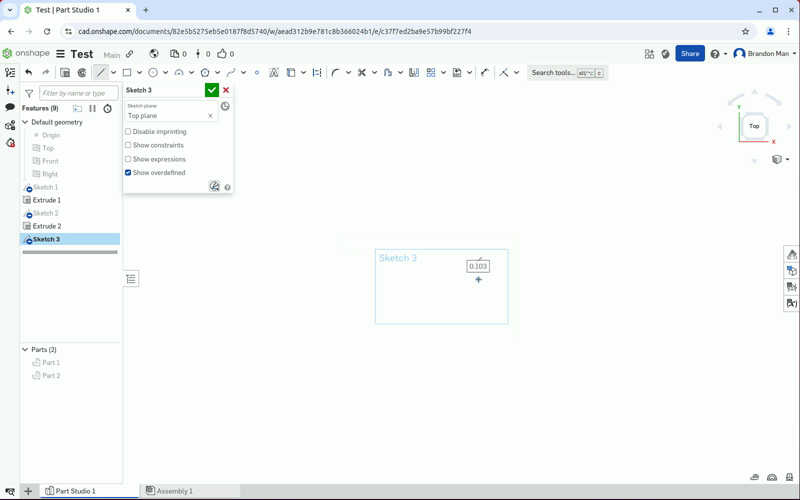
scroll(-6)
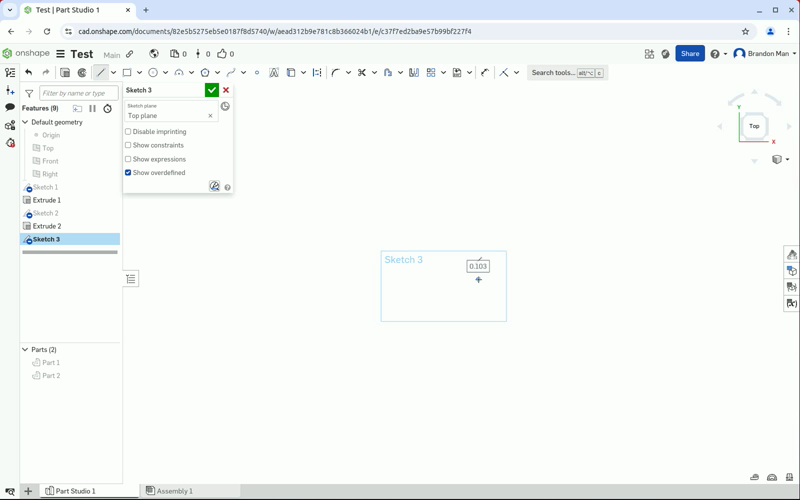
scroll(-6)
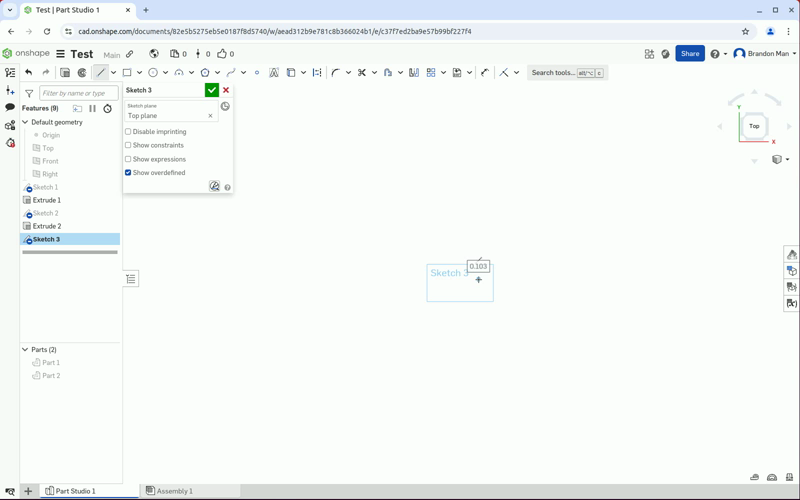
key_up(shift)
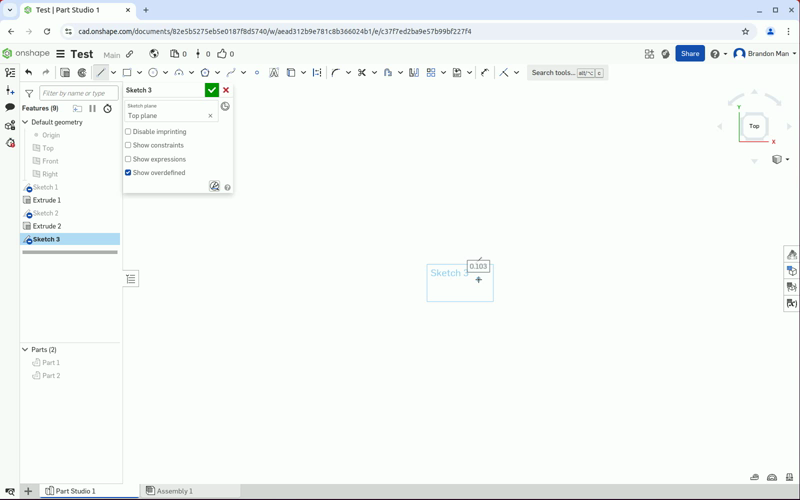
key_down(shift)
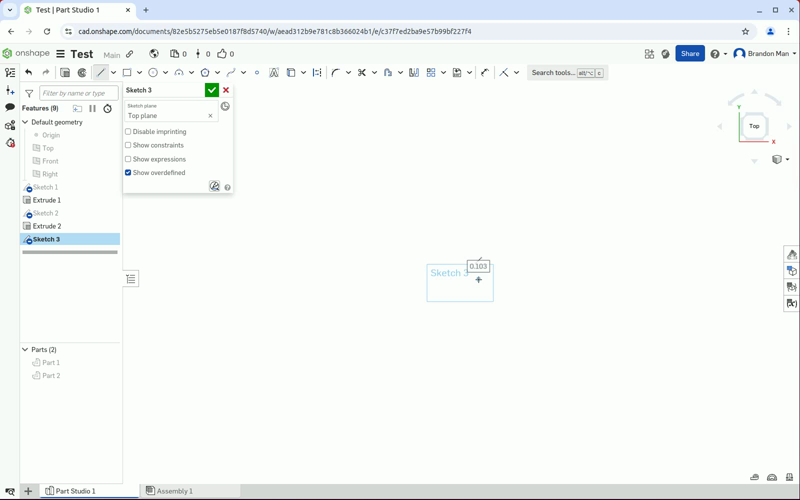
mouse_move(508, 279)
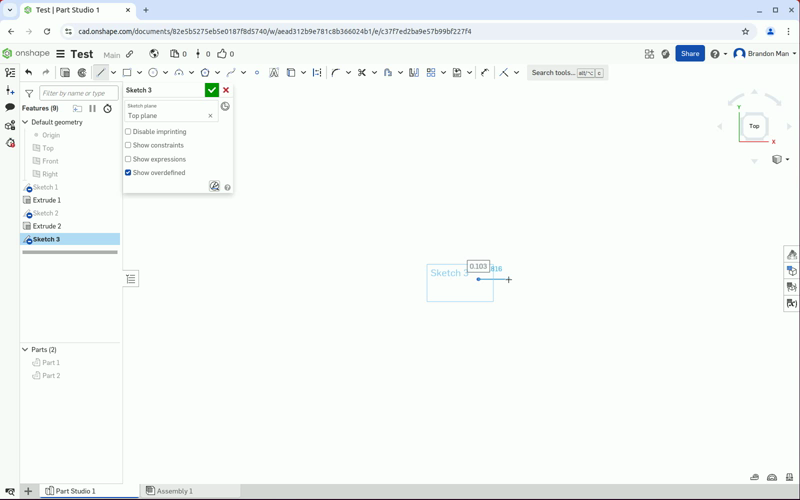
mouse_move(484, 279)
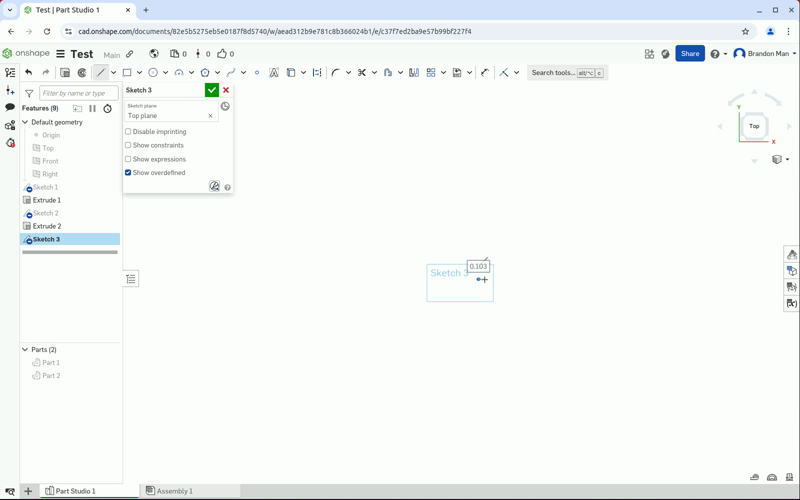
scroll(6)
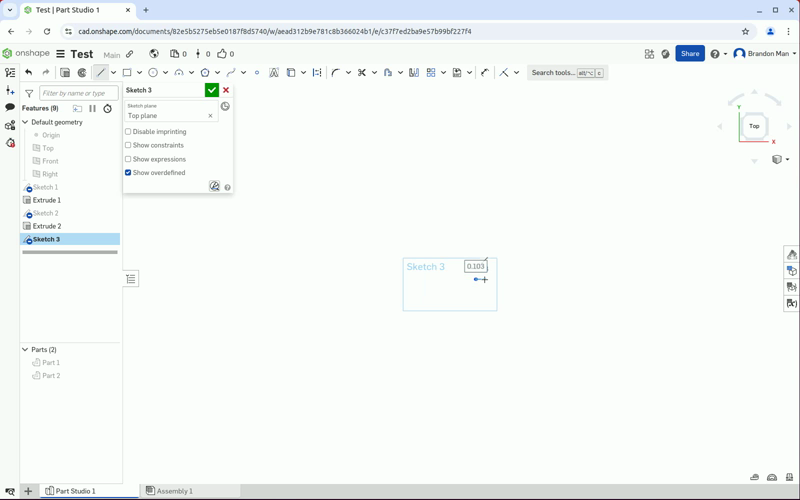
scroll(6)
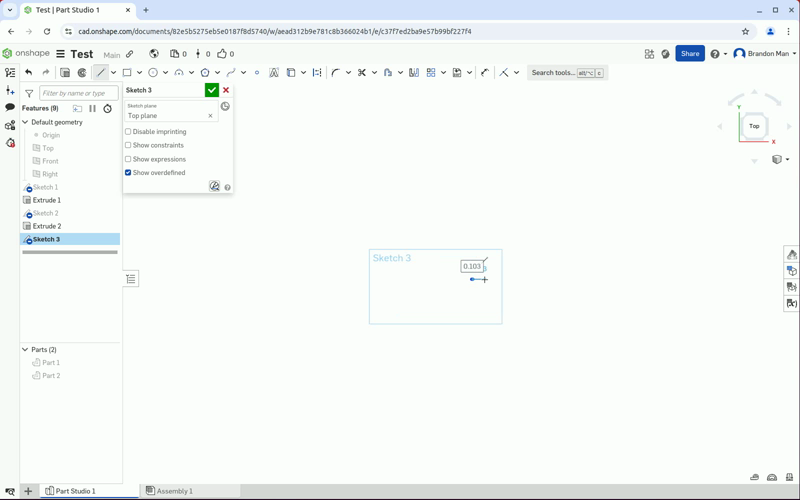
scroll(6)
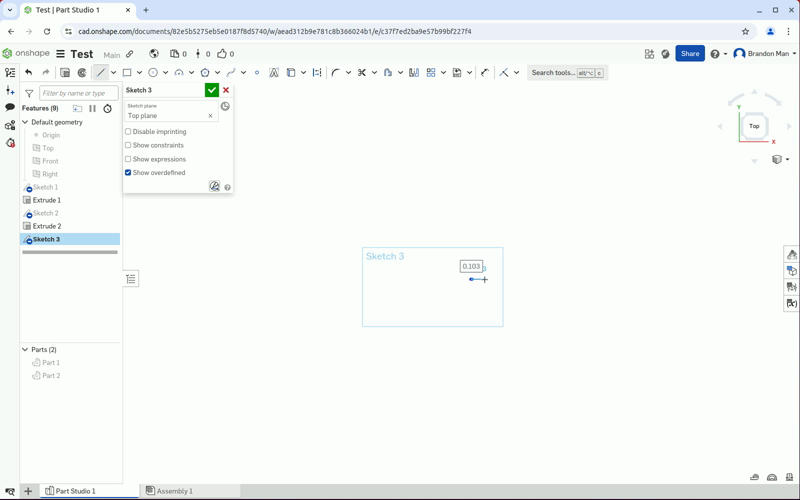
scroll(6)
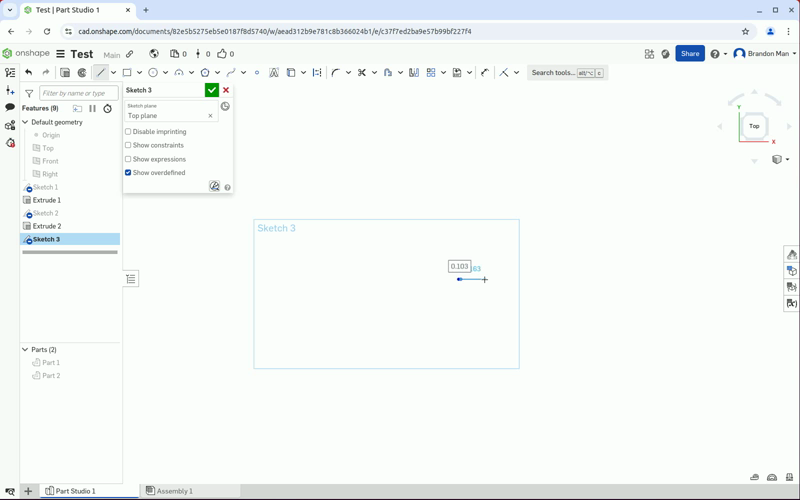
scroll(6)
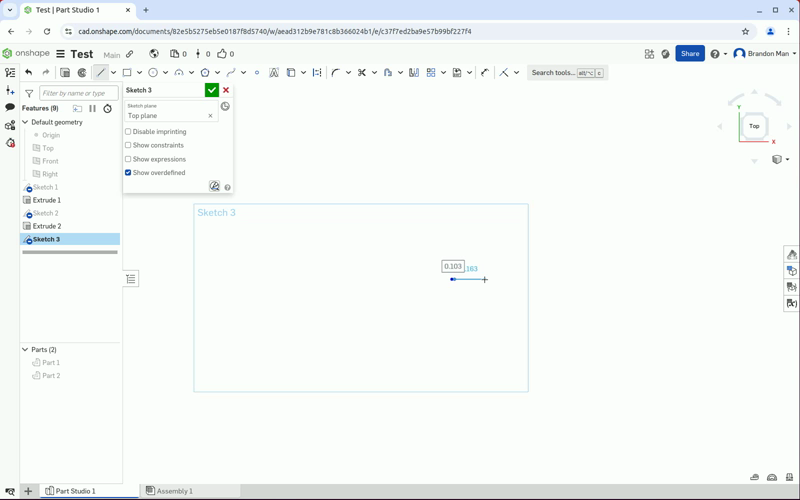
scroll(6)
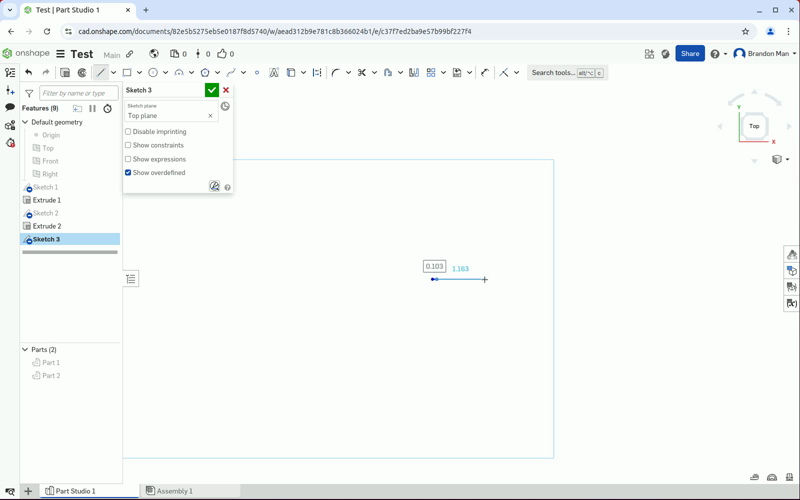
scroll(6)
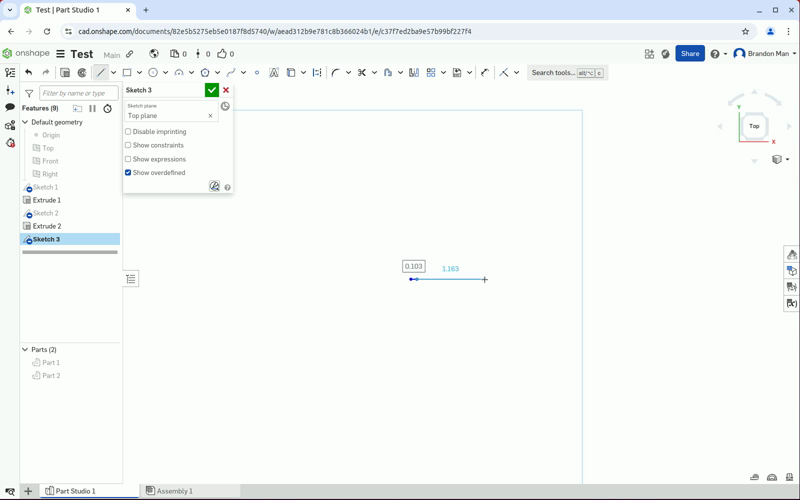
click(484, 279)
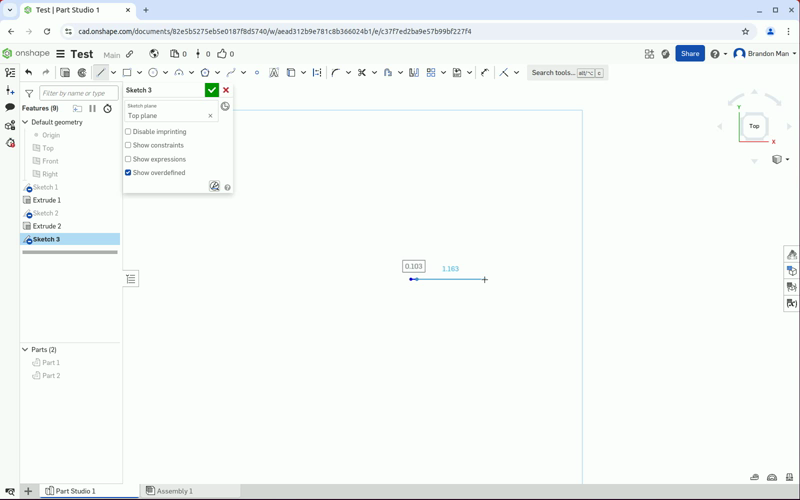
scroll(-6)
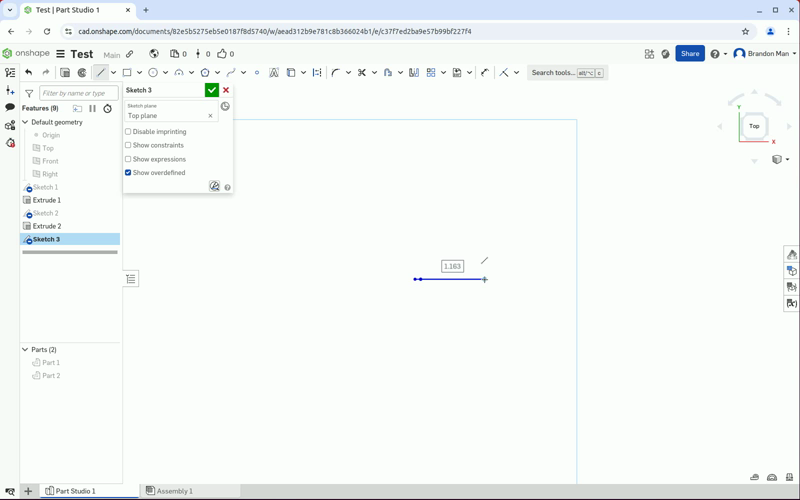
scroll(-6)
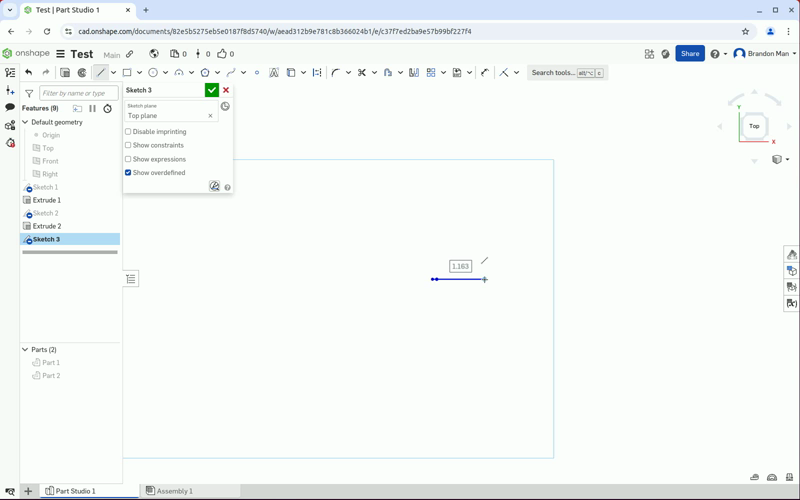
scroll(-6)
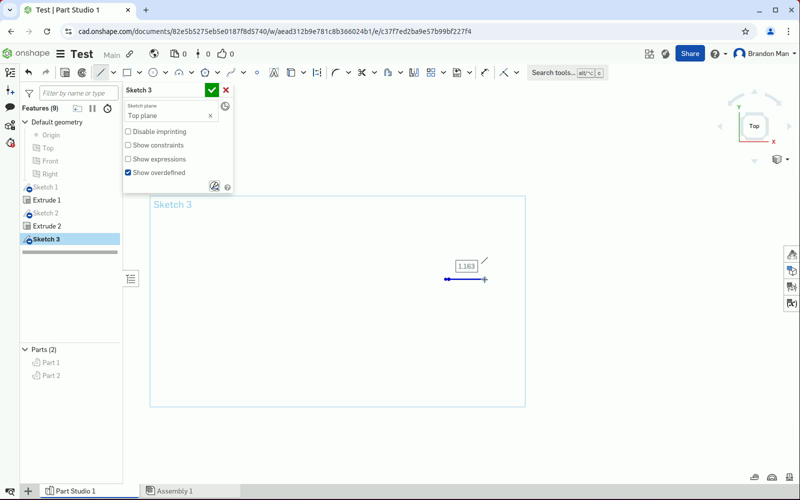
scroll(-6)
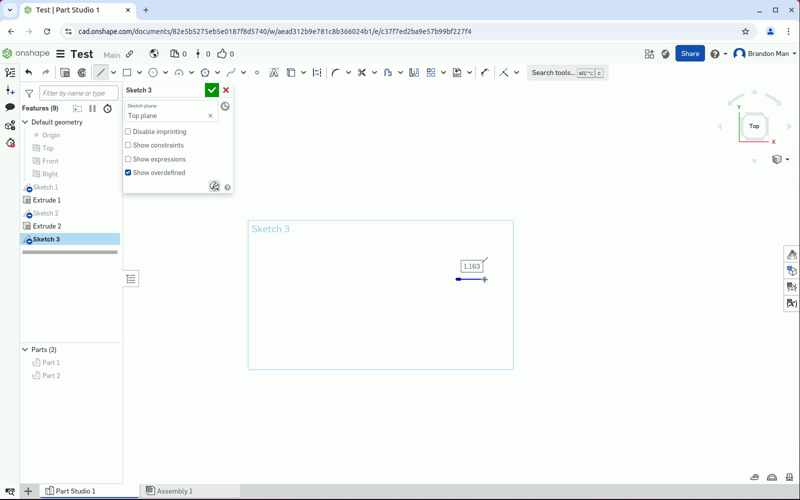
scroll(-6)
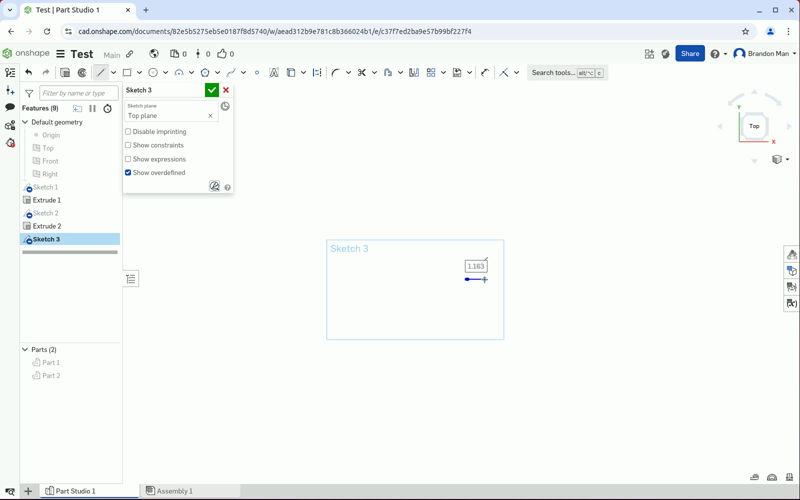
scroll(-6)
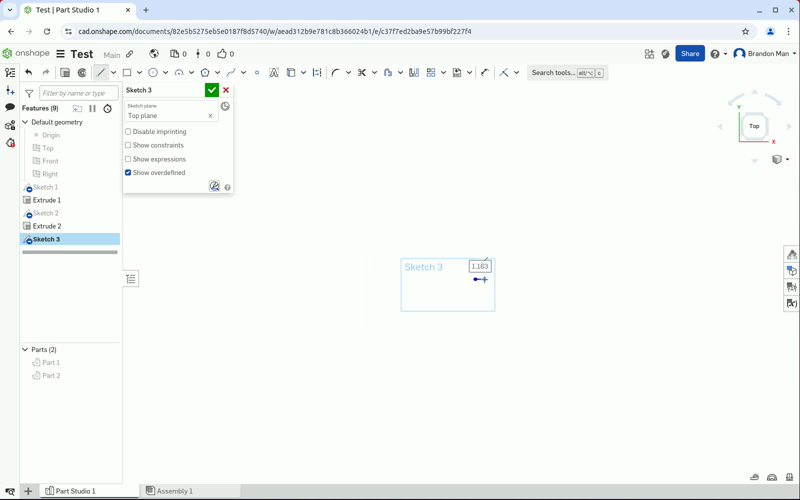
scroll(-6)
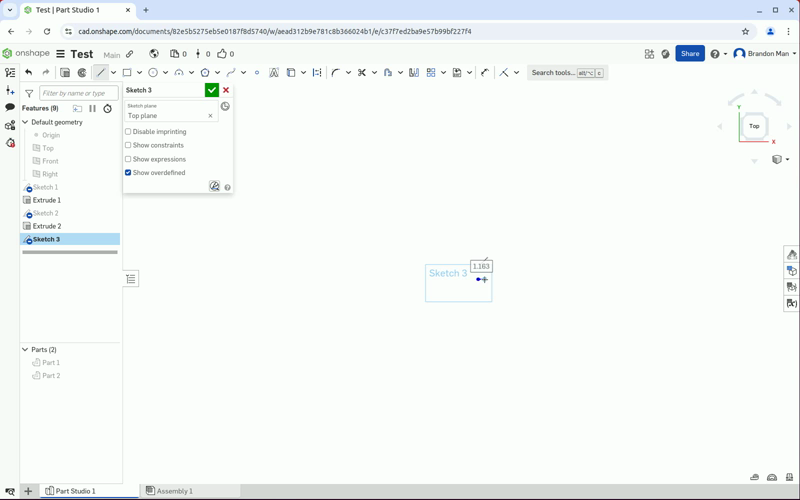
key_up(shift)
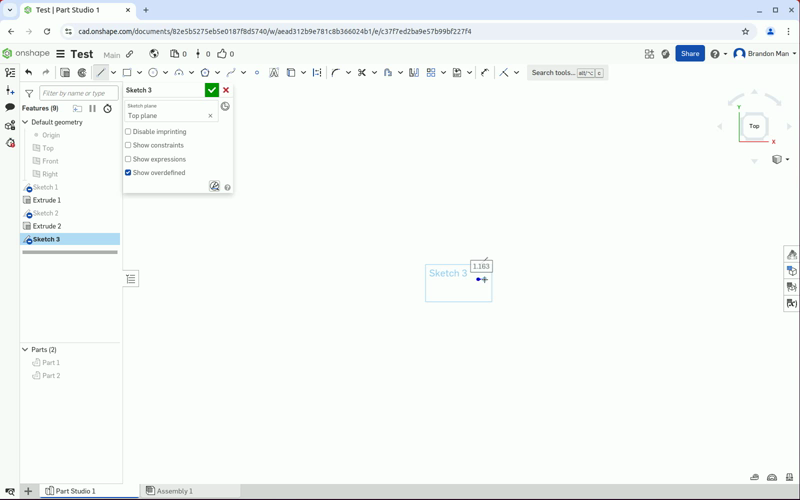
key_down(shift)
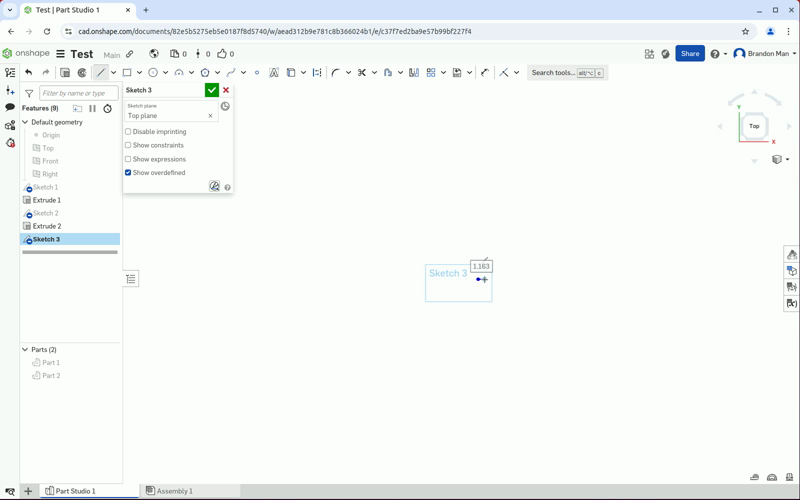
mouse_move(514, 279)
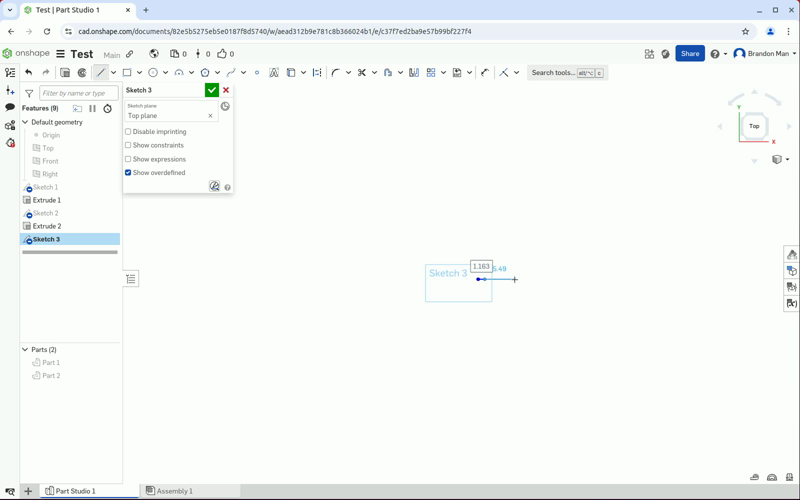
mouse_move(485, 278)
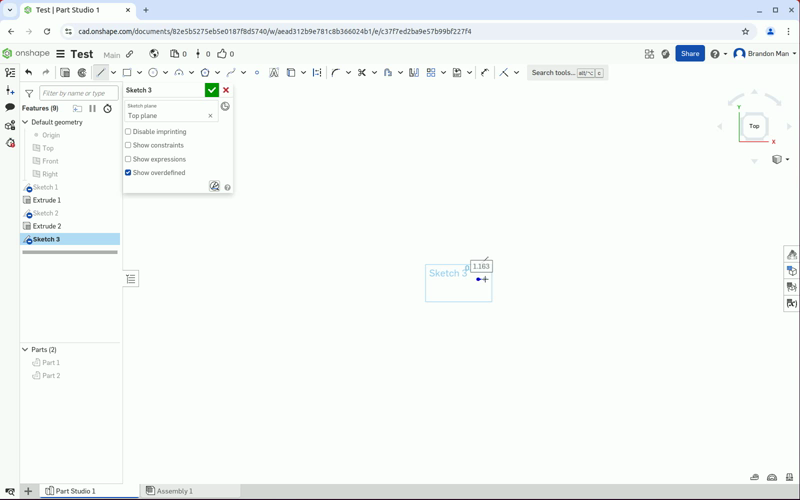
scroll(6)
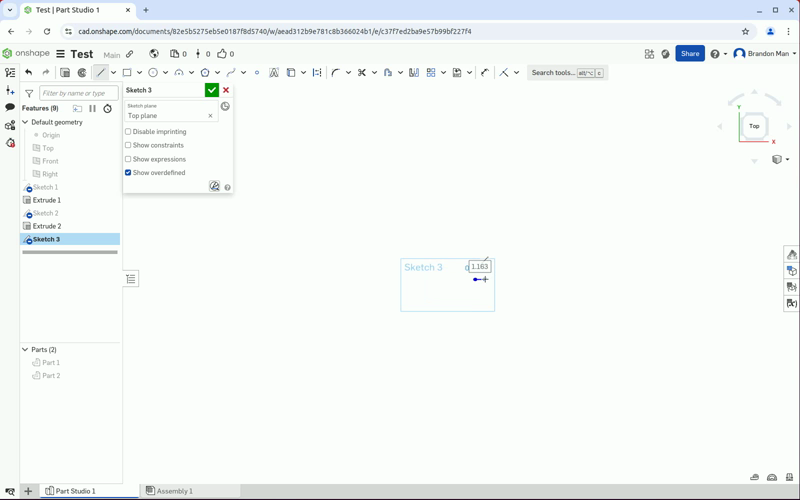
scroll(6)
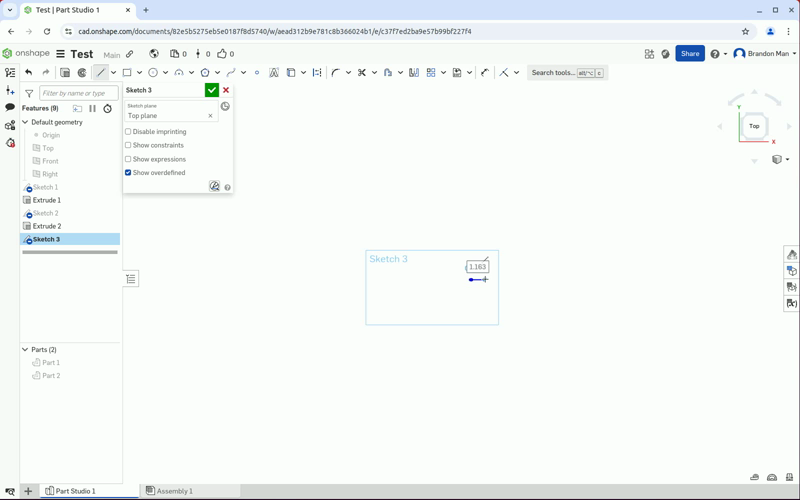
scroll(6)
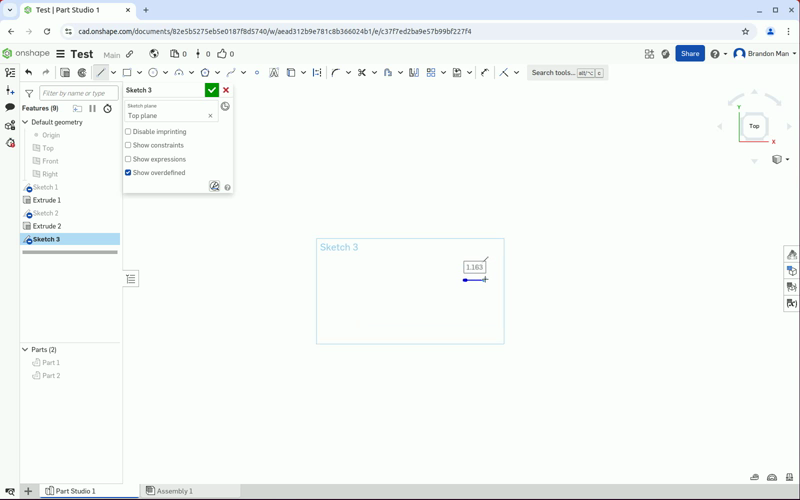
scroll(6)
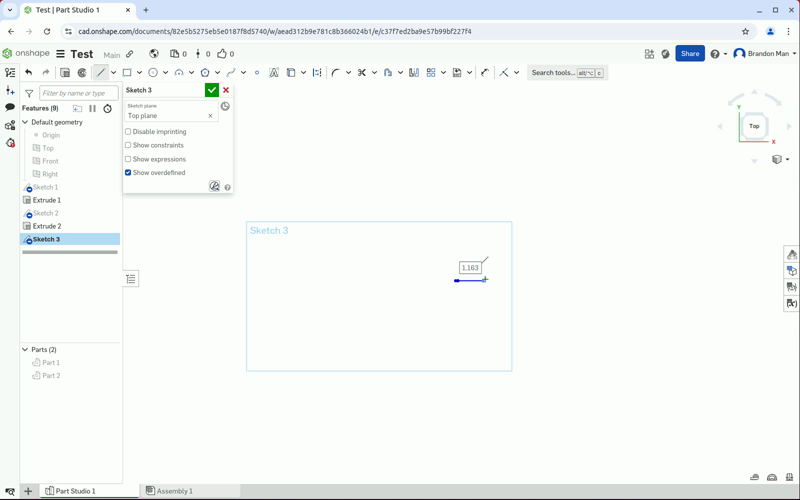
scroll(6)
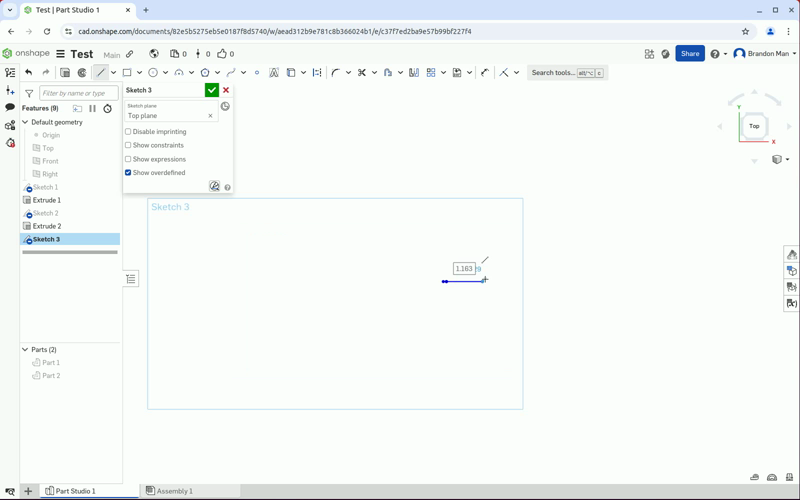
scroll(6)
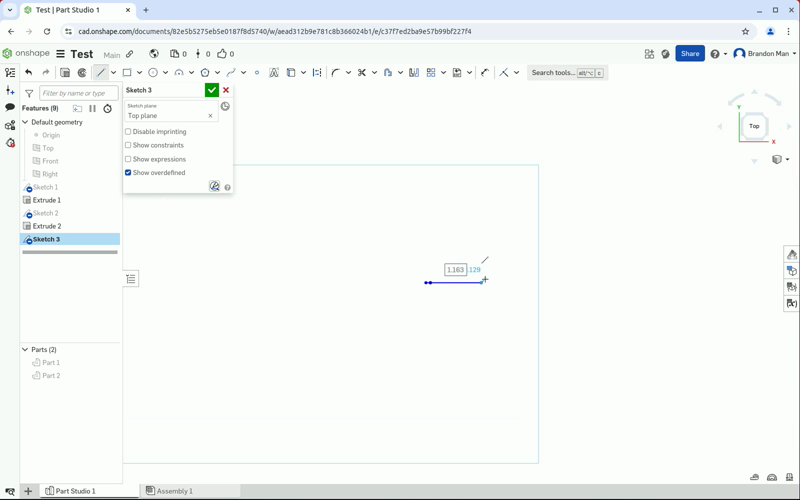
scroll(6)
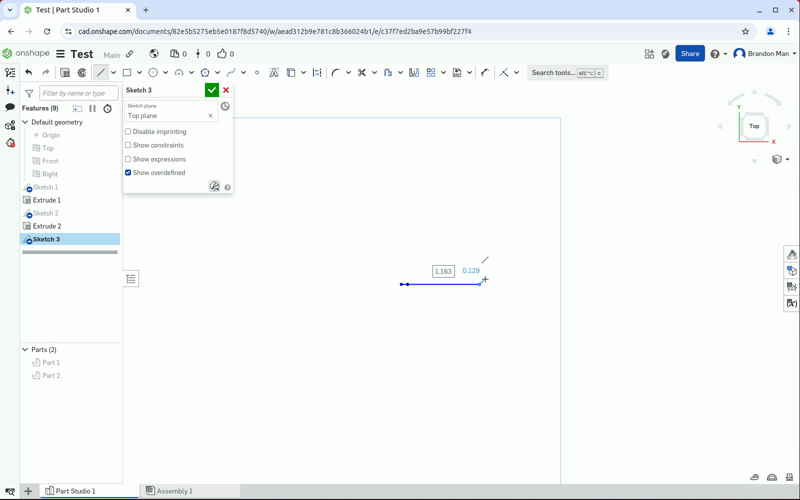
click(485, 278)
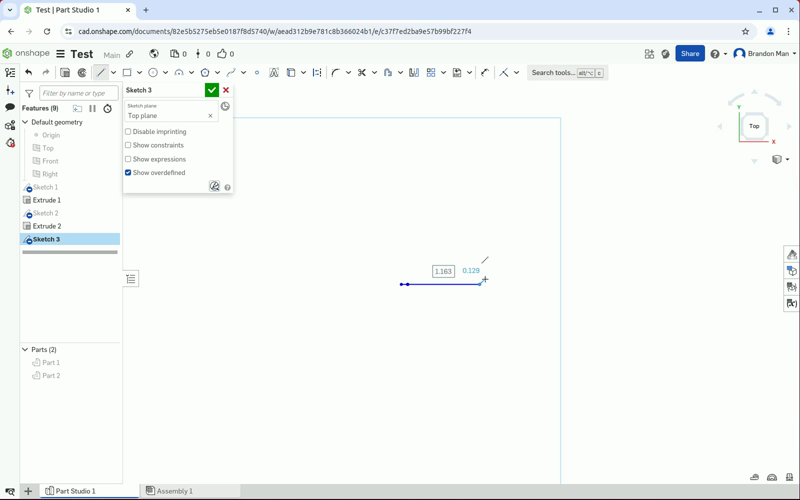
scroll(-6)
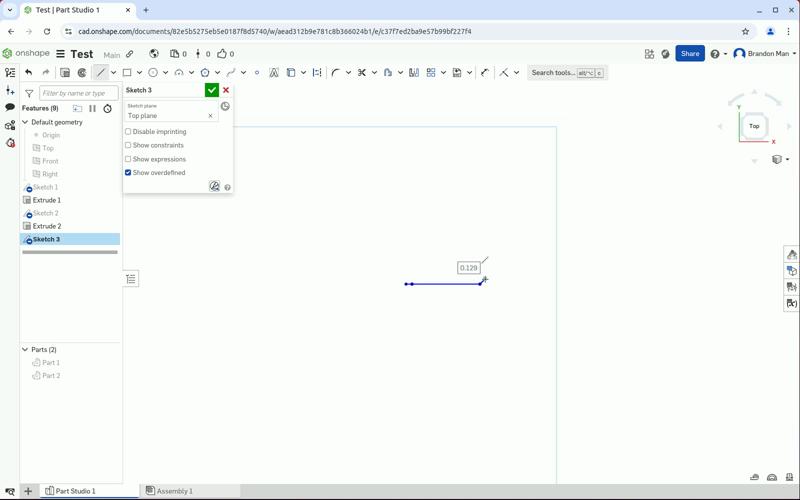
scroll(-6)
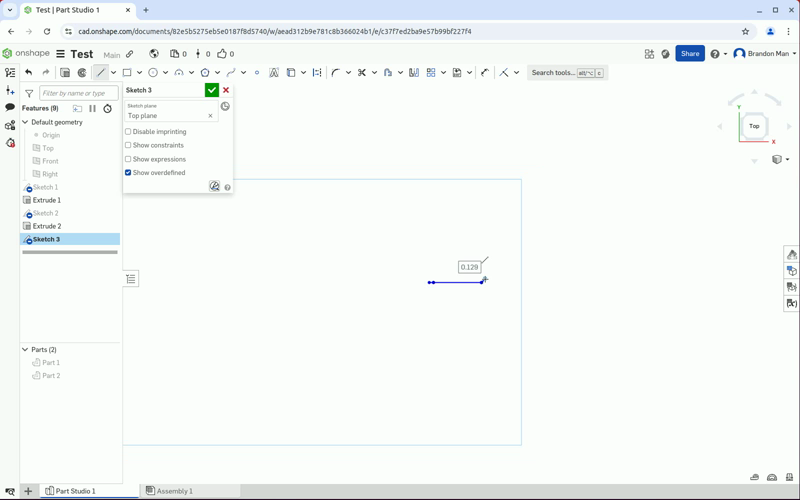
scroll(-6)
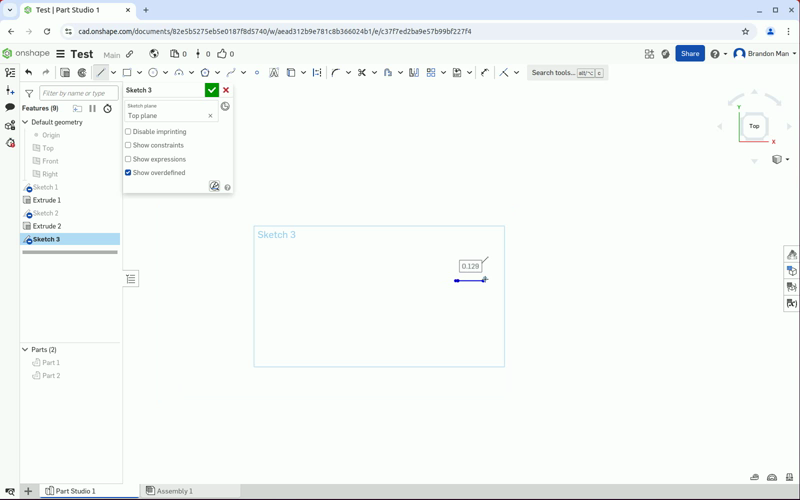
scroll(-6)
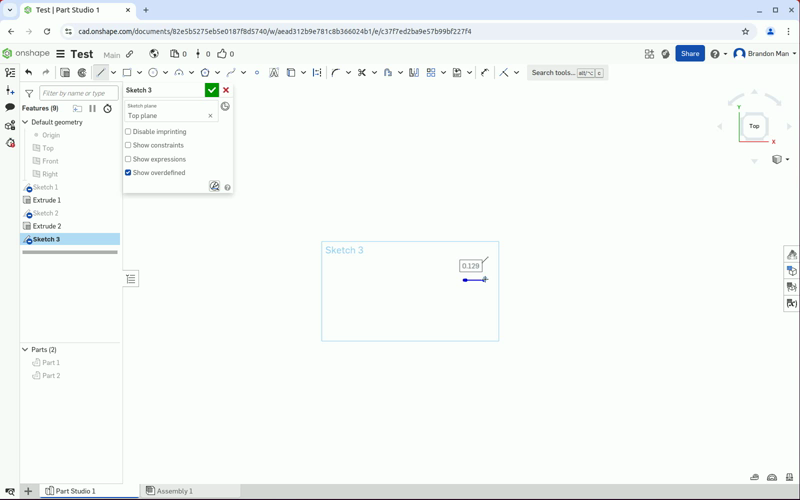
scroll(-6)
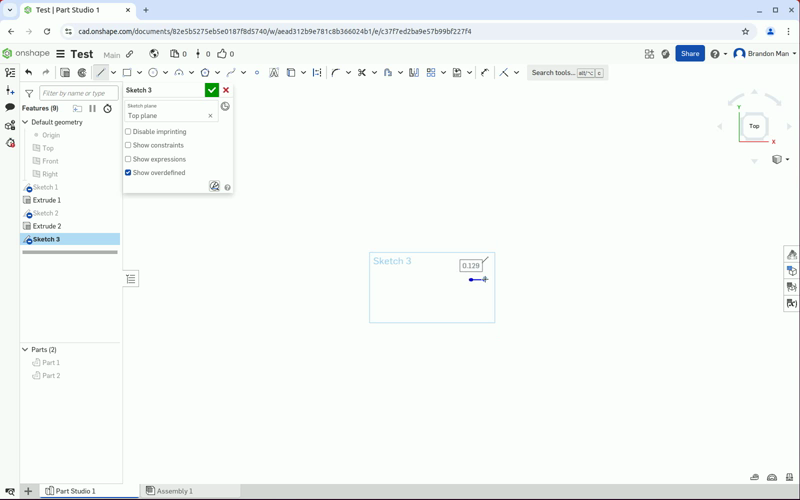
scroll(-6)
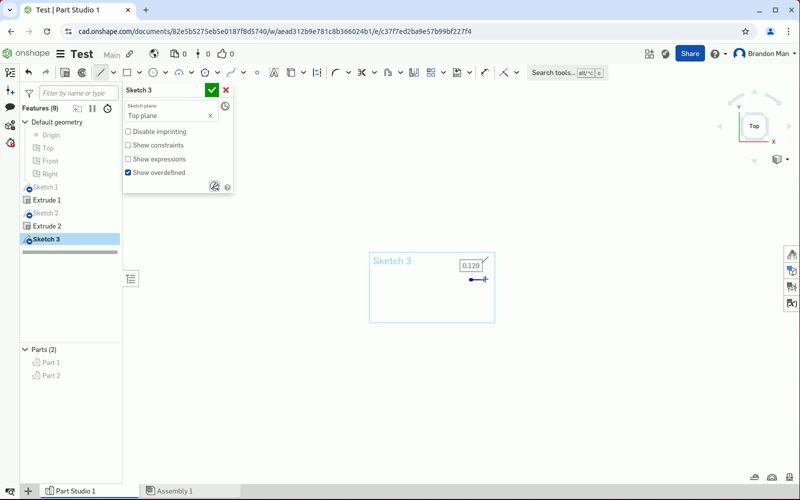
scroll(-6)
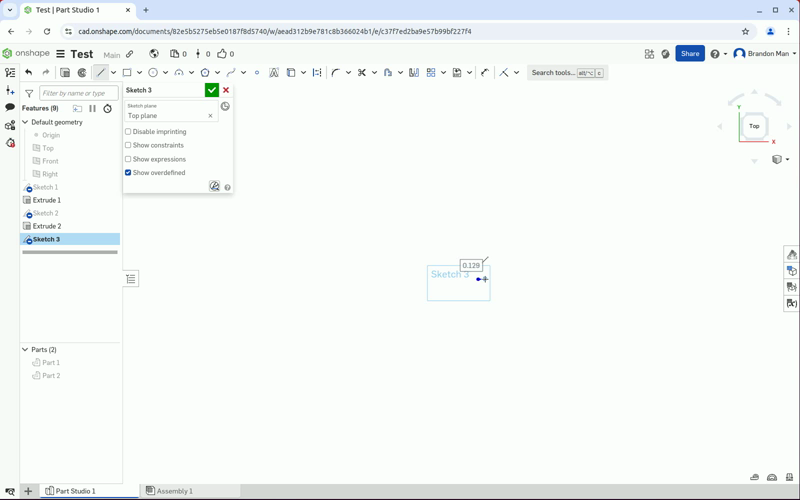
key_up(shift)
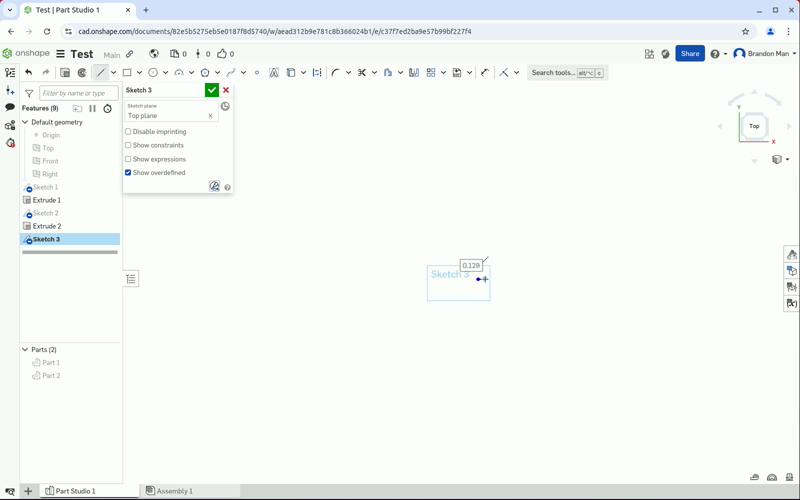
key_down(shift)
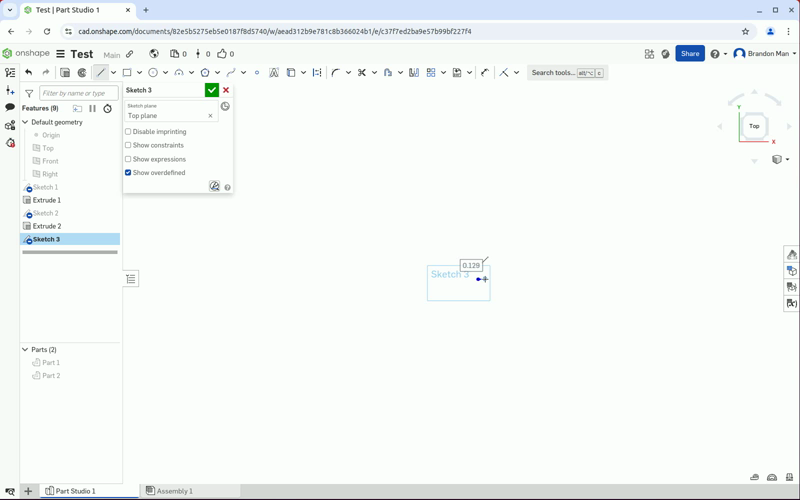
mouse_move(515, 278)
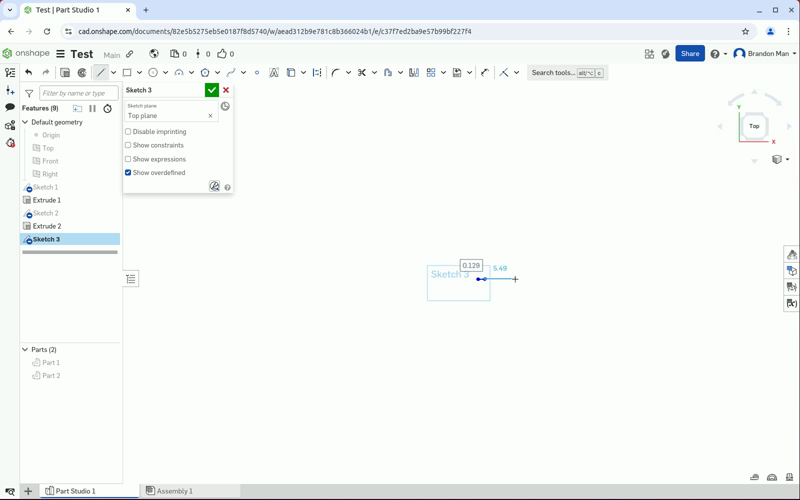
mouse_move(484, 278)
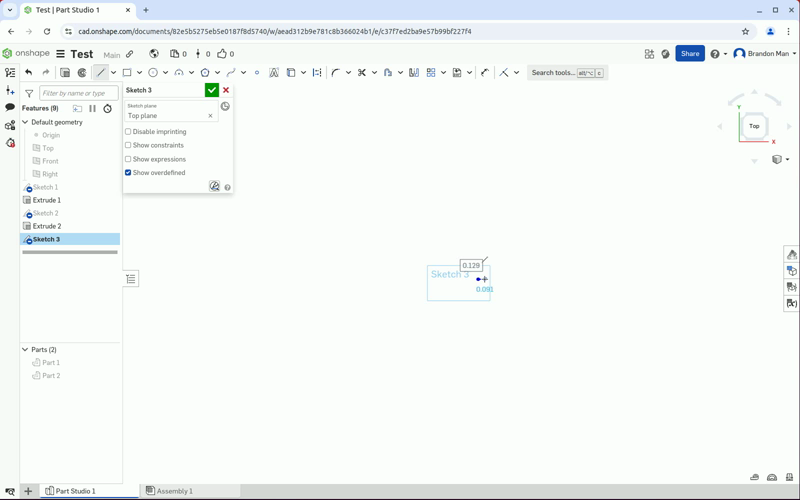
scroll(6)
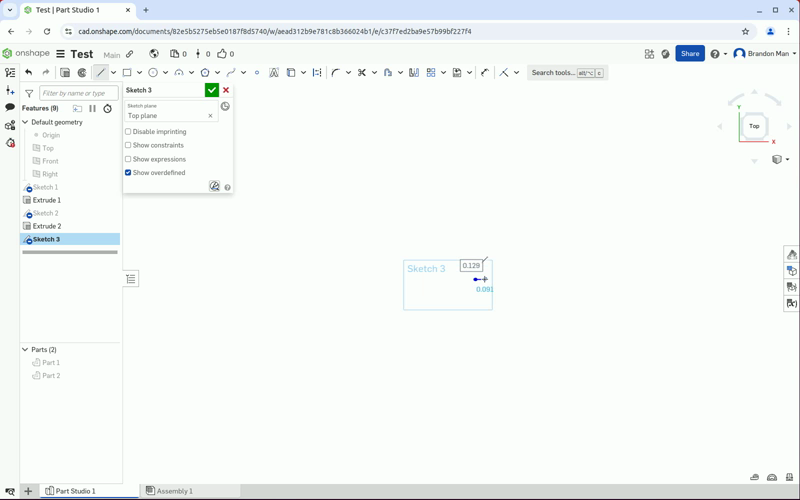
scroll(6)
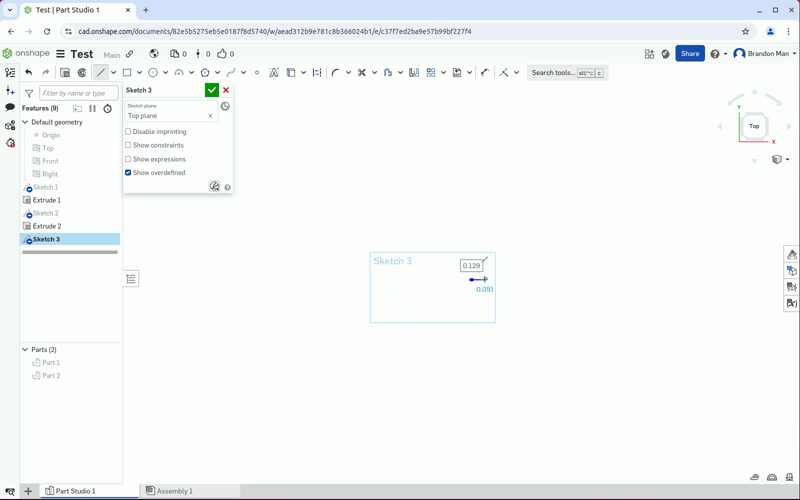
scroll(6)
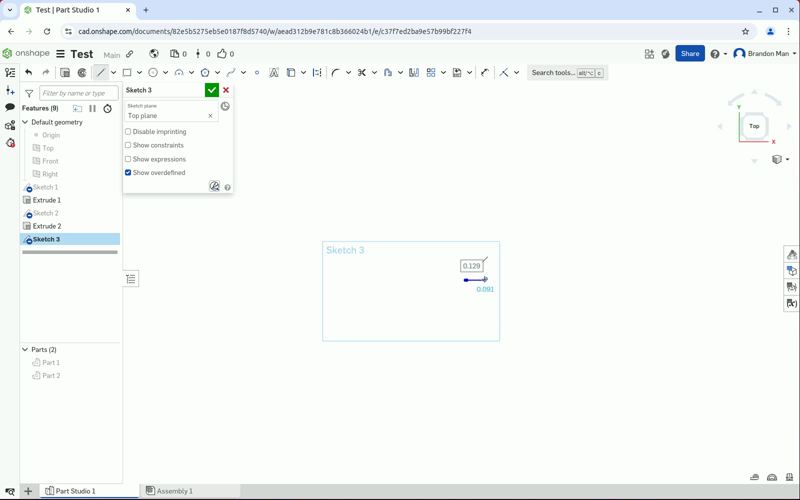
scroll(6)
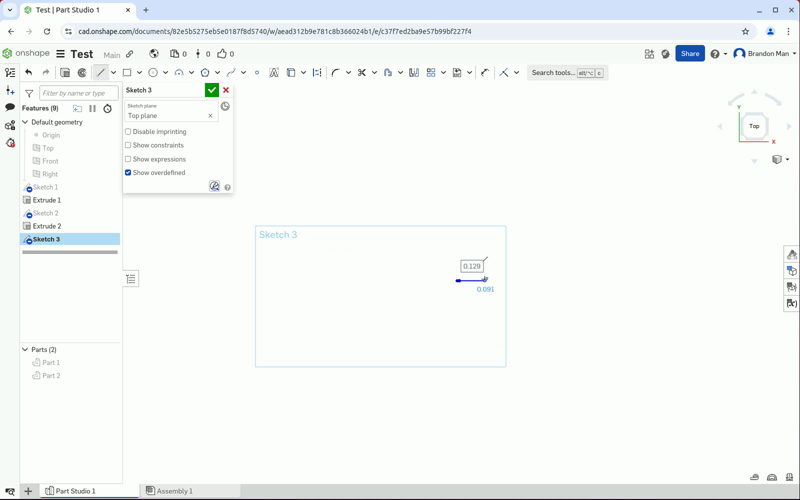
scroll(6)
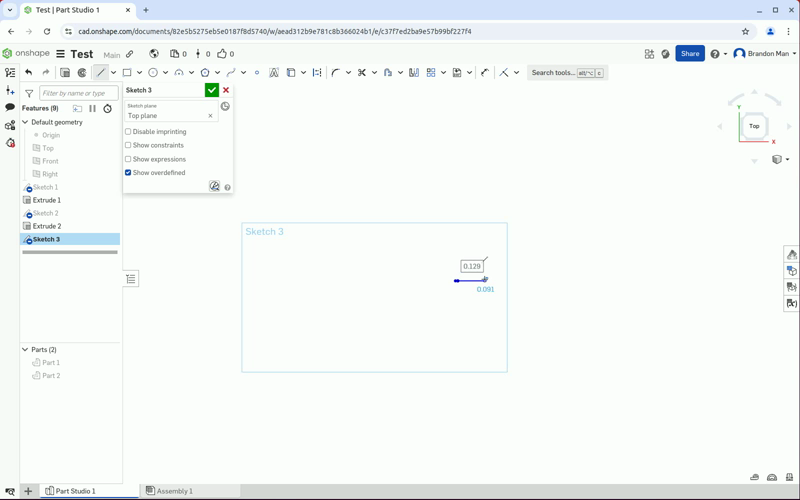
scroll(6)
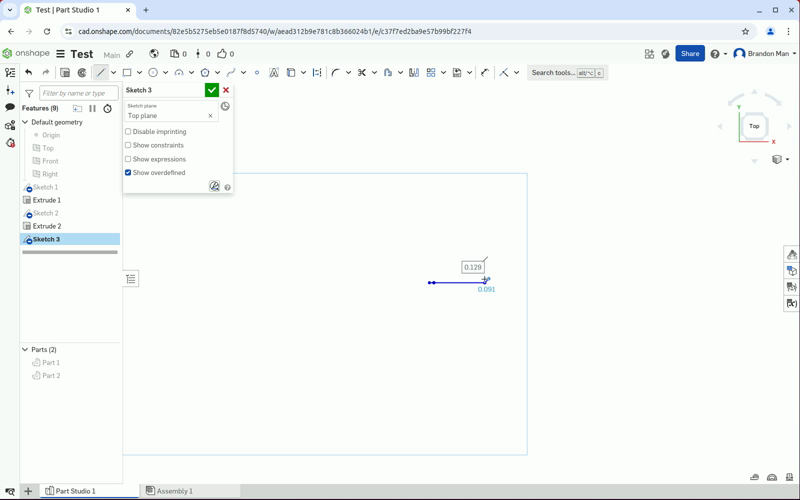
scroll(6)
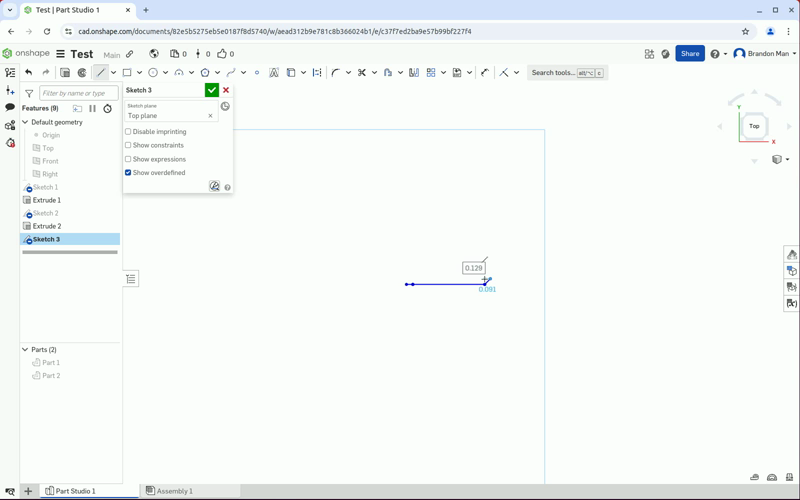
click(484, 278)
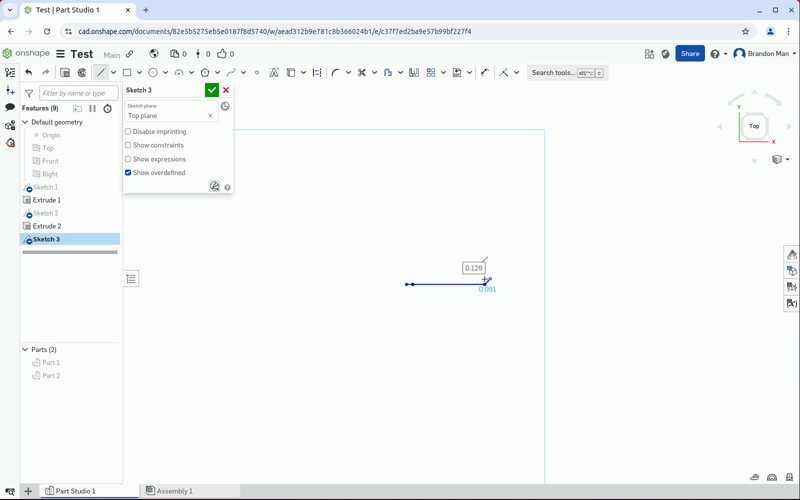
scroll(-6)
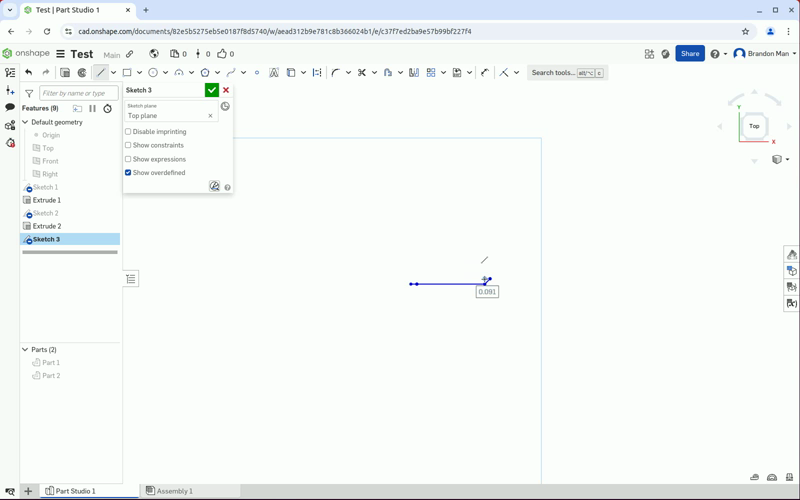
scroll(-6)
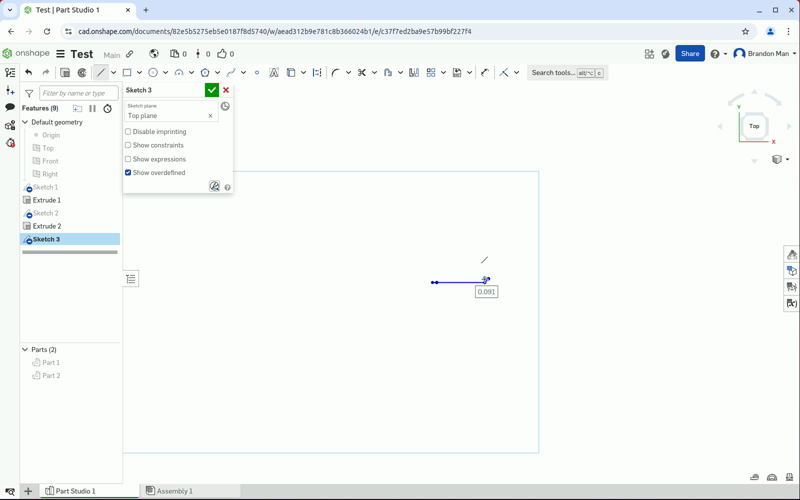
scroll(-6)
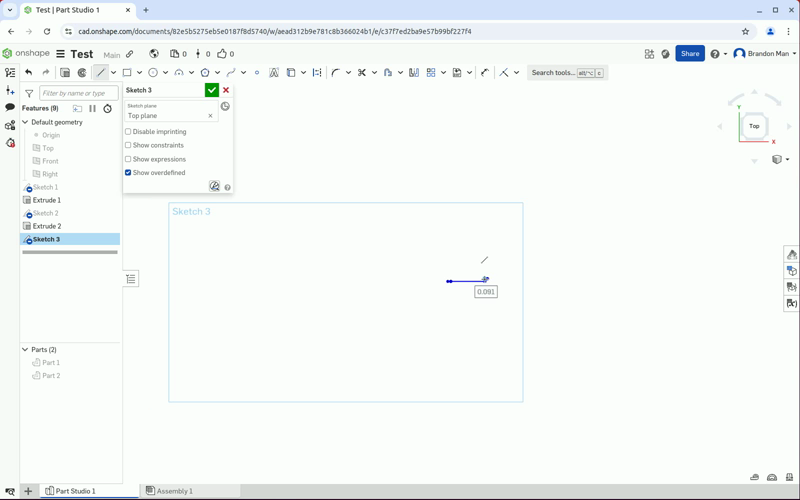
scroll(-6)
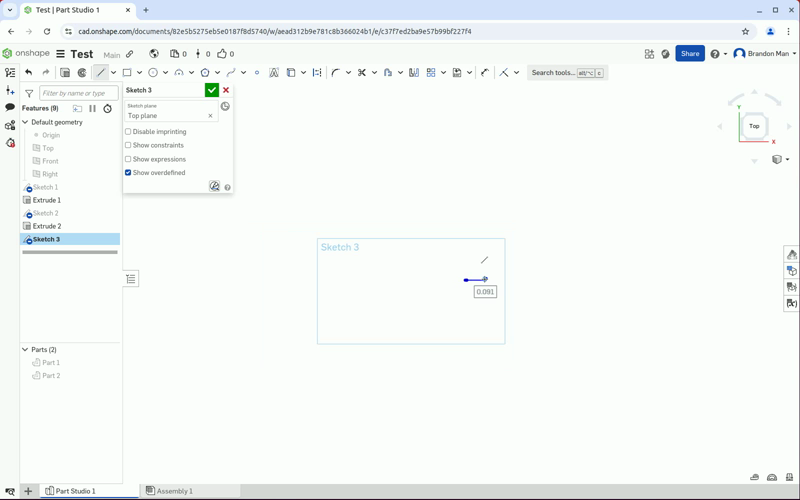
scroll(-6)
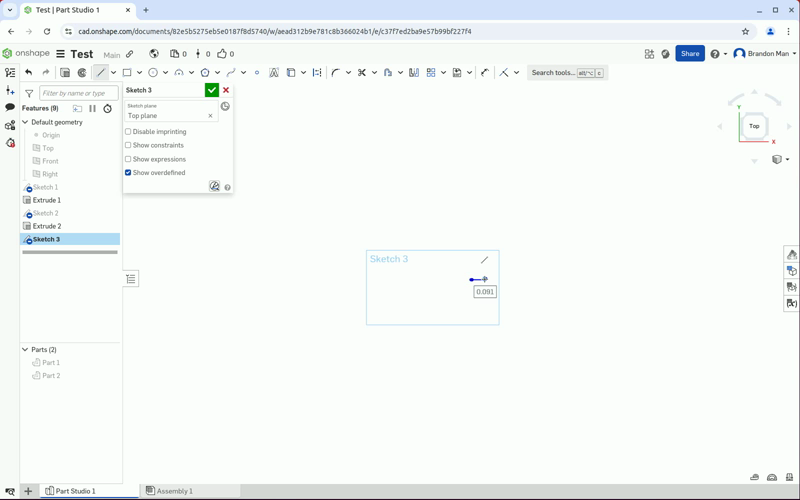
scroll(-6)
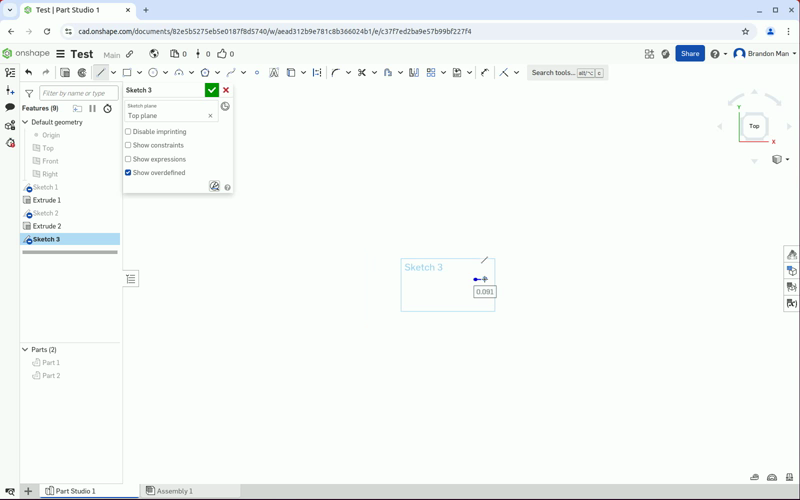
scroll(-6)
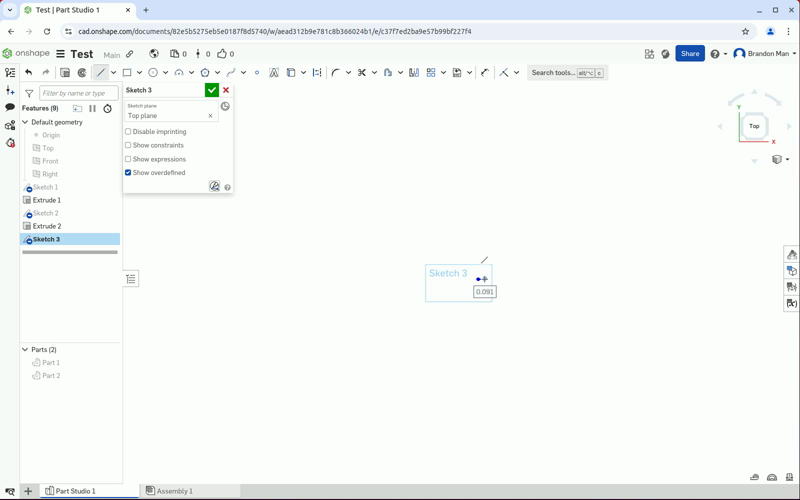
key_up(shift)
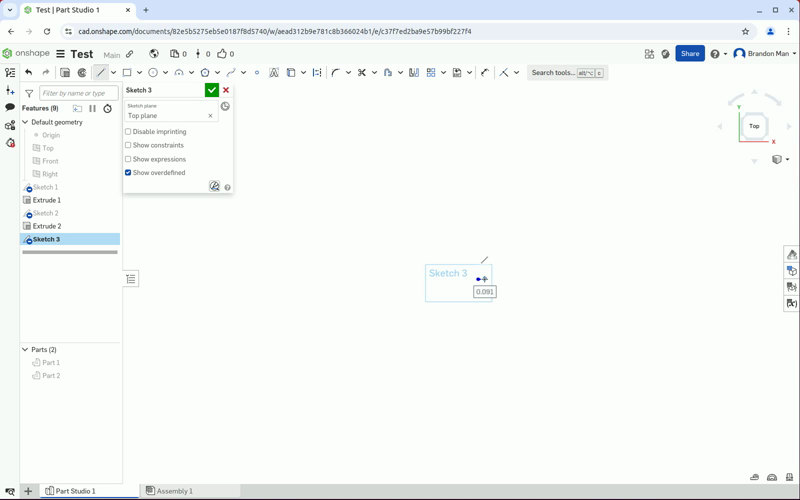
key_down(shift)
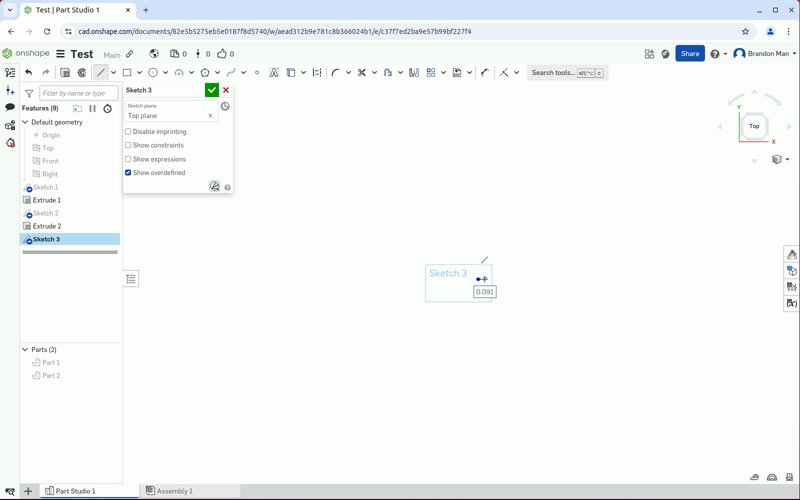
mouse_move(514, 278)
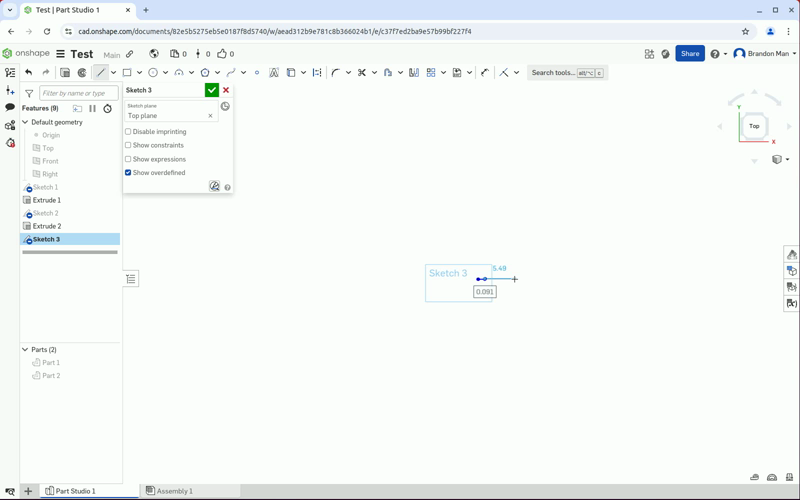
mouse_move(479, 278)
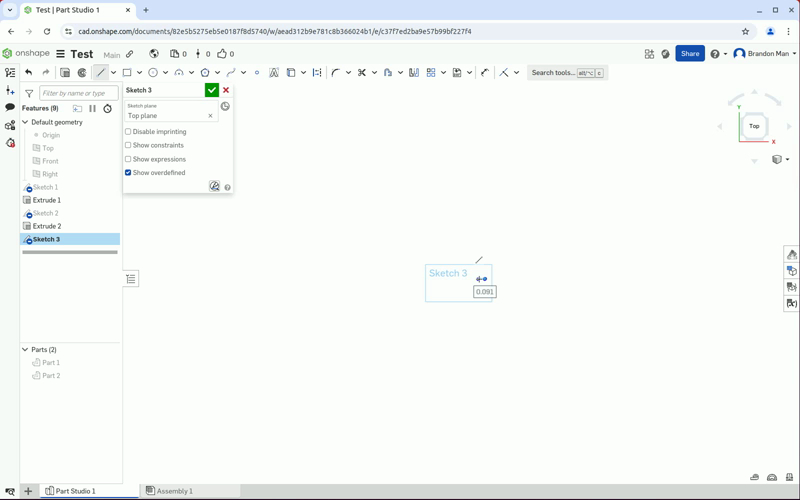
scroll(6)
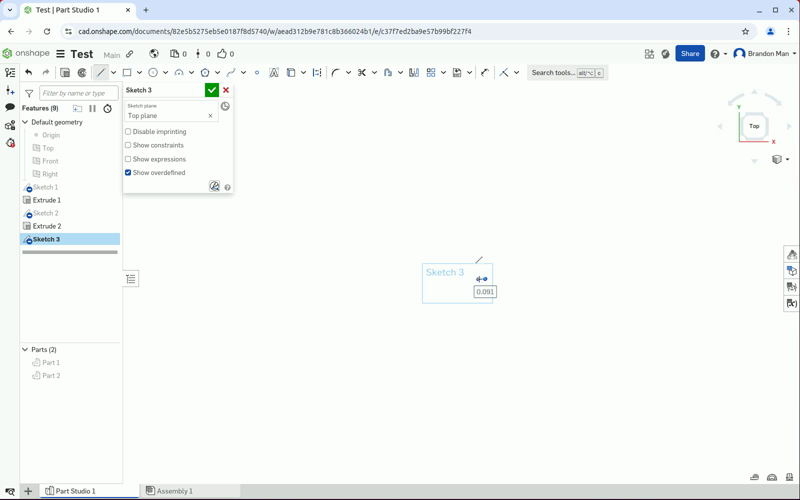
scroll(6)
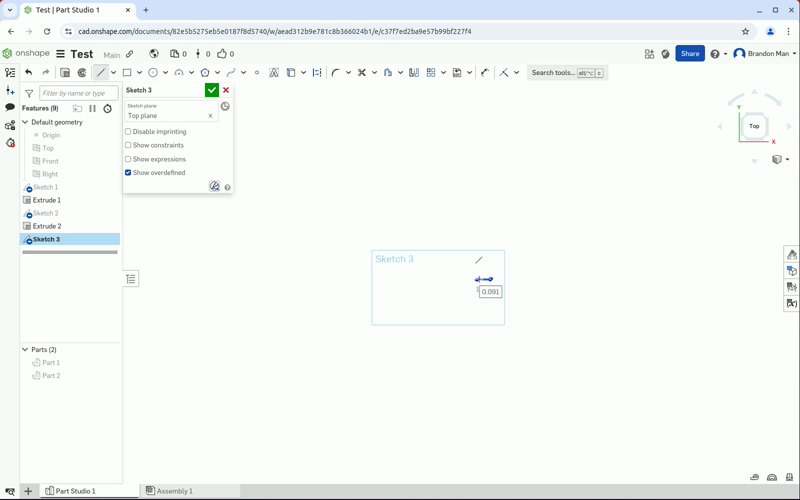
scroll(6)
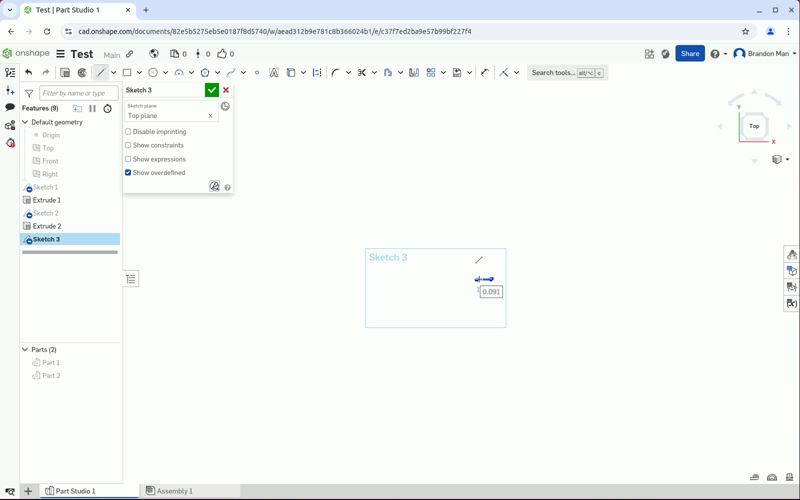
scroll(6)
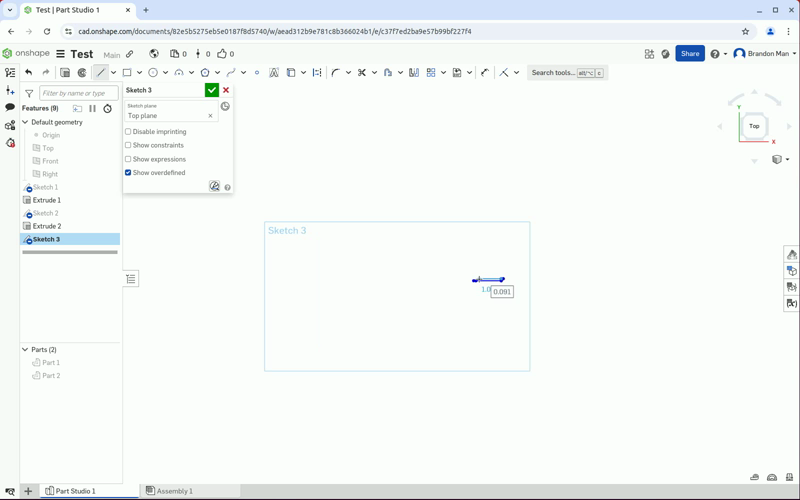
scroll(6)
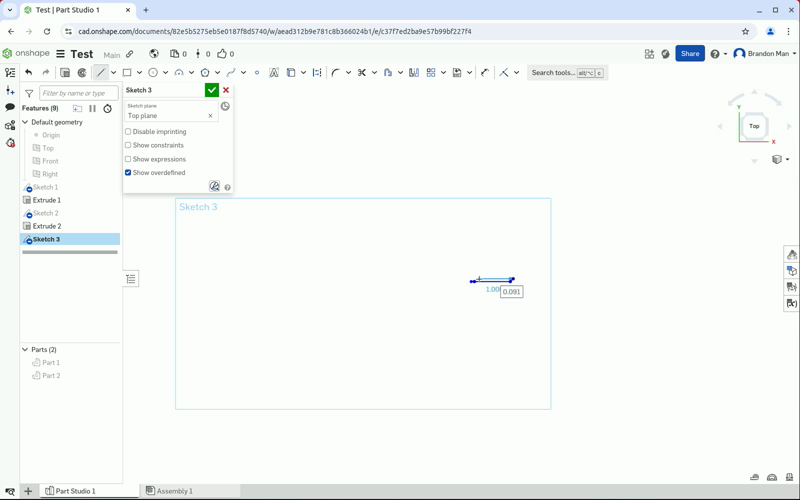
scroll(6)
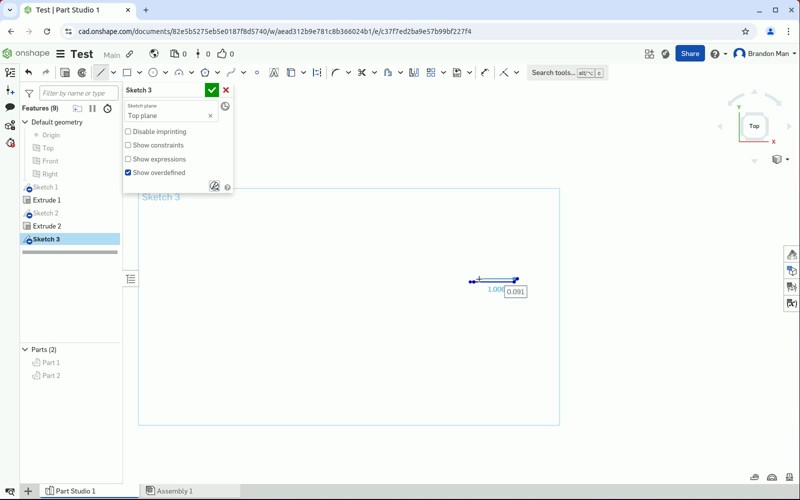
scroll(6)
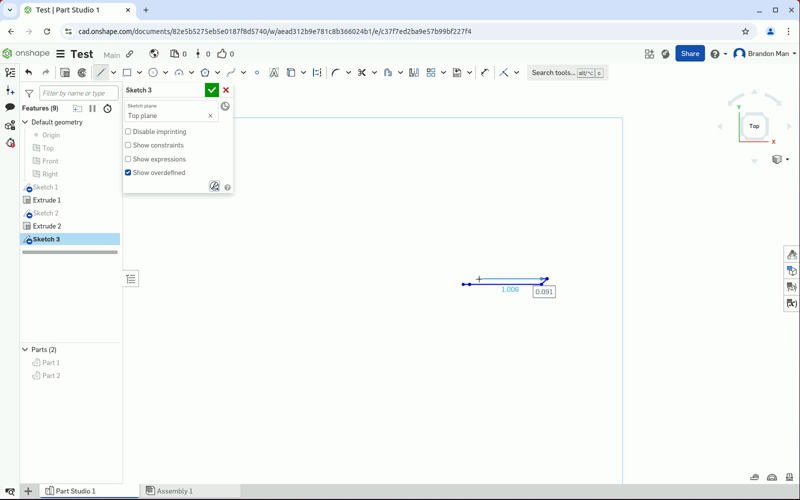
click(479, 278)
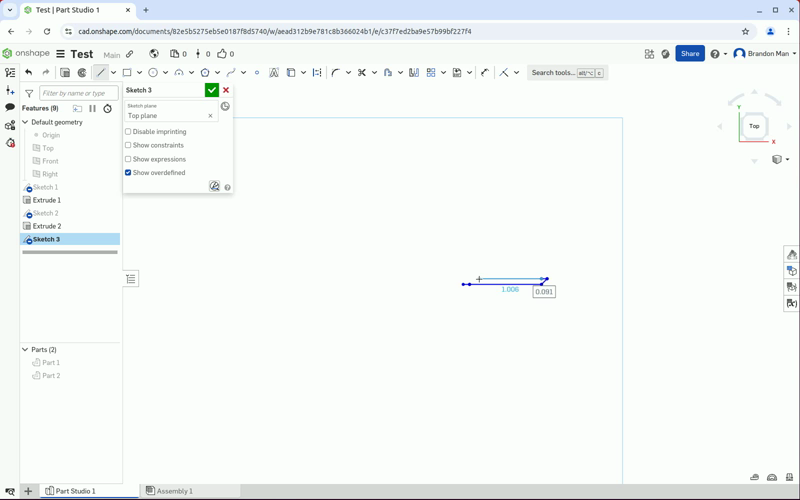
scroll(-6)
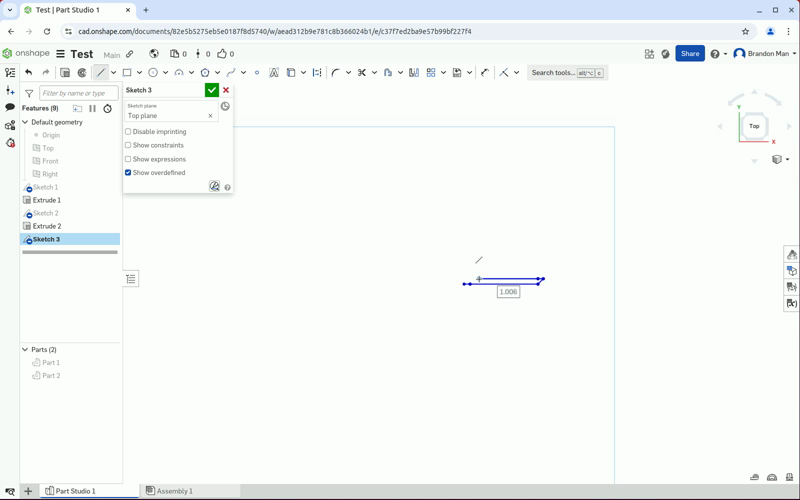
scroll(-6)
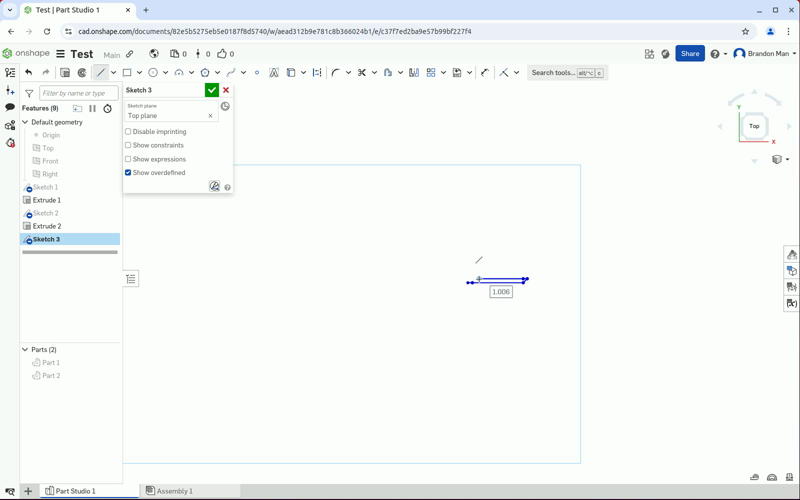
scroll(-6)
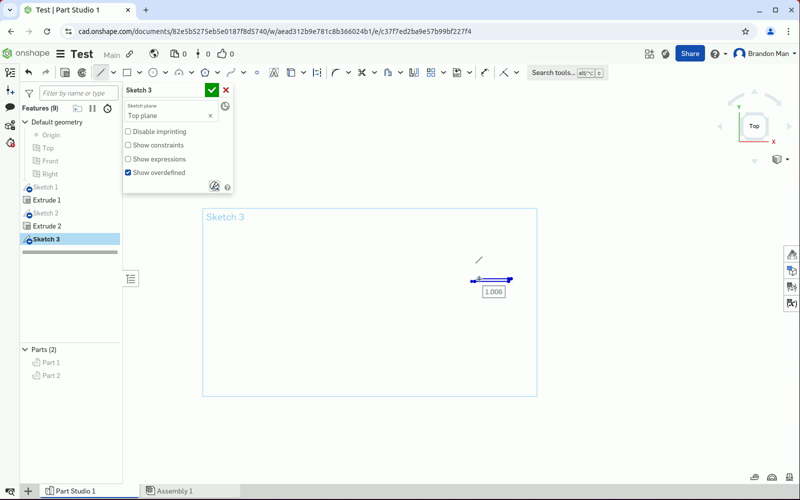
scroll(-6)
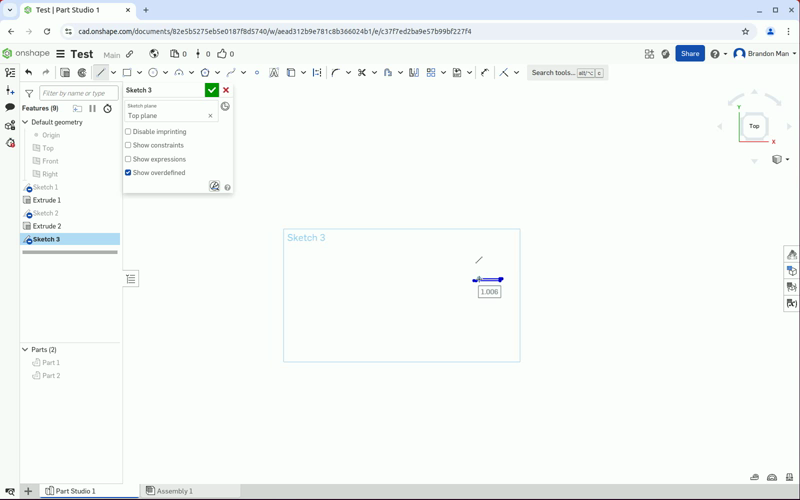
scroll(-6)
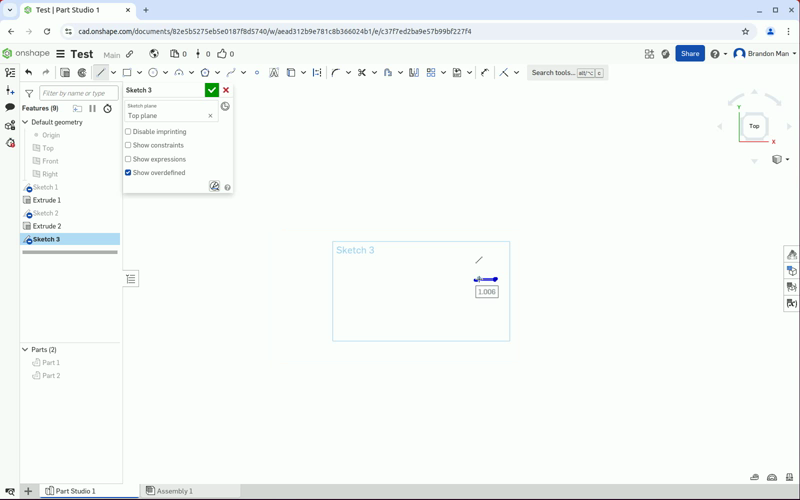
scroll(-6)
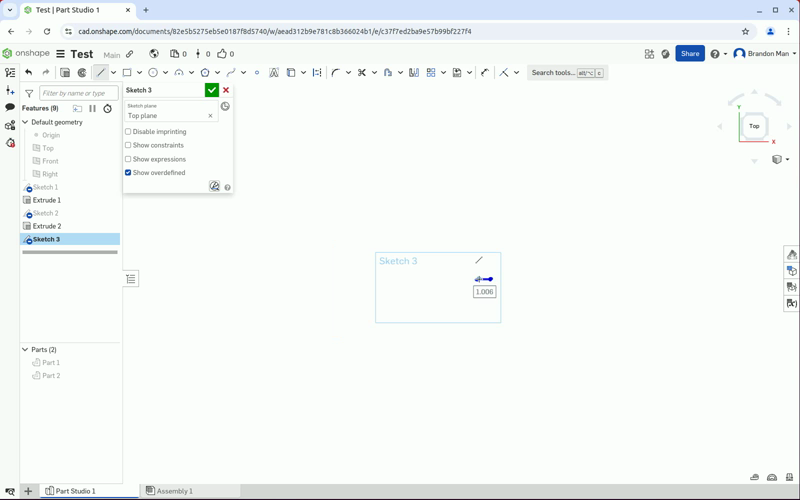
scroll(-6)
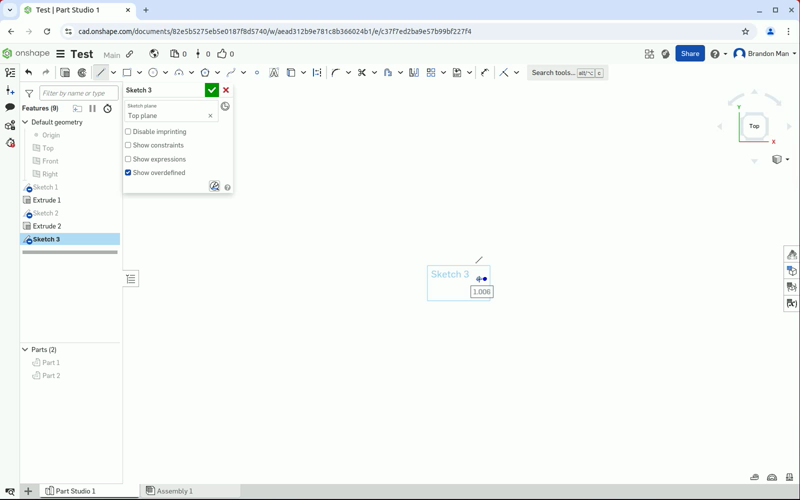
key_up(shift)
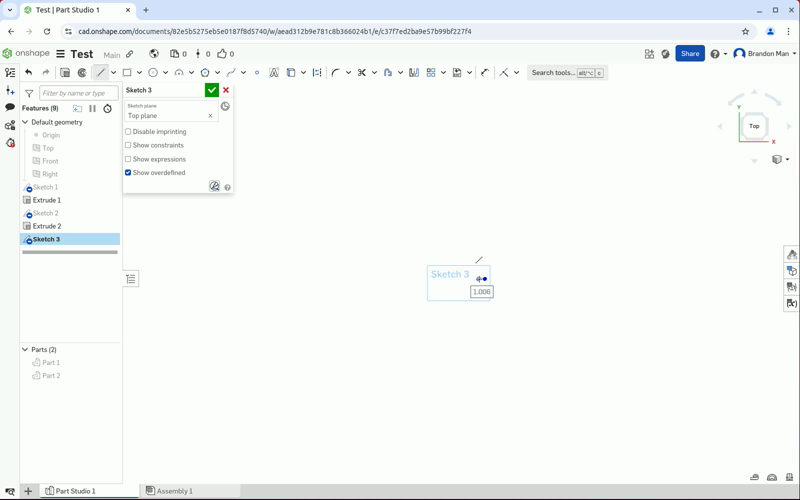
mouse_move(509, 278)
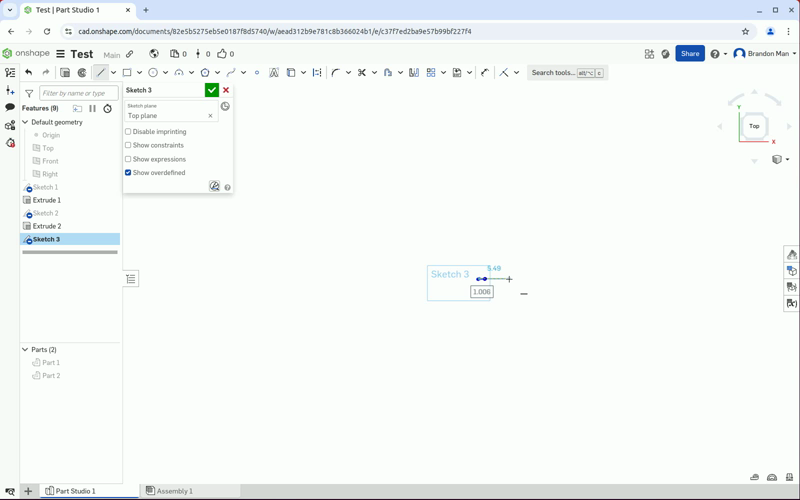
key_down(shift)
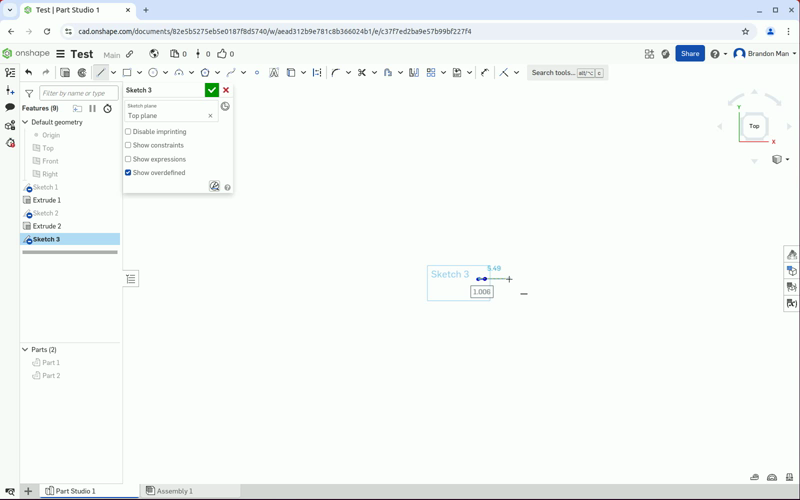
mouse_move(478, 279)
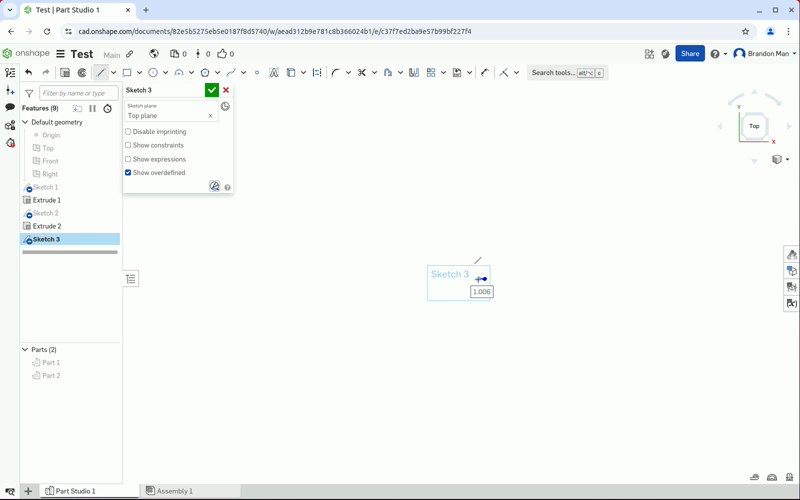
scroll(6)
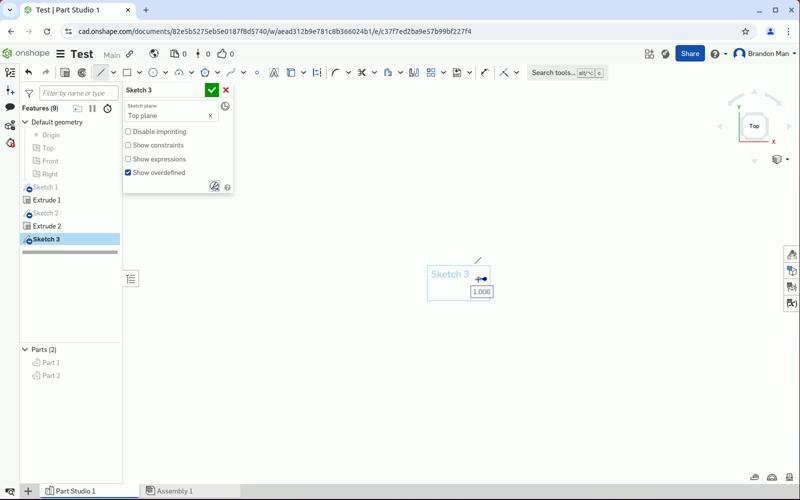
scroll(6)
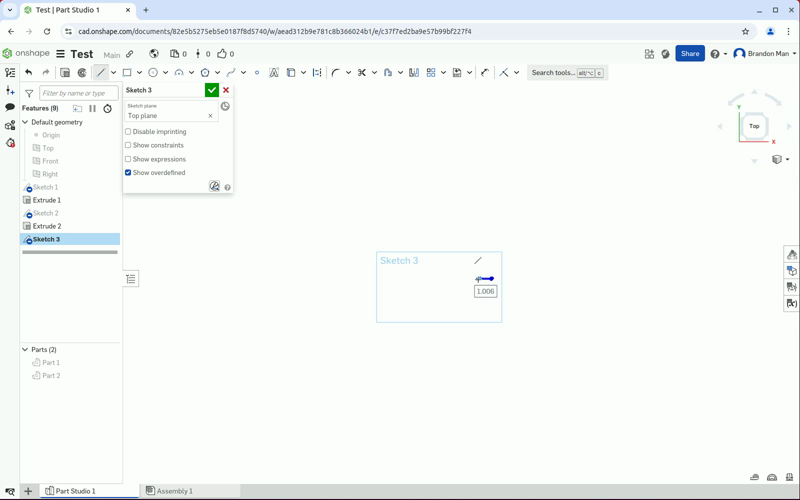
scroll(6)
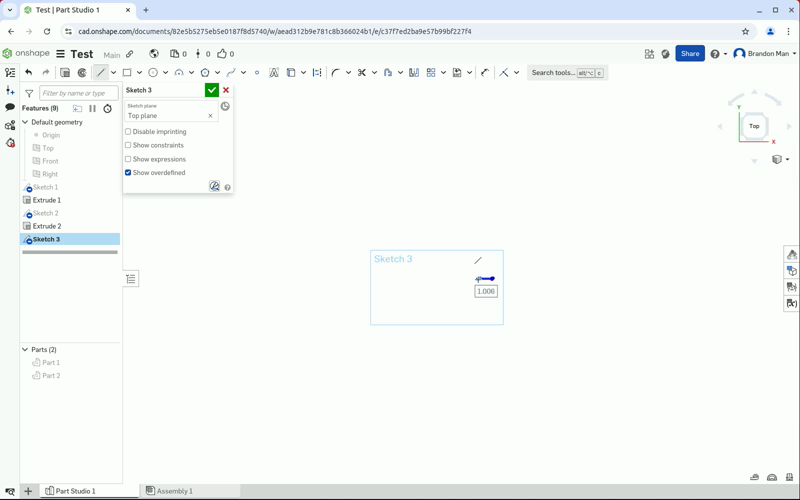
scroll(6)
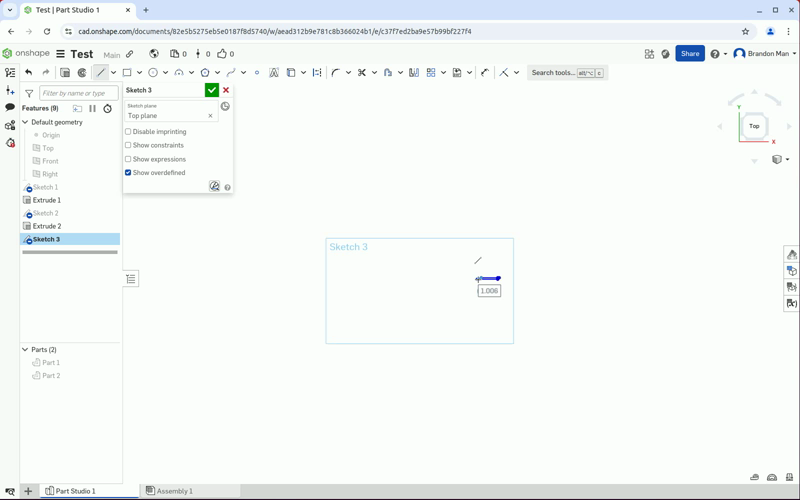
scroll(6)
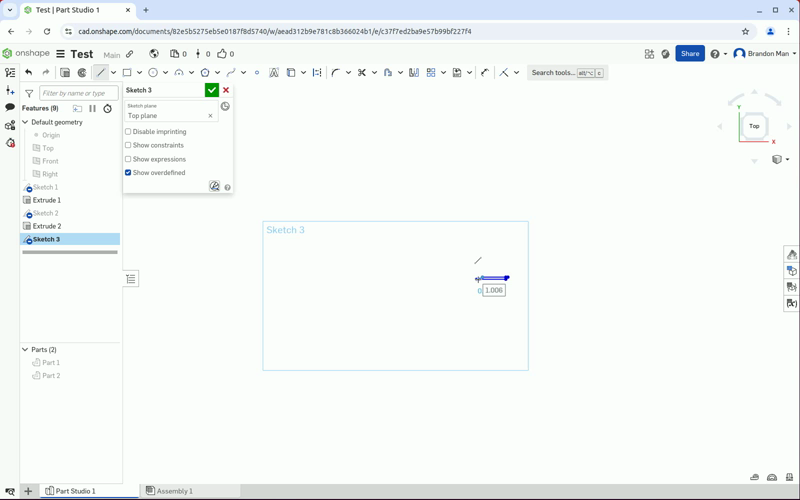
scroll(6)
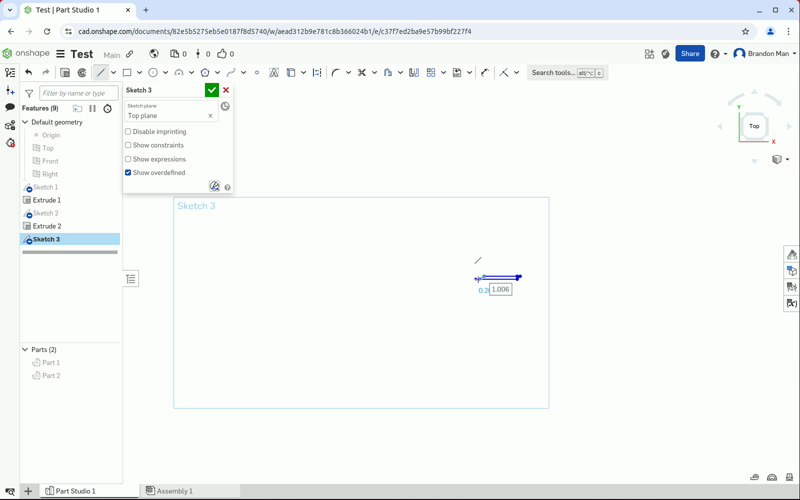
scroll(6)
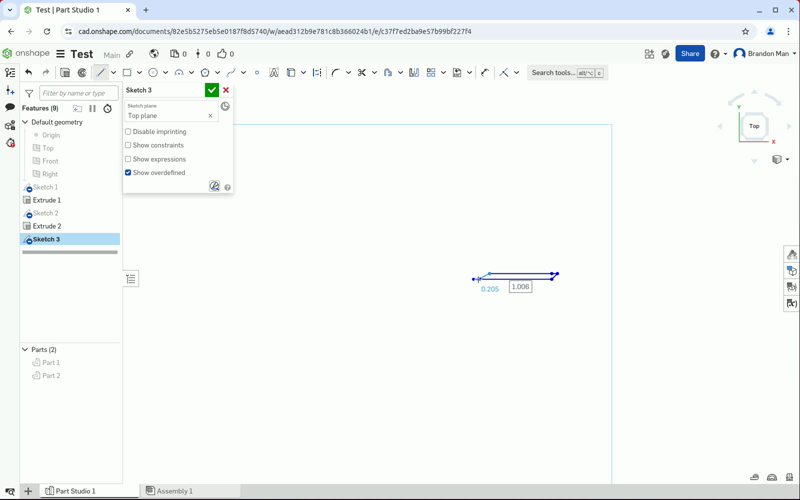
key_up(shift)
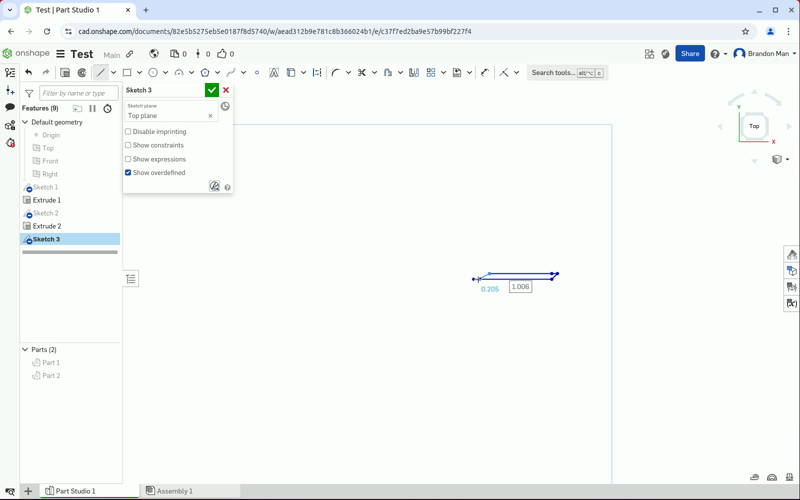
click(478, 279)
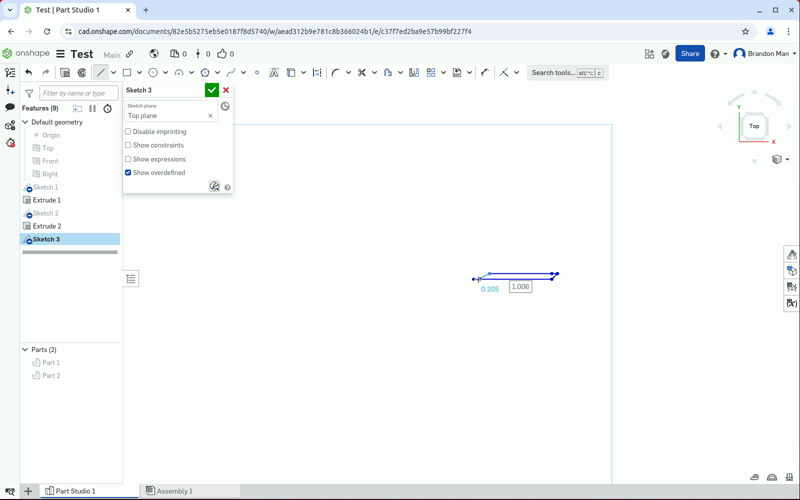
scroll(-6)
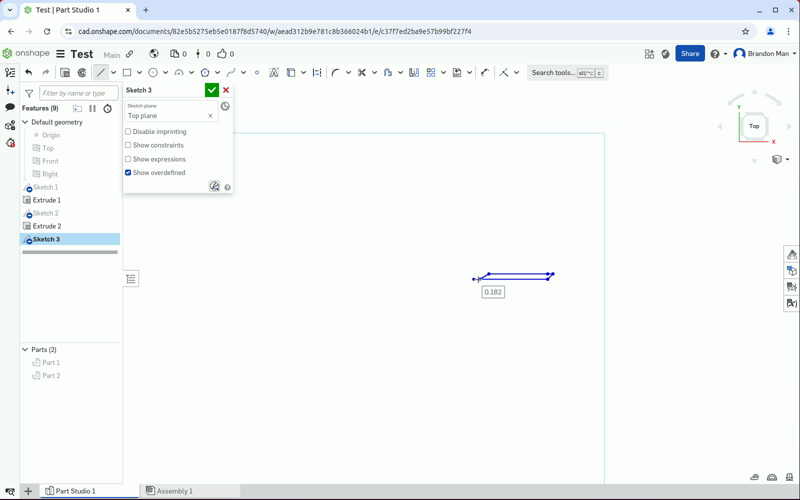
scroll(-6)
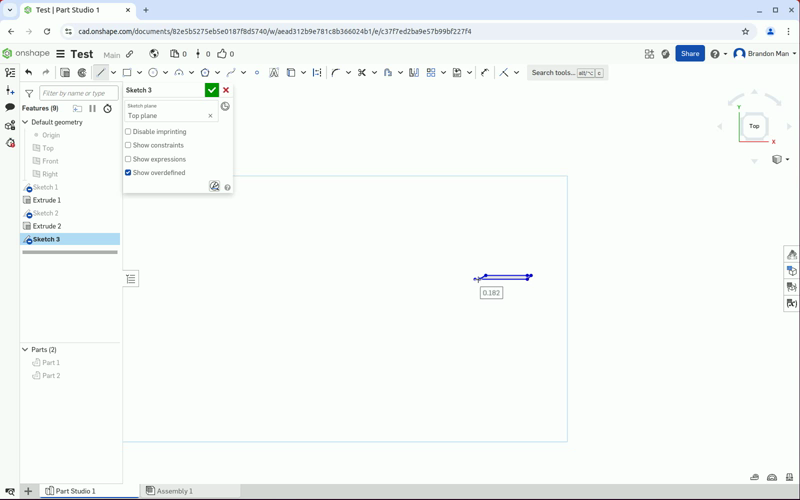
scroll(-6)
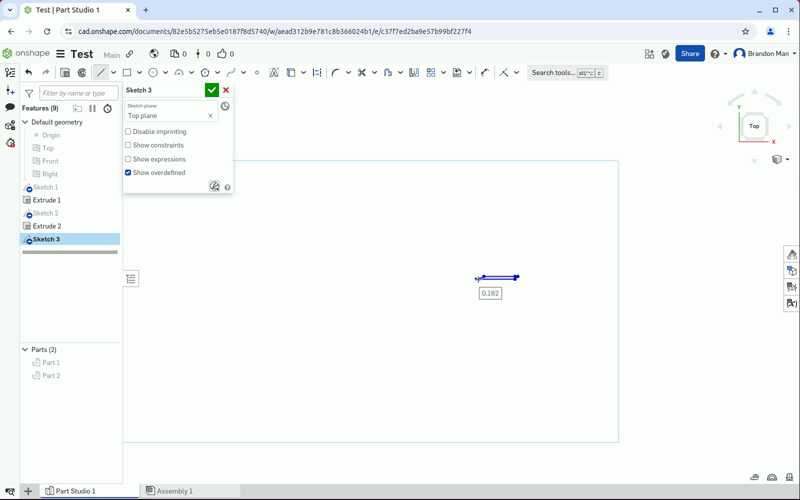
scroll(-6)
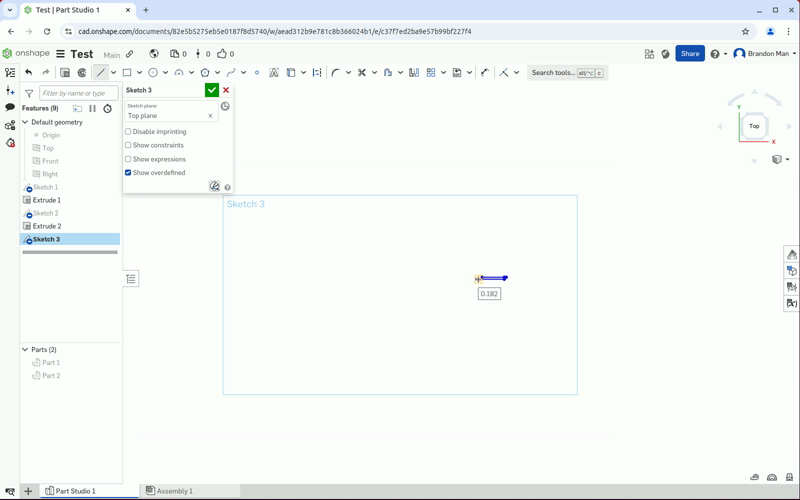
scroll(-6)
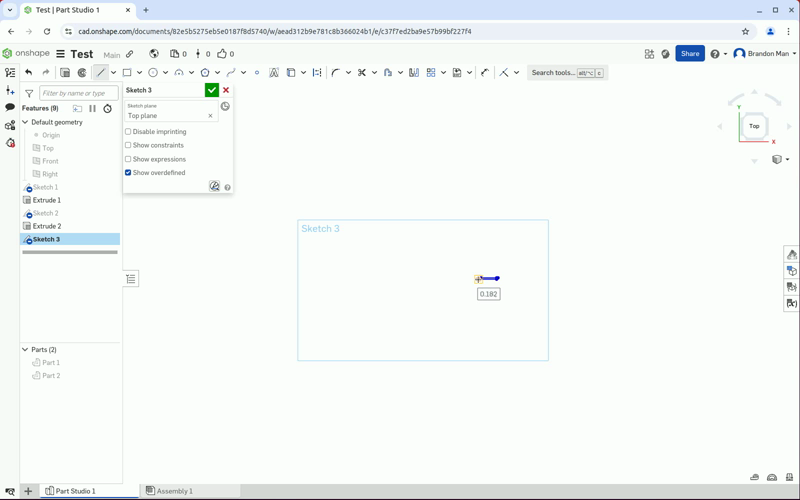
scroll(-6)
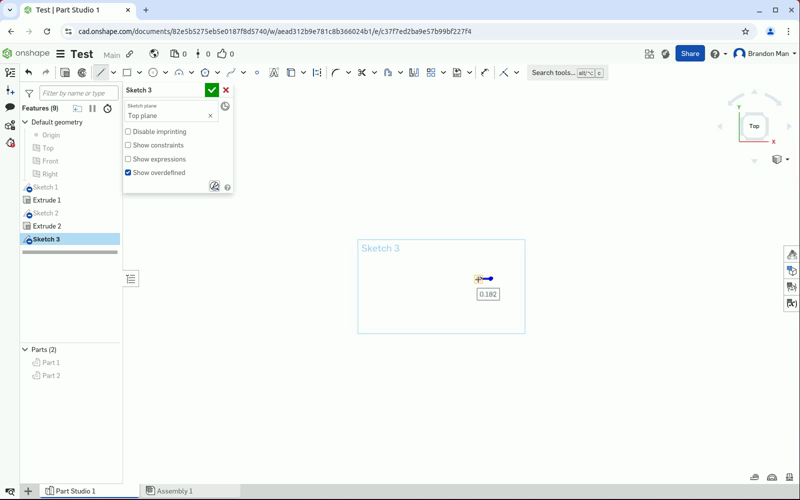
scroll(-6)
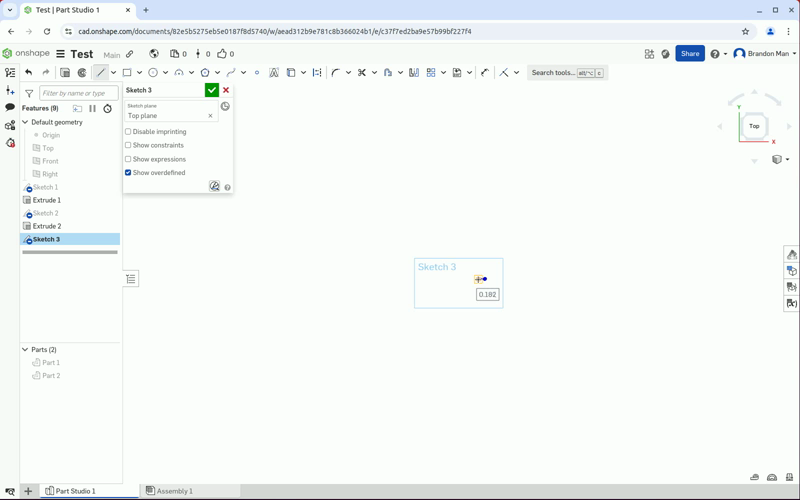
key(esc)
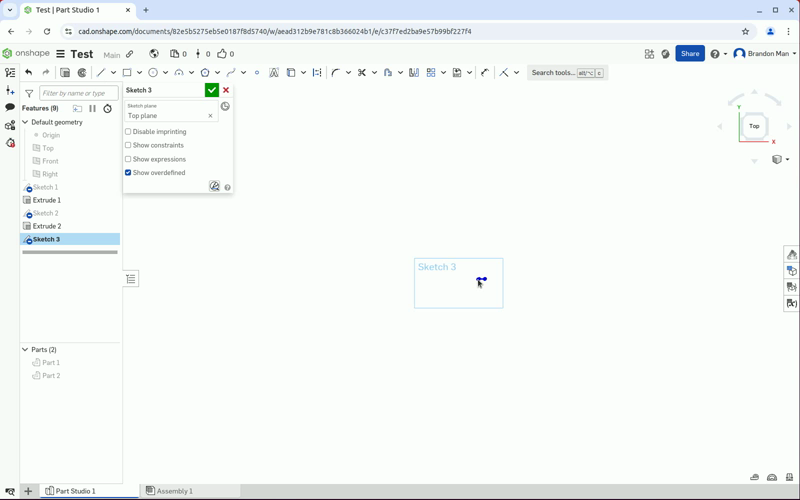
mouse_move(481, 278)
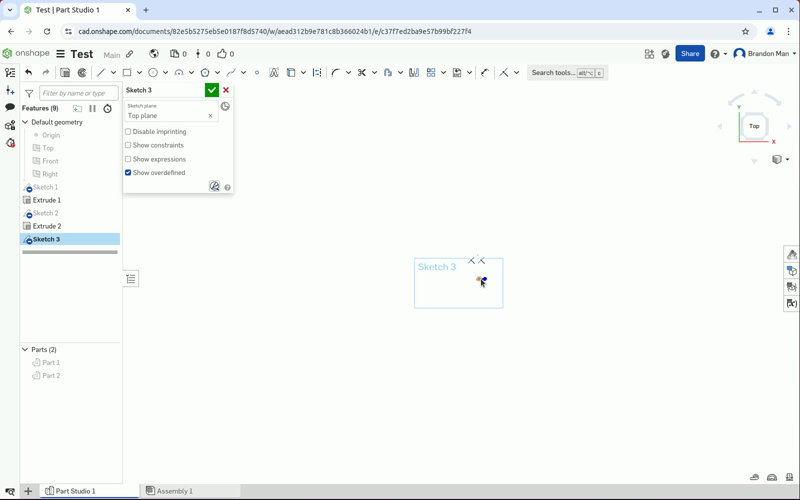
scroll(6)
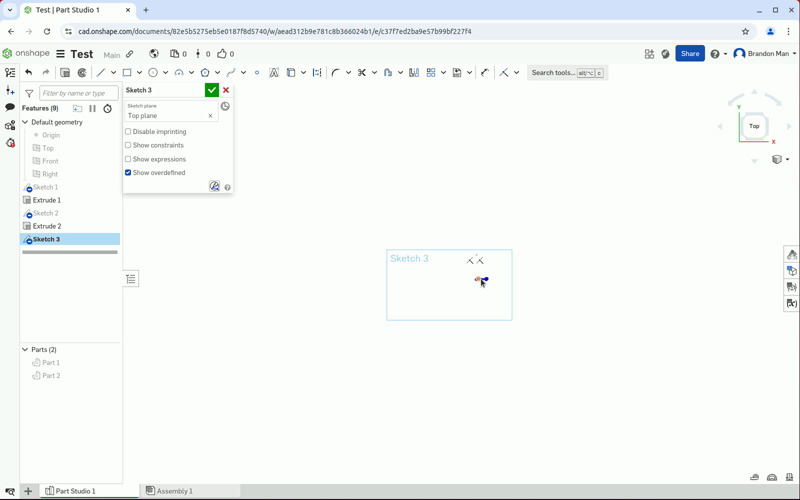
scroll(6)
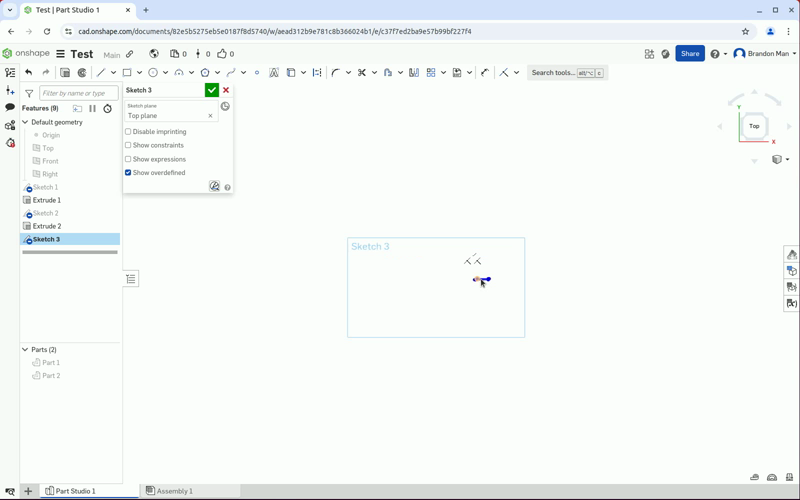
scroll(6)
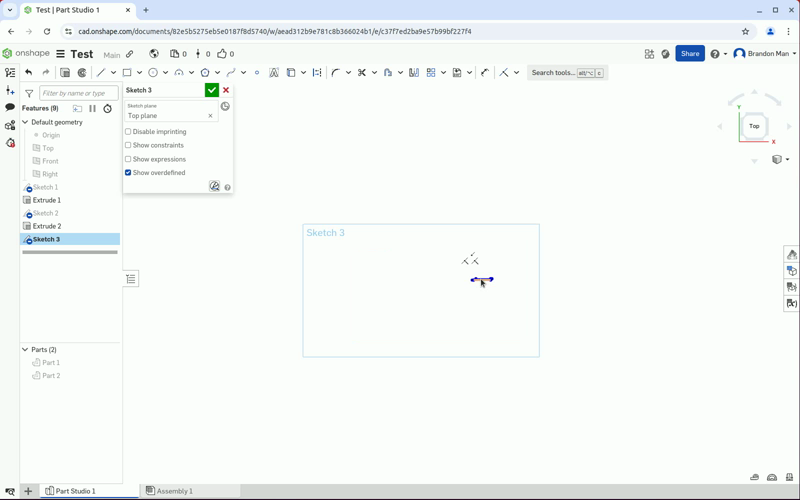
scroll(6)
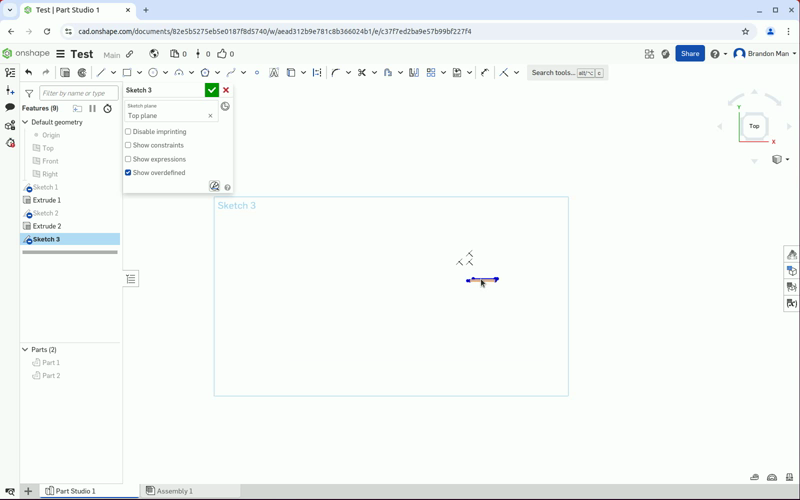
scroll(6)
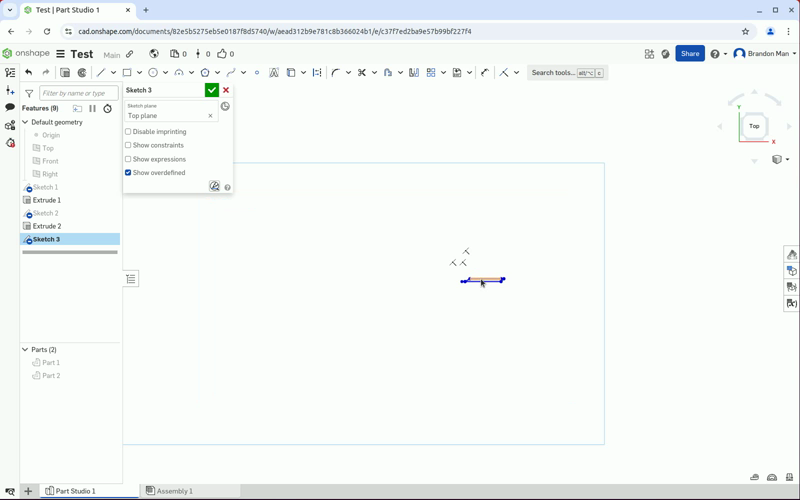
scroll(6)
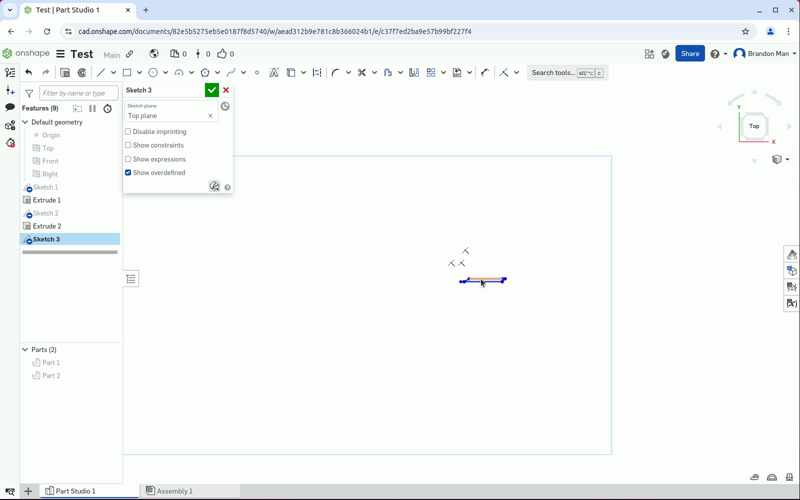
scroll(6)
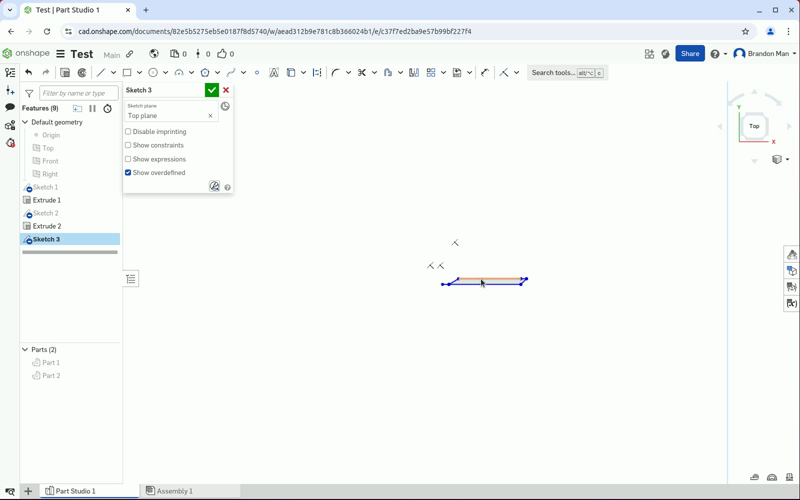
click(481, 278)
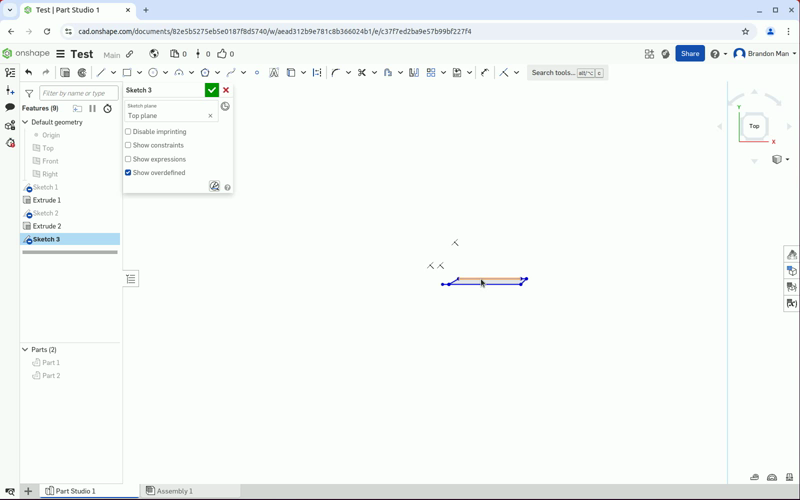
scroll(-6)
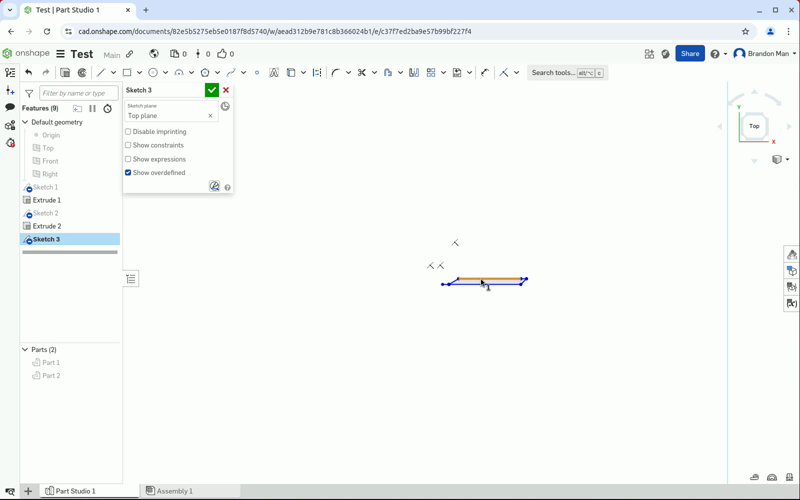
scroll(-6)
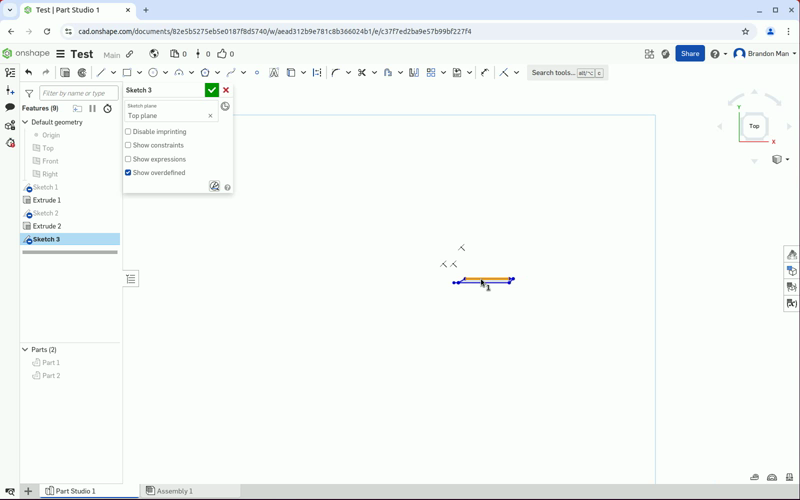
scroll(-6)
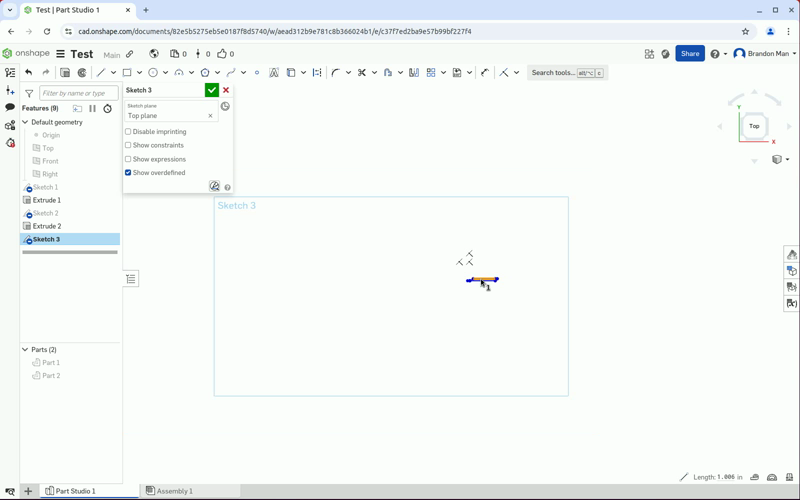
scroll(-6)
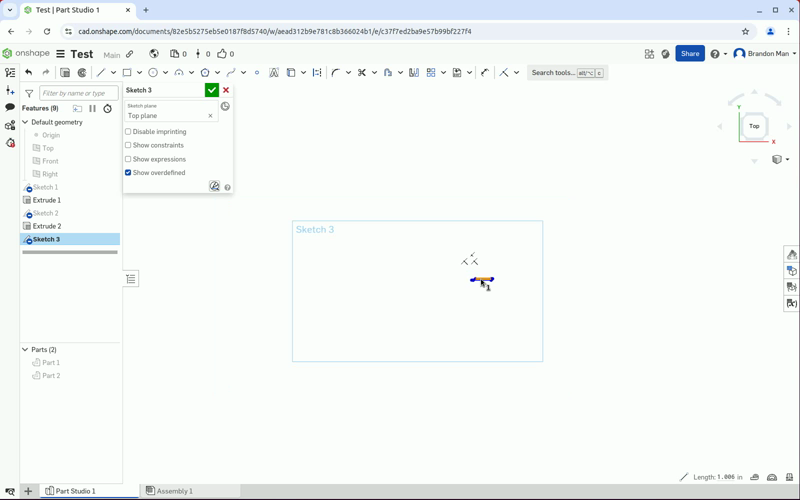
scroll(-6)
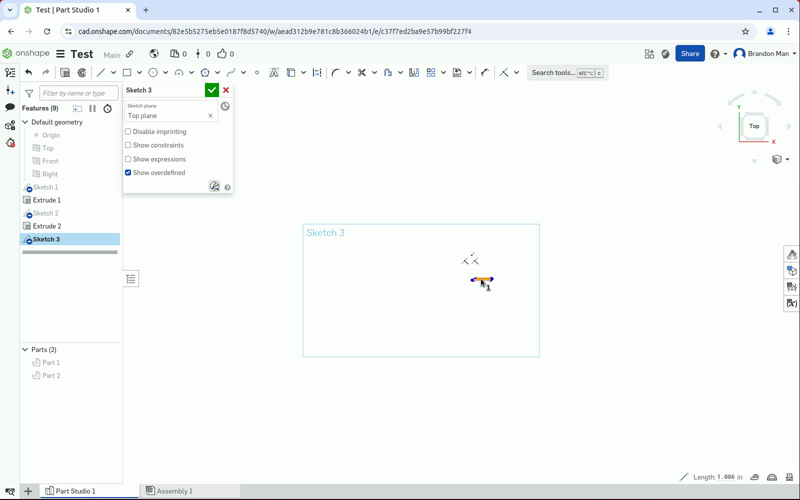
scroll(-6)
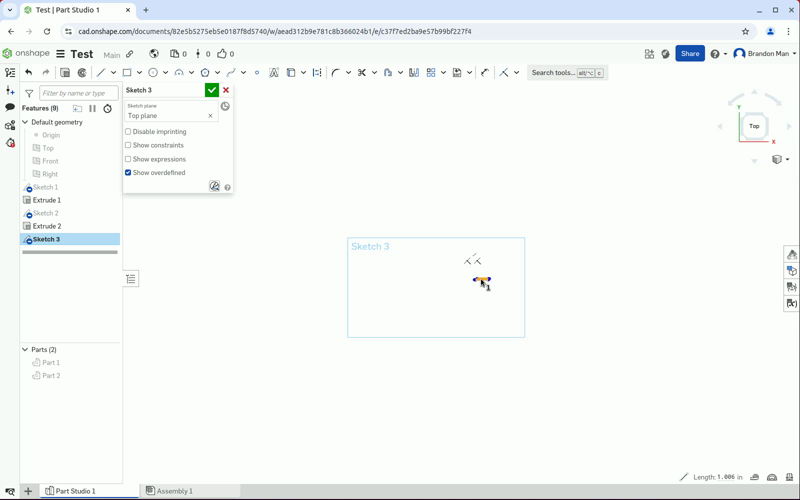
scroll(-6)
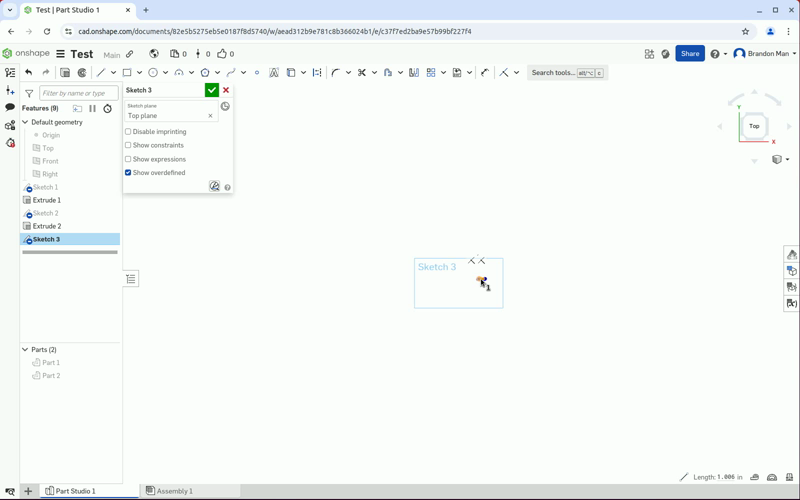
mouse_move(73, 352)
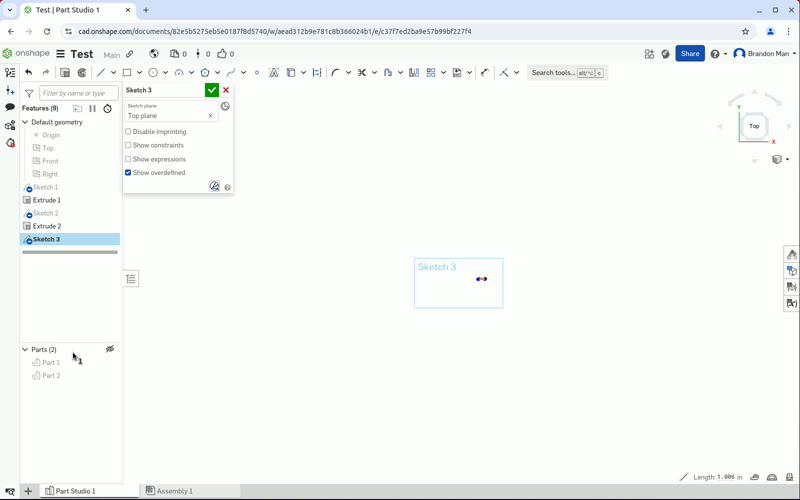
key(shift+y)
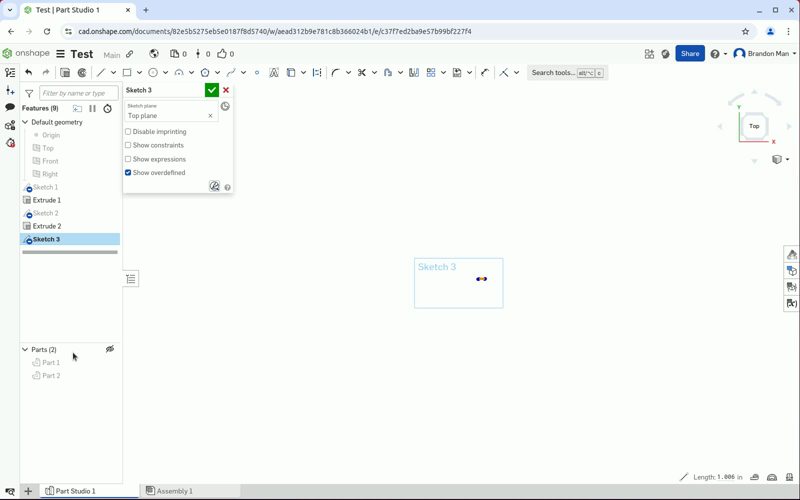
key(shift+e)
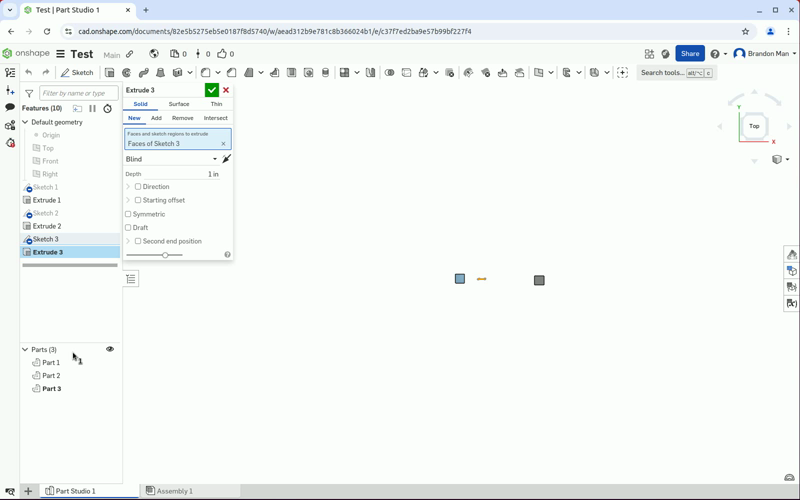
mouse_move(143, 106)
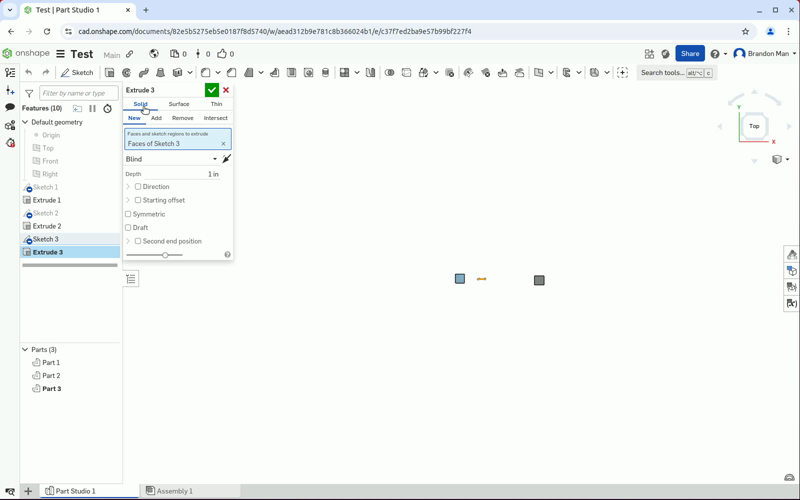
click(143, 106)
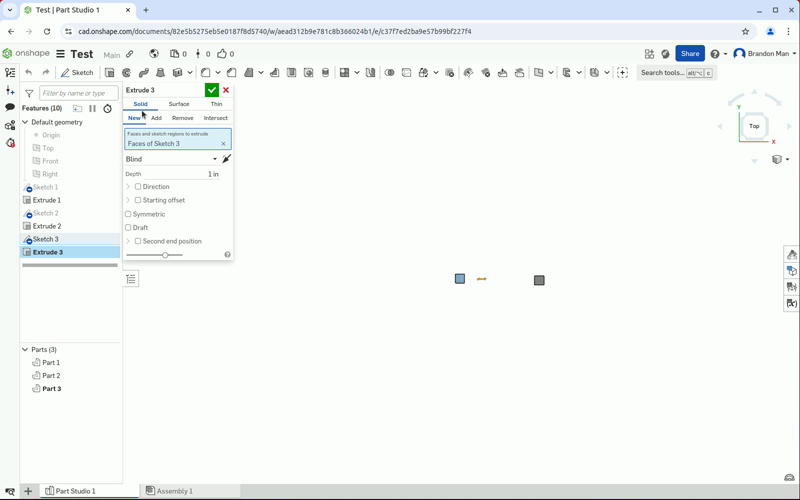
mouse_move(137, 120)
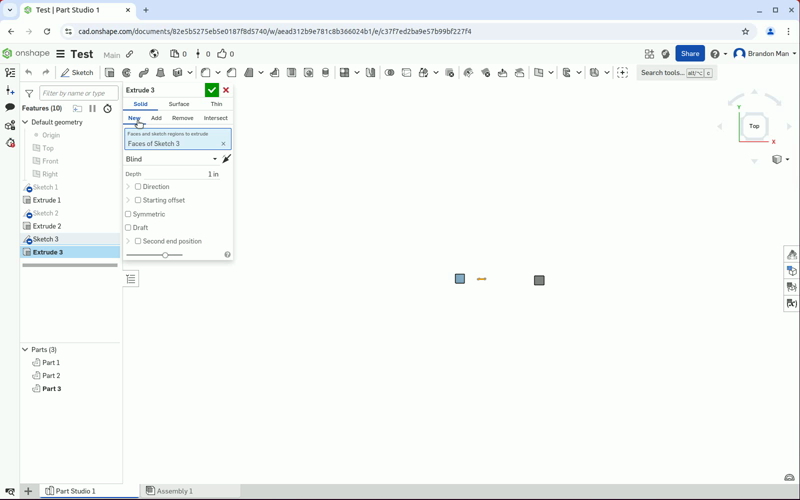
click(137, 120)
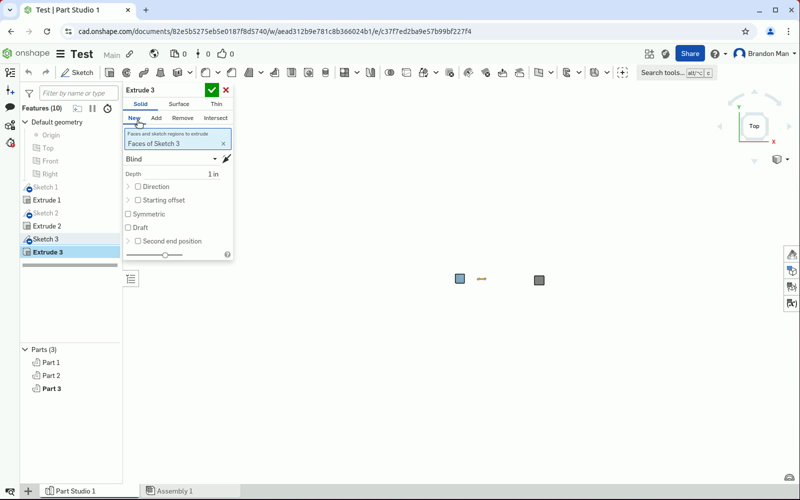
key(tab, 4)
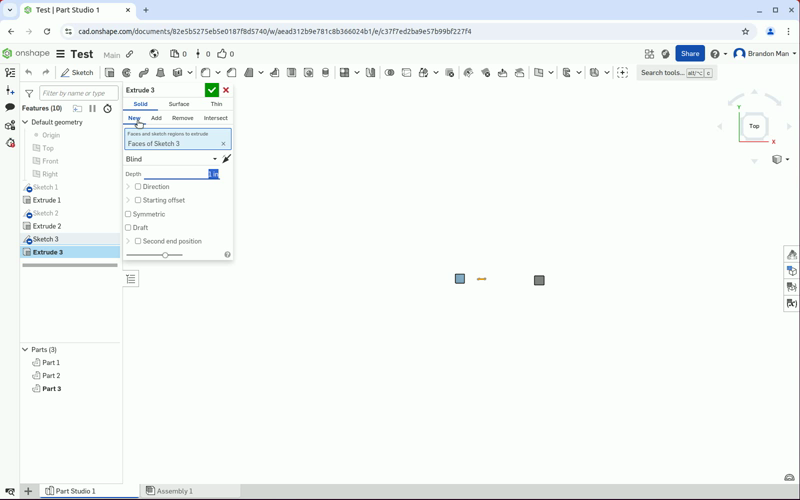
text(13.239)
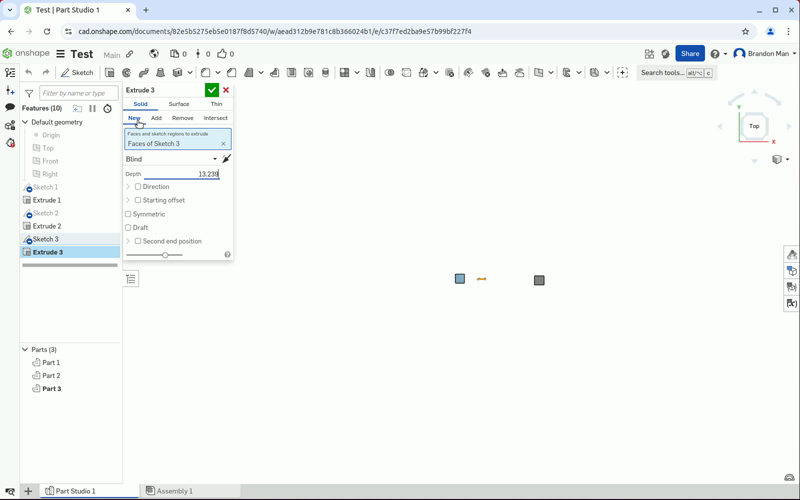
key(enter)
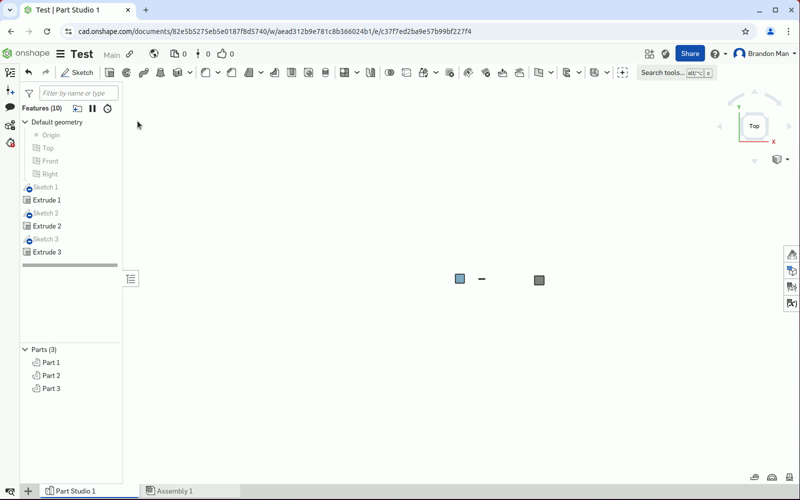
key(shift+h)
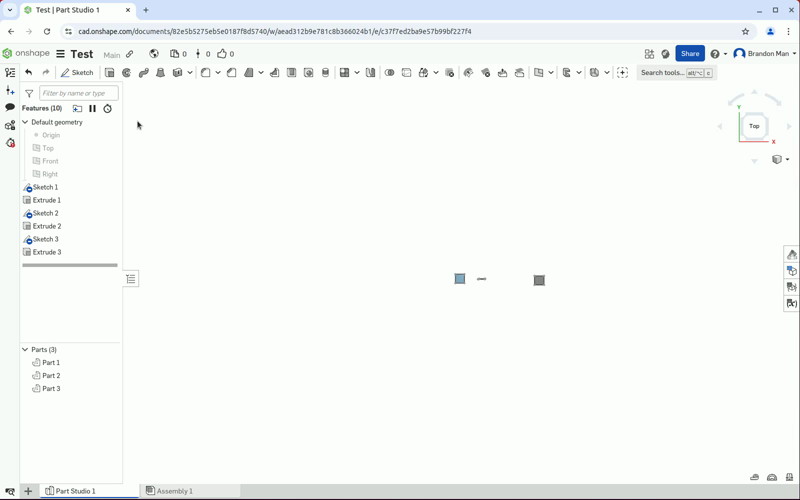
key(shift+h)
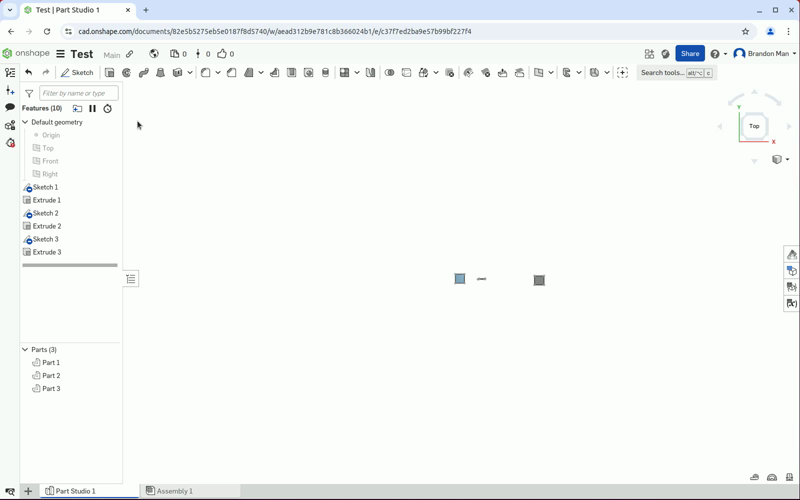
key(shift+7)
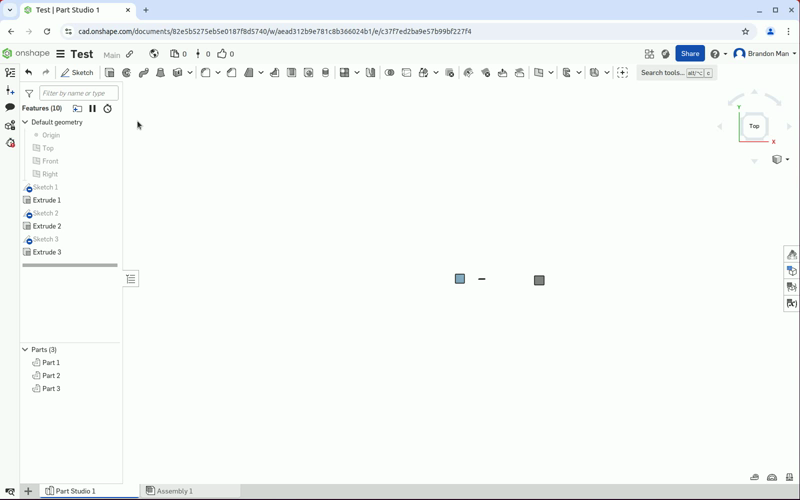
key(up, 3)
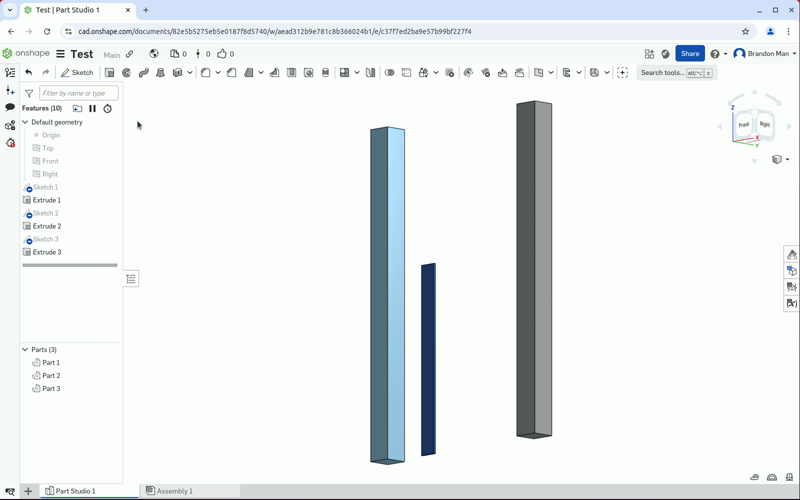
key(left, 3)
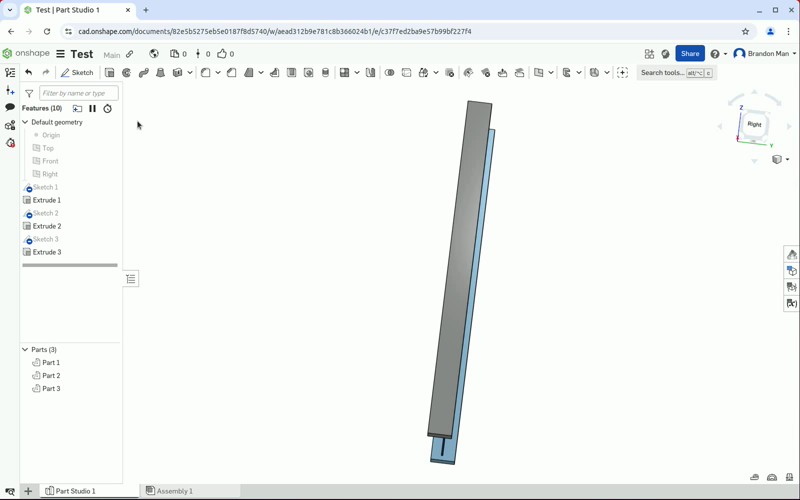
key(right, 3)
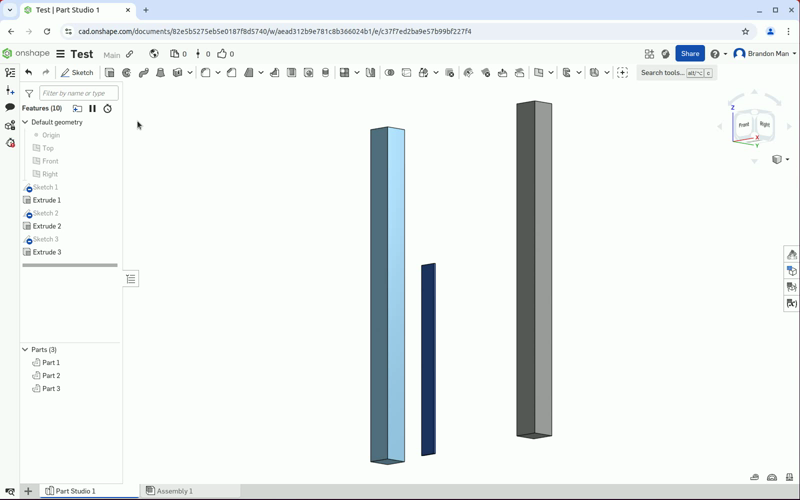
key(down, 3)
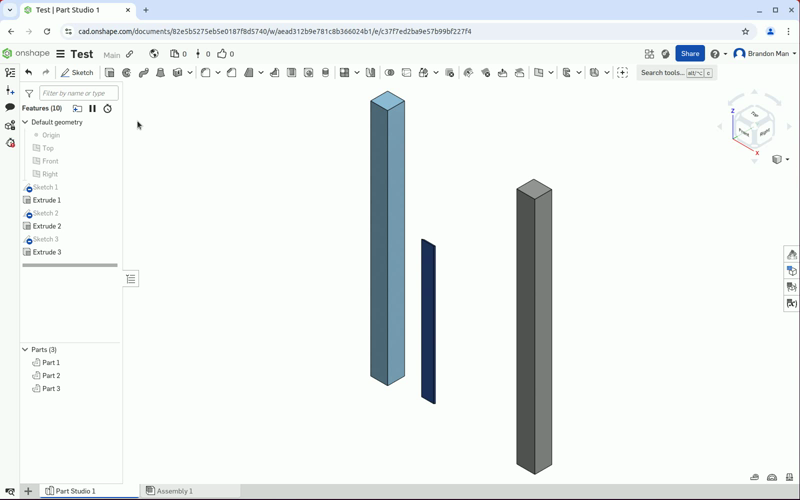
mouse_move(73, 189)
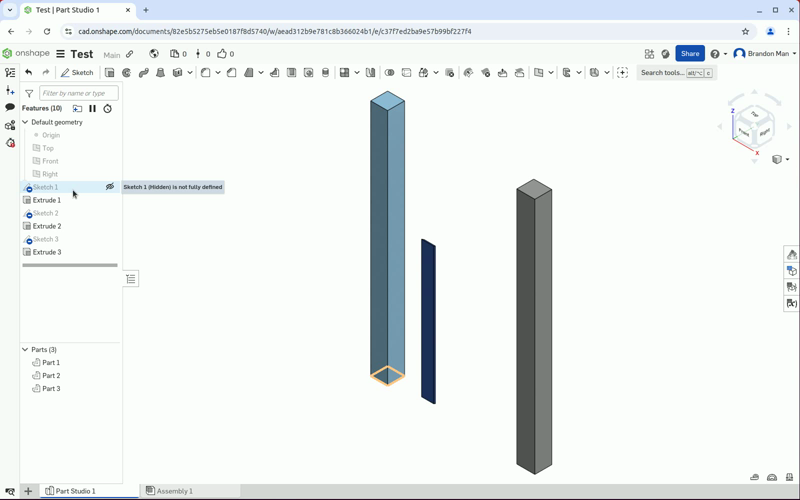
click(73, 189)